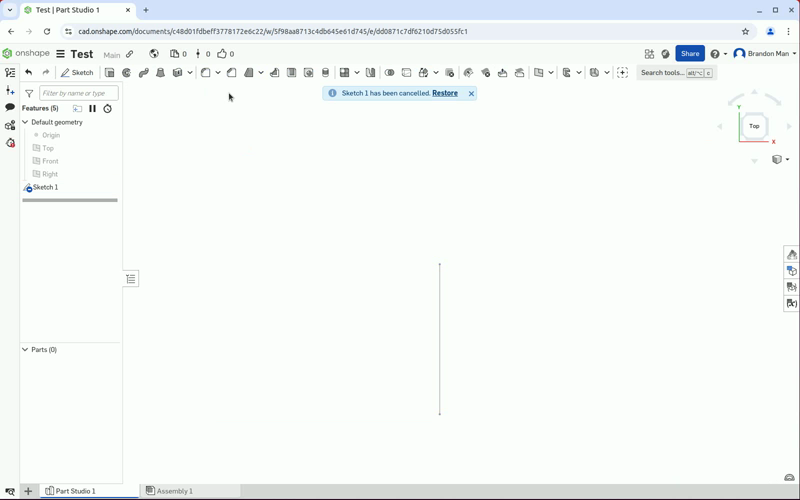
key(shift+h)
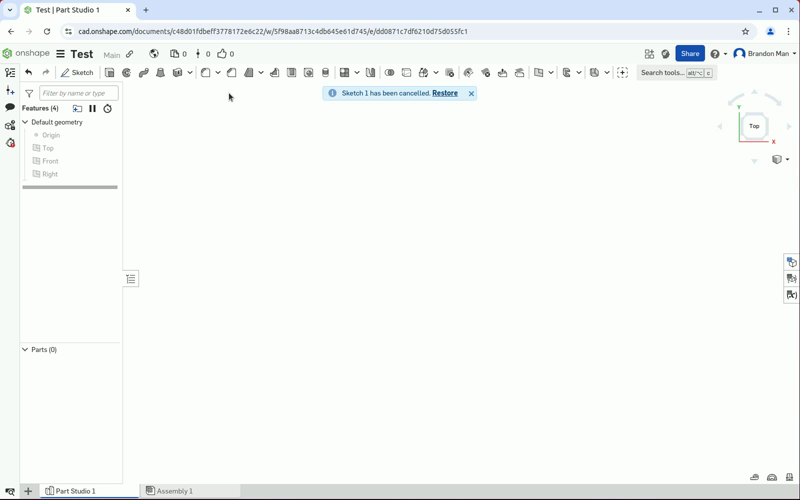
mouse_move(73, 352)
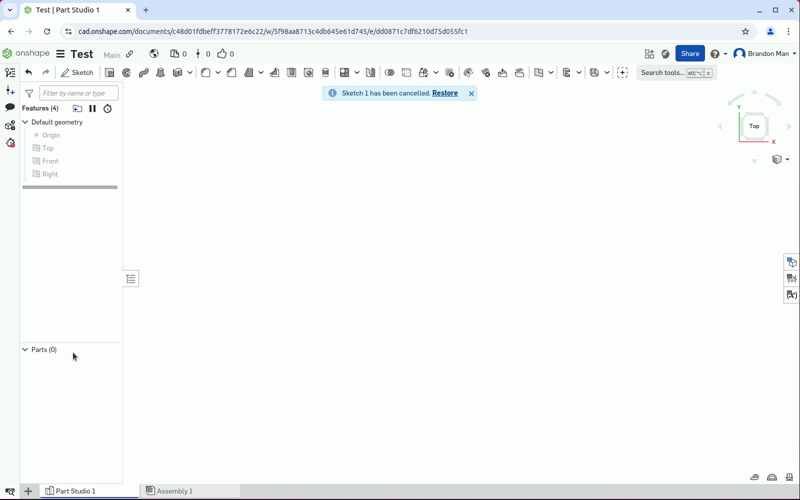
key(y)
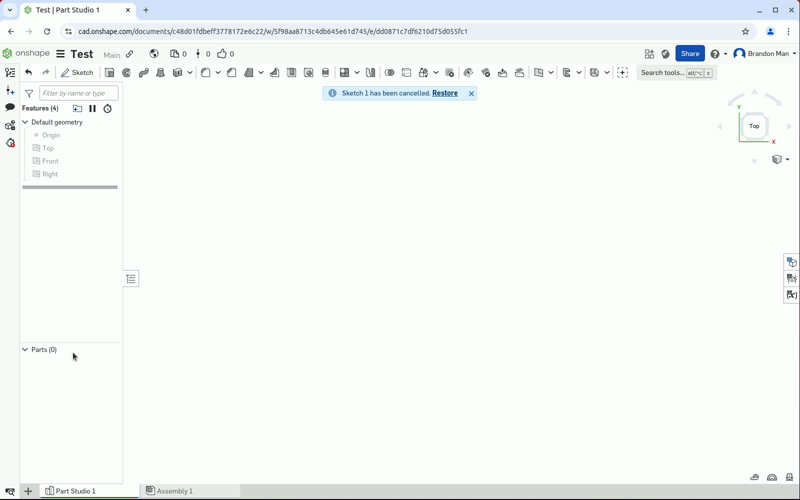
key(shift+p)
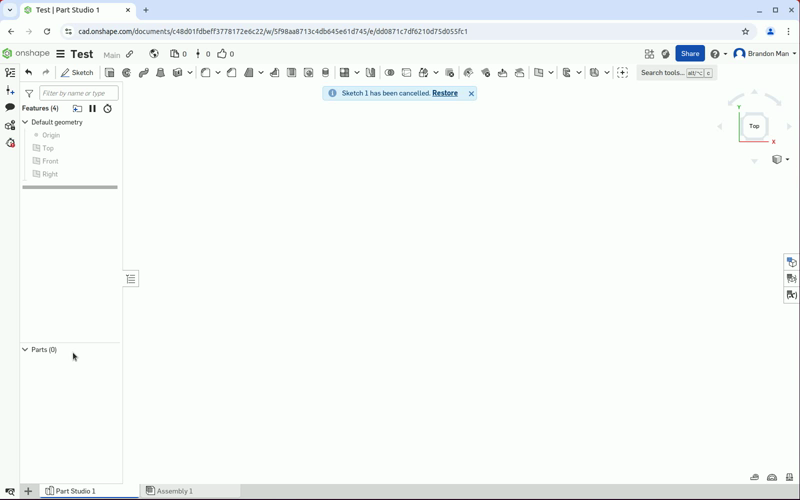
key(space)
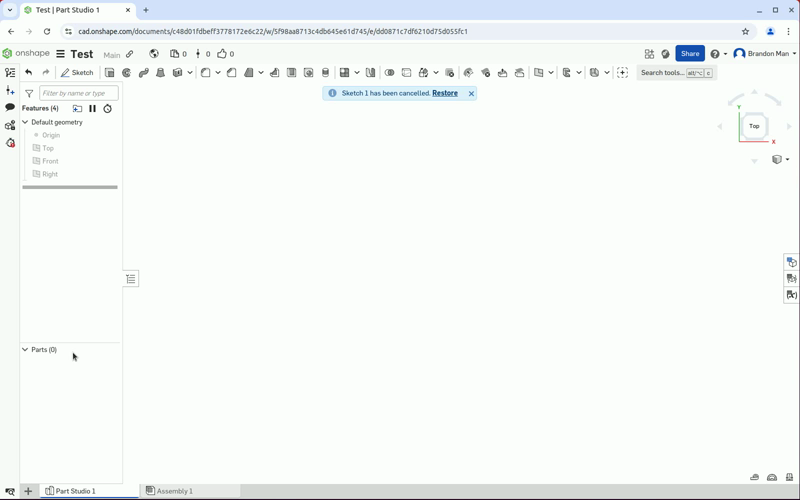
key_down(shift)
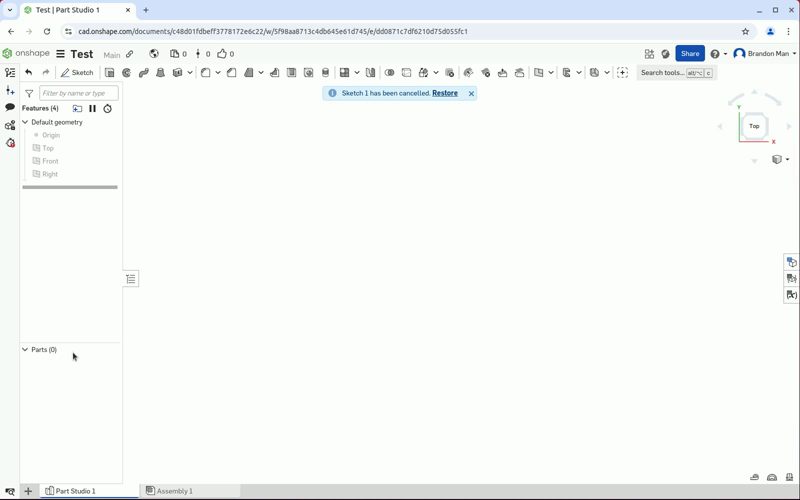
key(up)
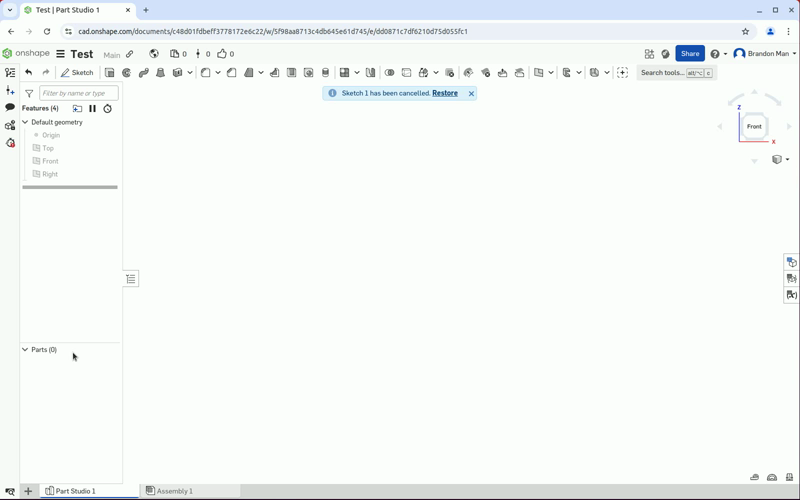
key_up(shift)
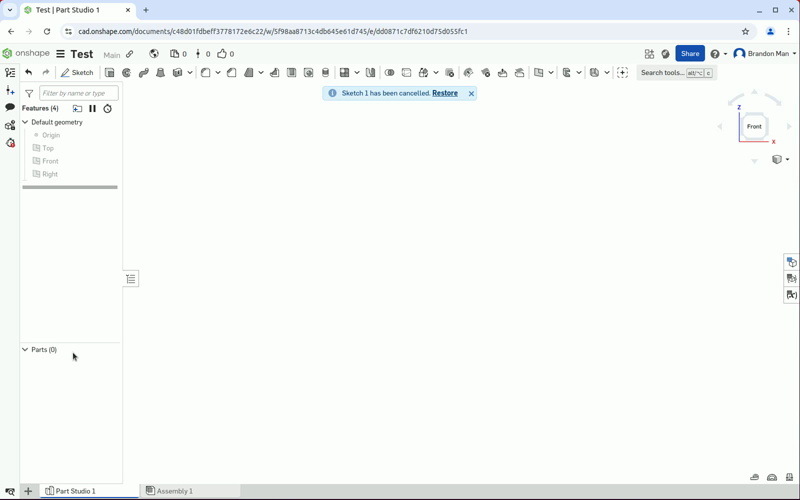
mouse_move(73, 352)
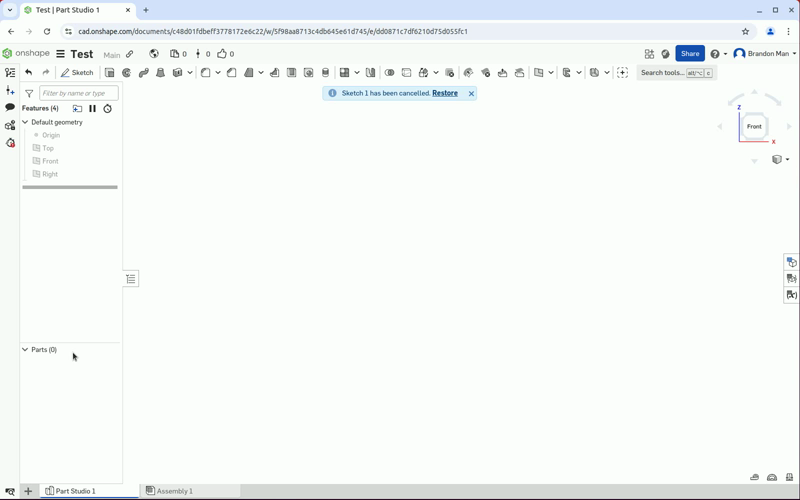
key(shift+y)
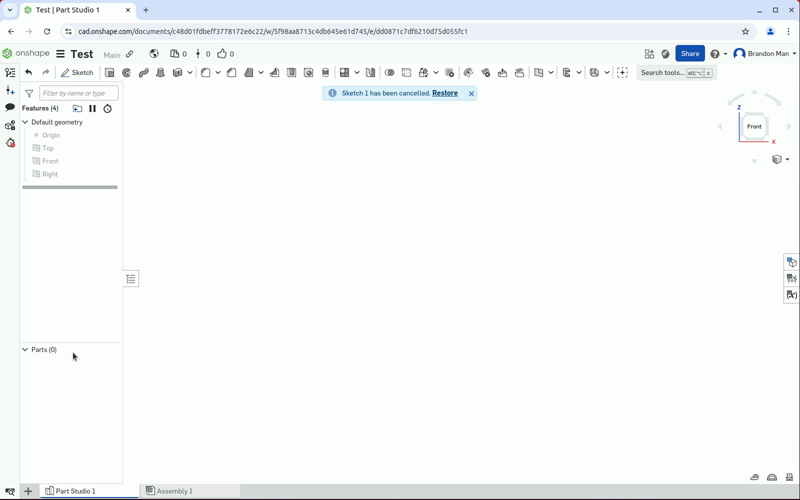
key(shift+s)
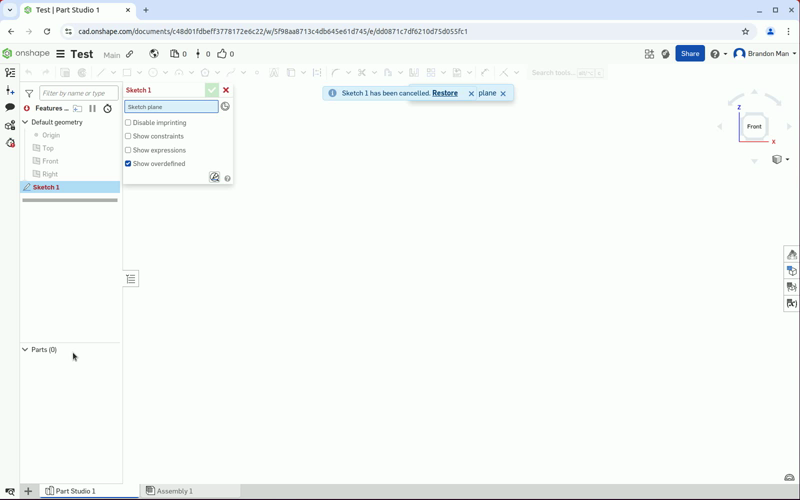
mouse_move(73, 163)
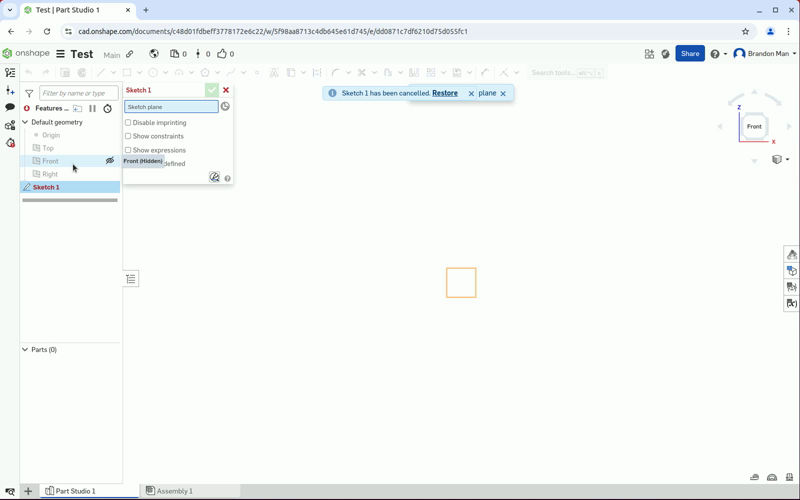
click(73, 163)
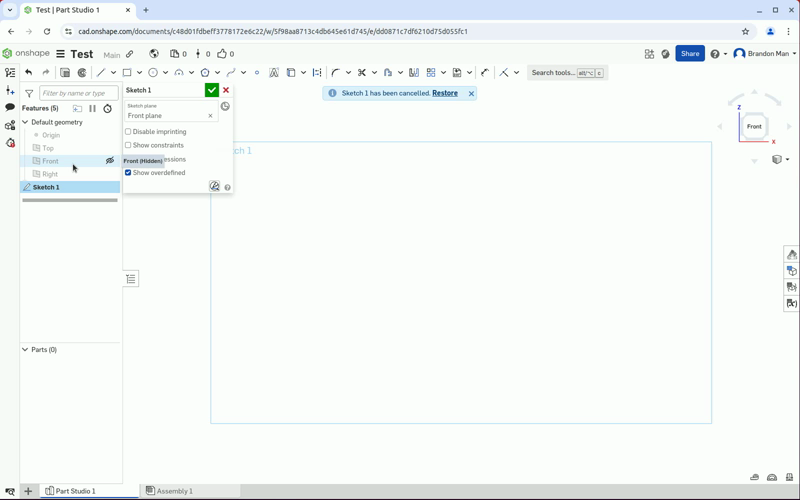
mouse_move(73, 352)
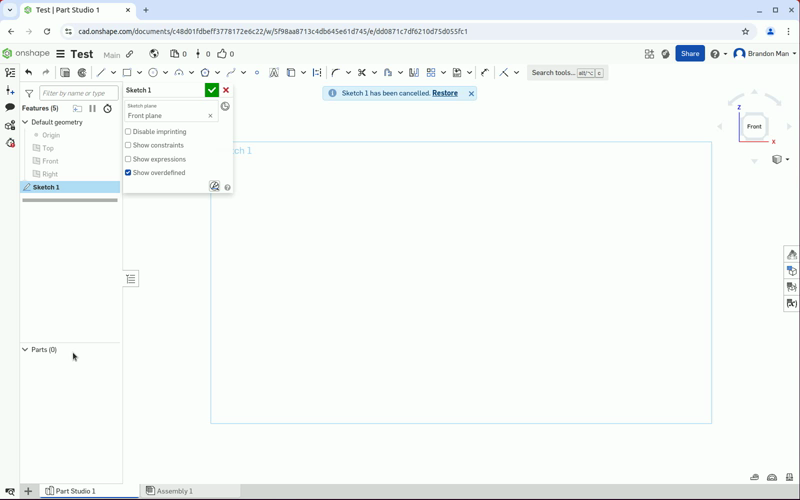
key(y)
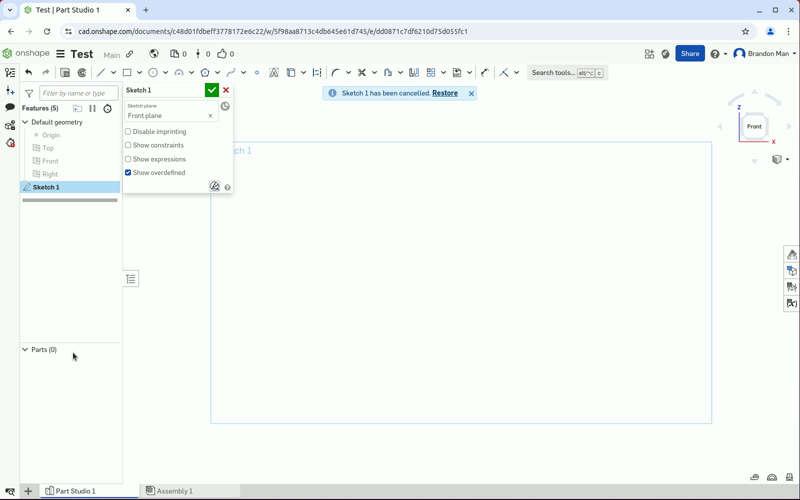
key(l)
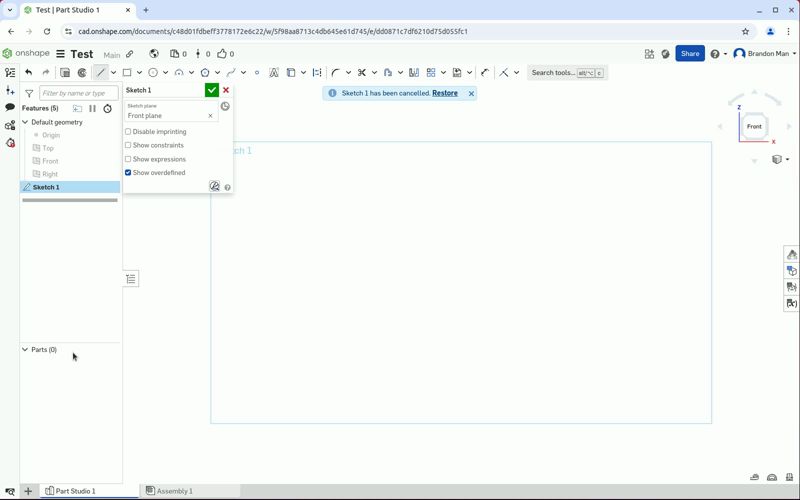
key_down(shift)
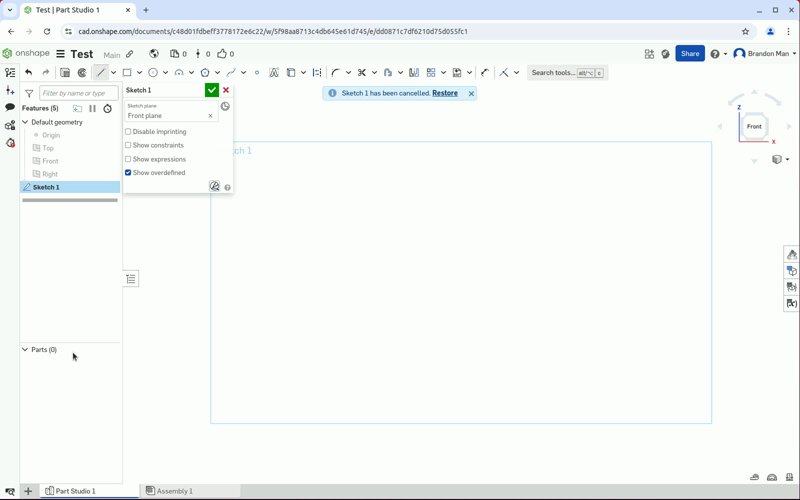
mouse_move(436, 282)
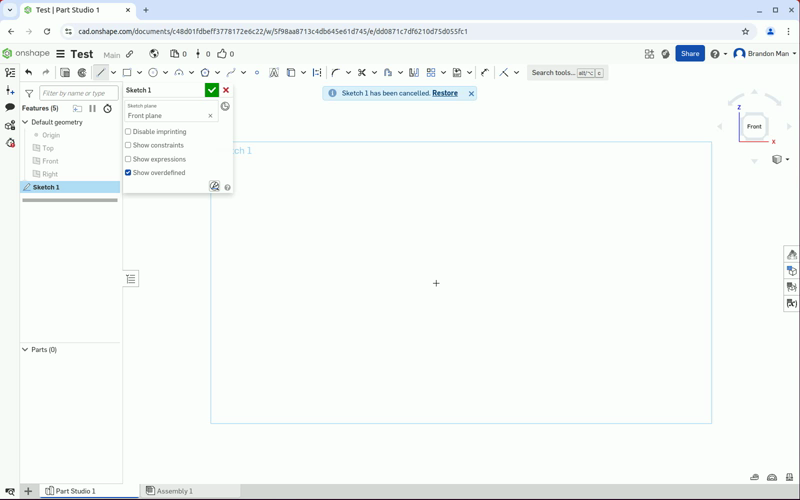
click(436, 282)
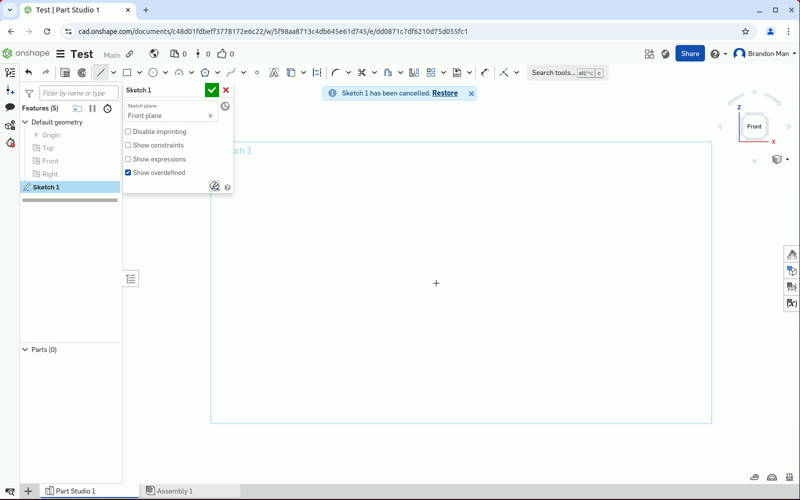
key_up(shift)
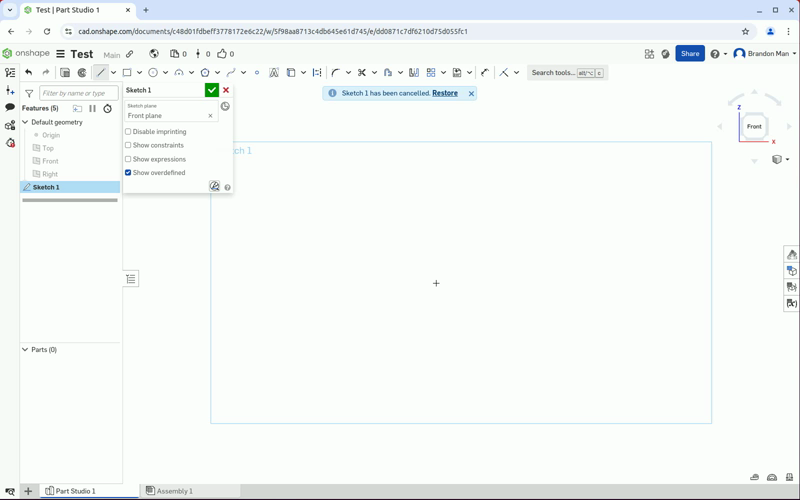
key_down(shift)
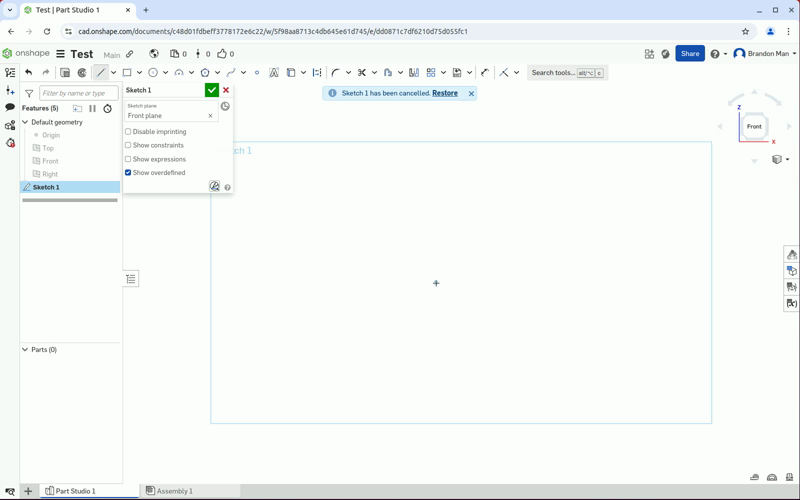
mouse_move(466, 282)
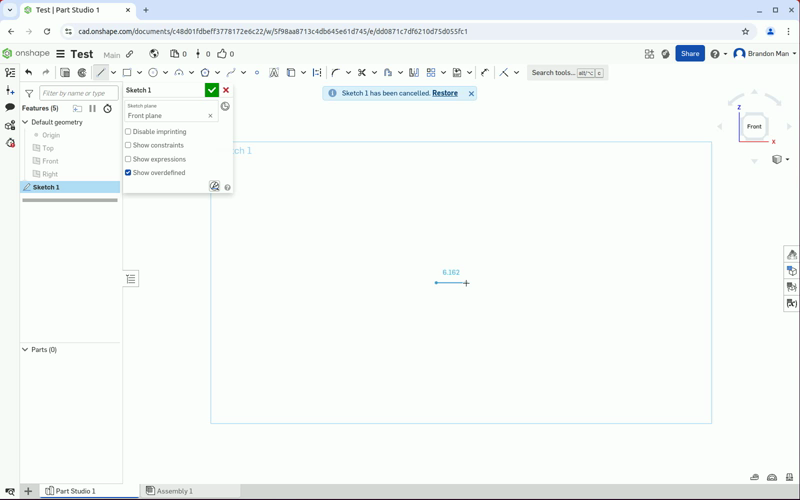
mouse_move(438, 282)
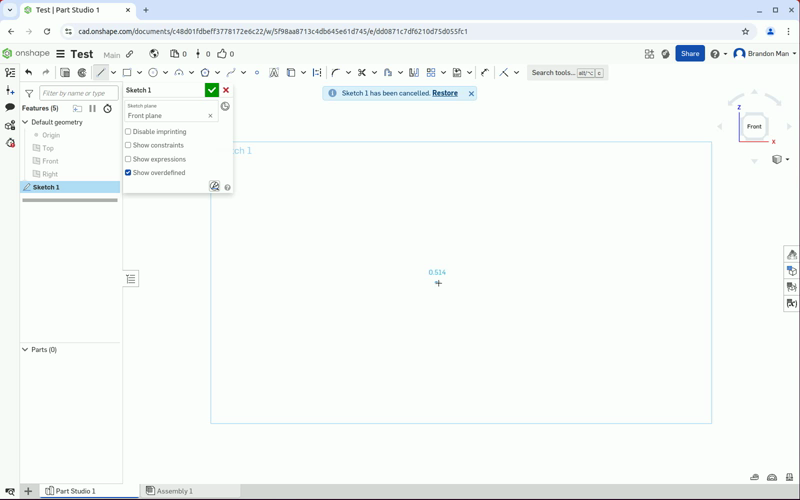
scroll(6)
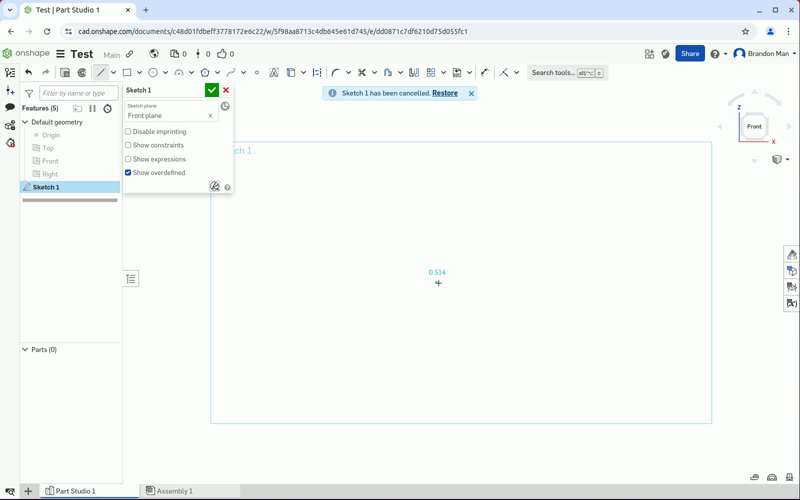
scroll(6)
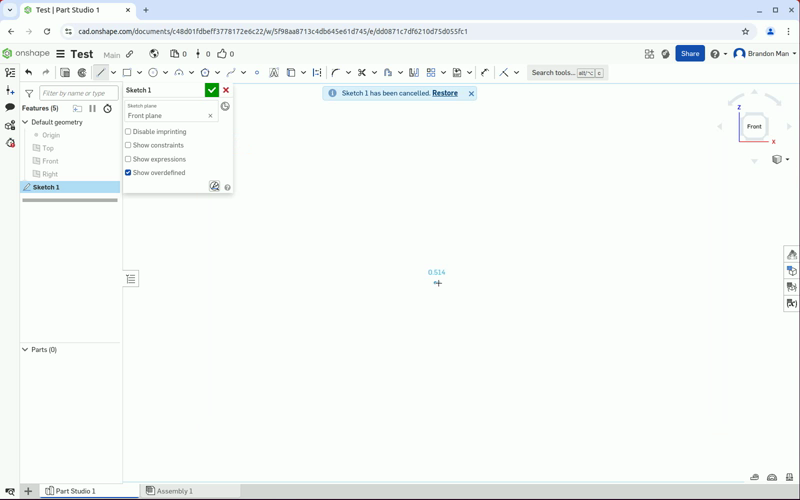
scroll(6)
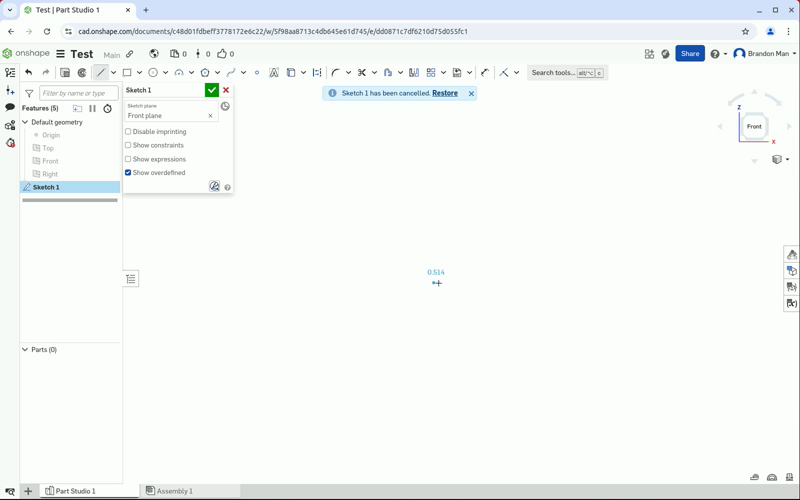
scroll(6)
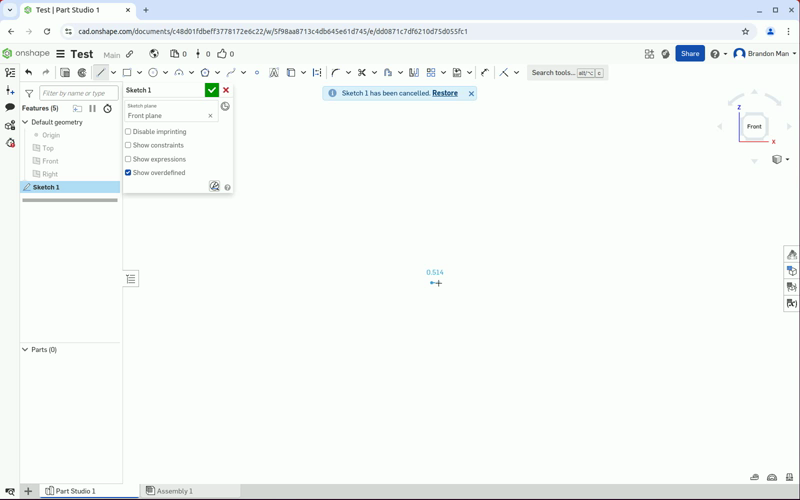
scroll(6)
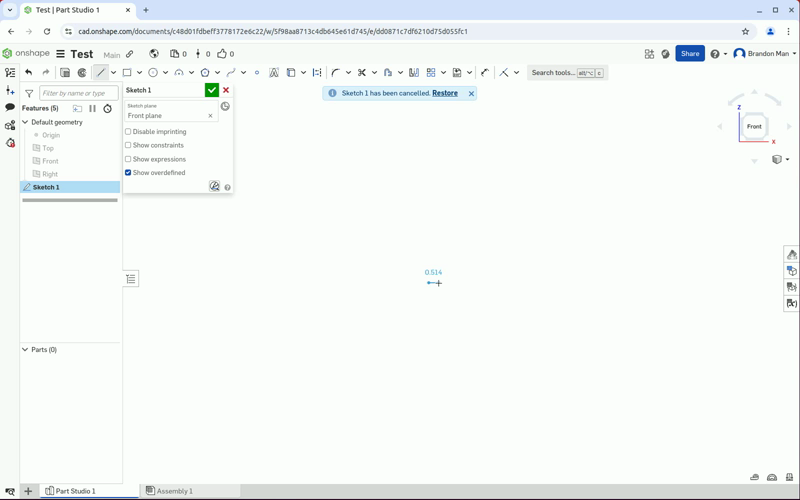
scroll(6)
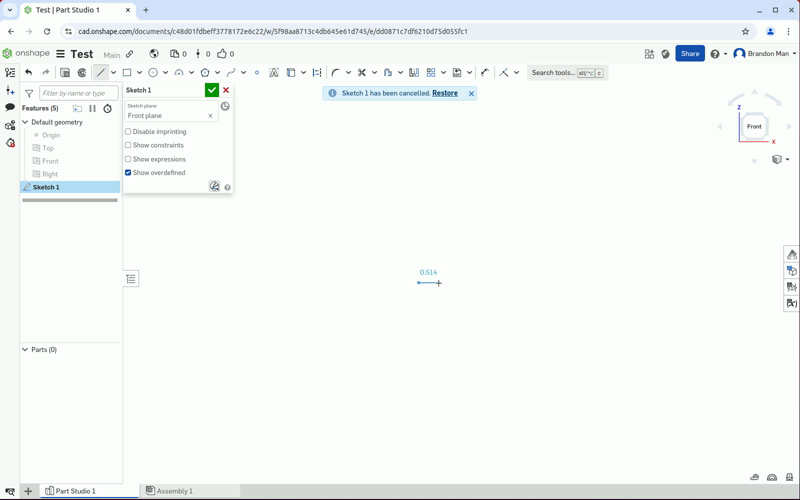
scroll(6)
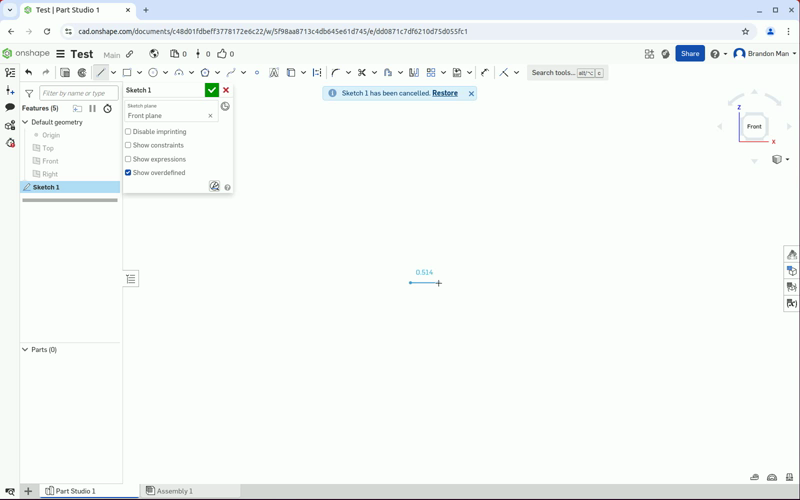
click(438, 282)
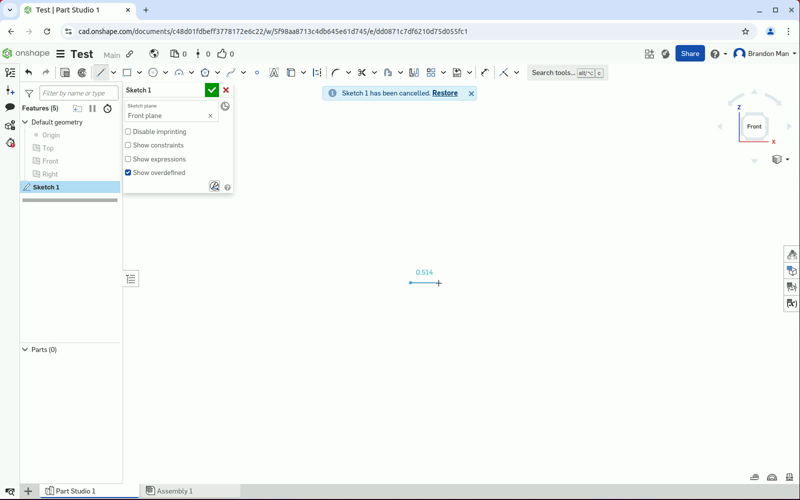
scroll(-6)
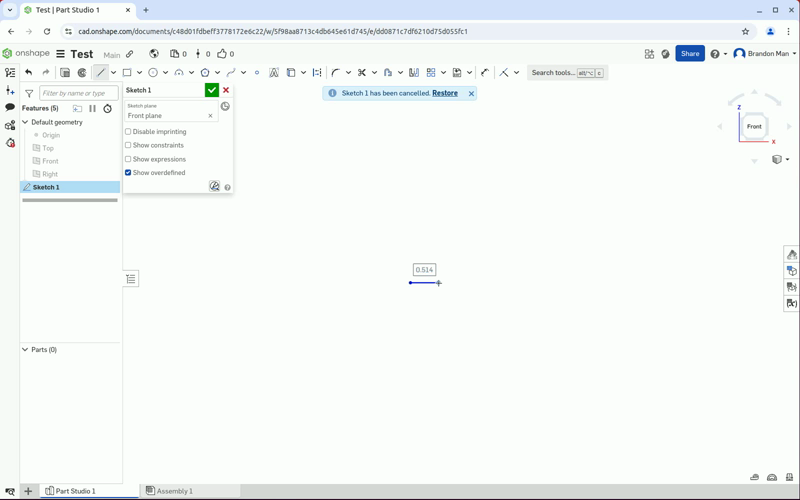
scroll(-6)
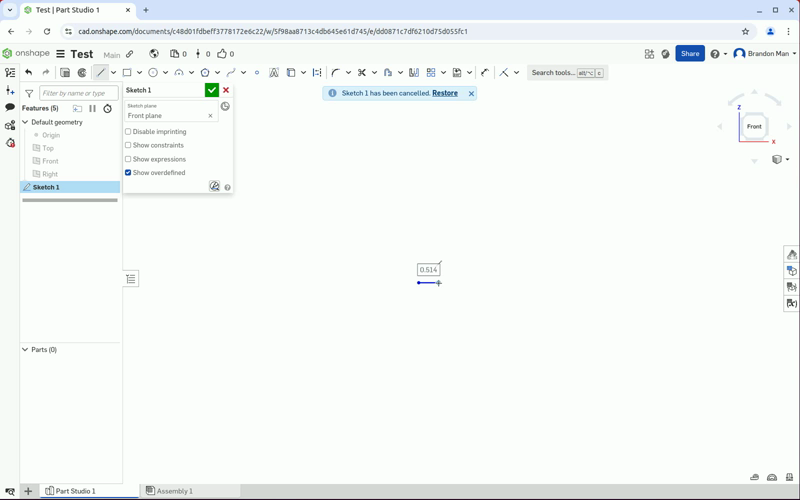
scroll(-6)
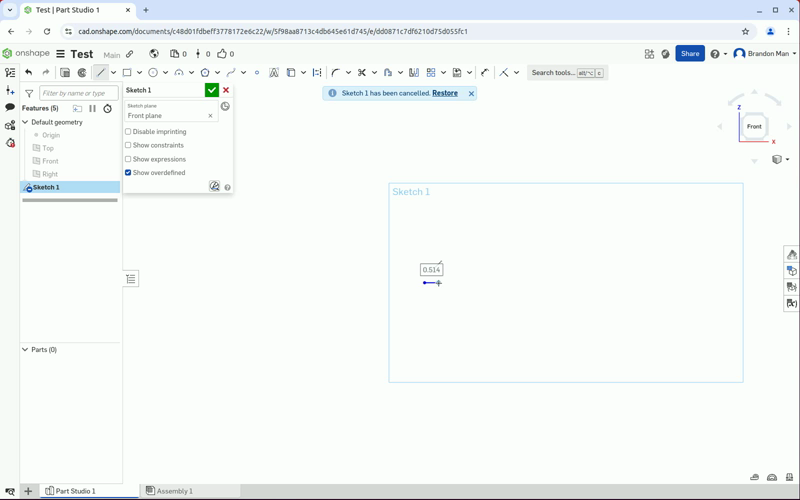
scroll(-6)
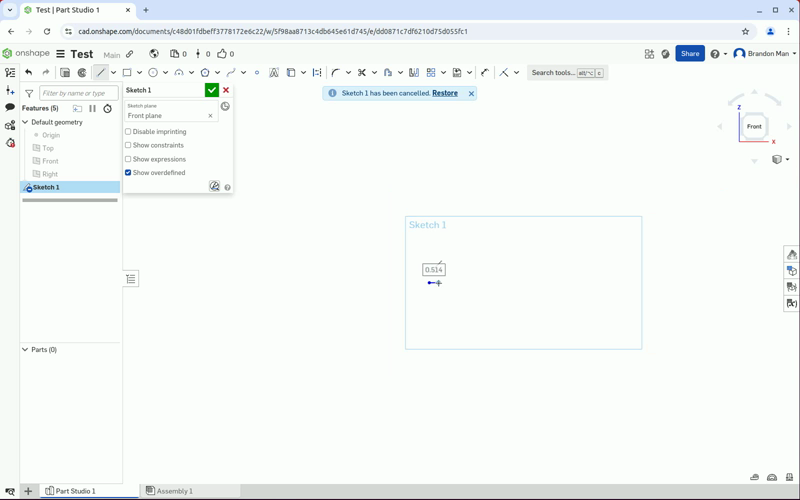
scroll(-6)
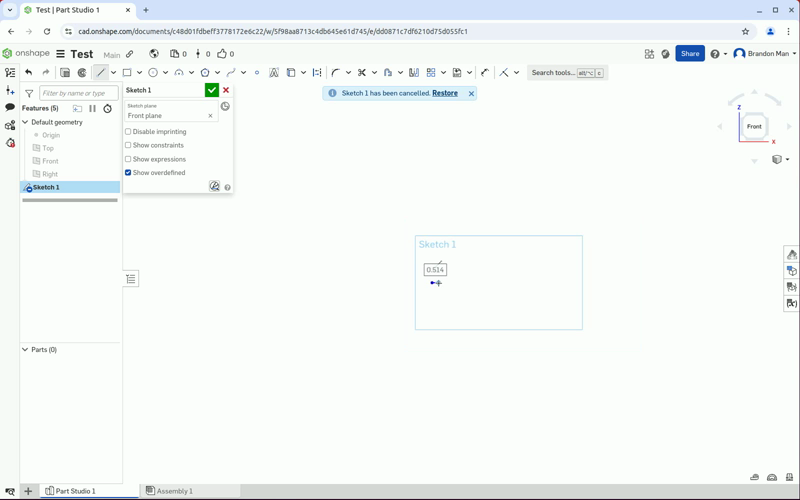
scroll(-6)
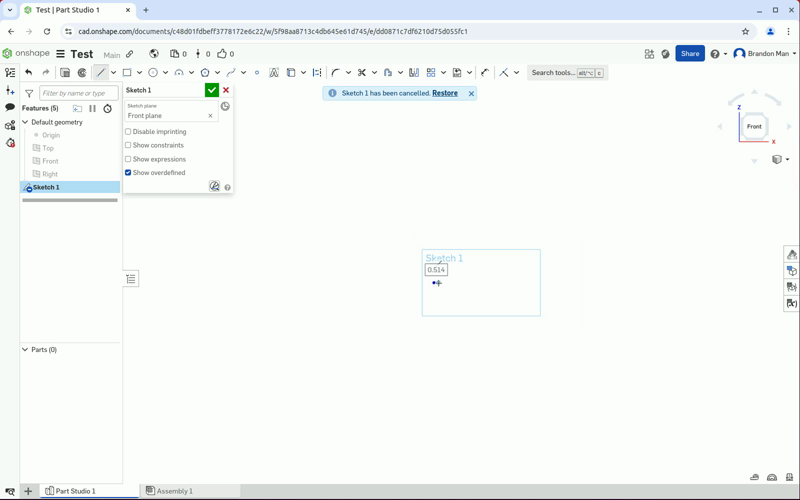
scroll(-6)
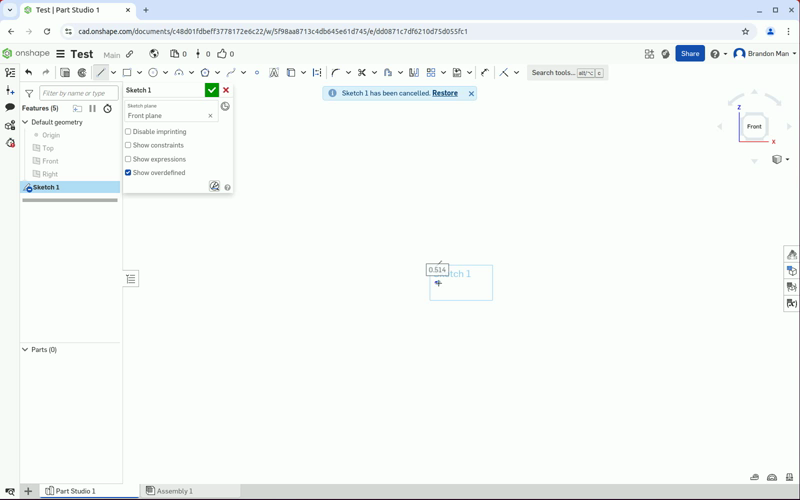
key_up(shift)
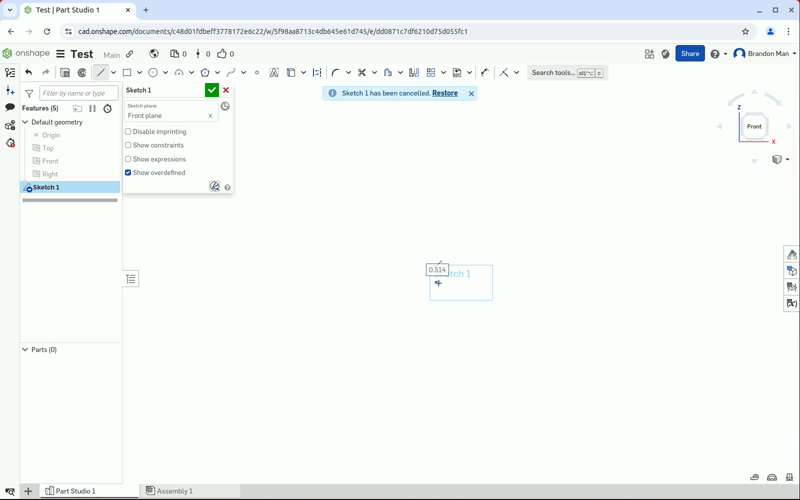
key_down(shift)
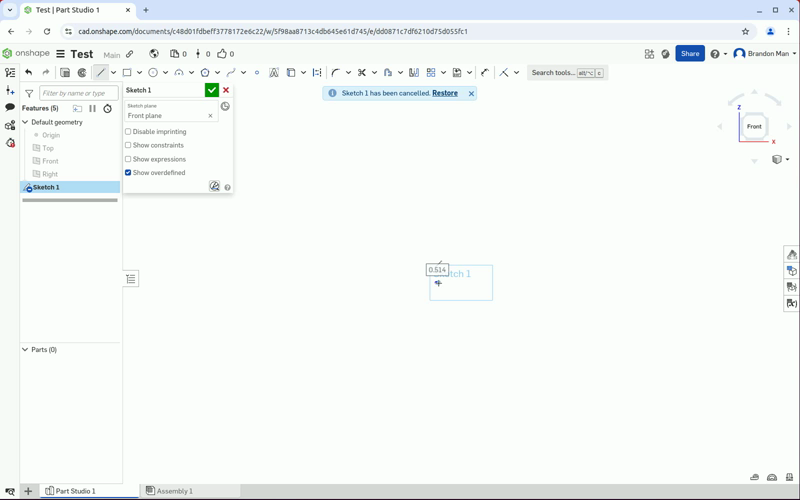
mouse_move(438, 172)
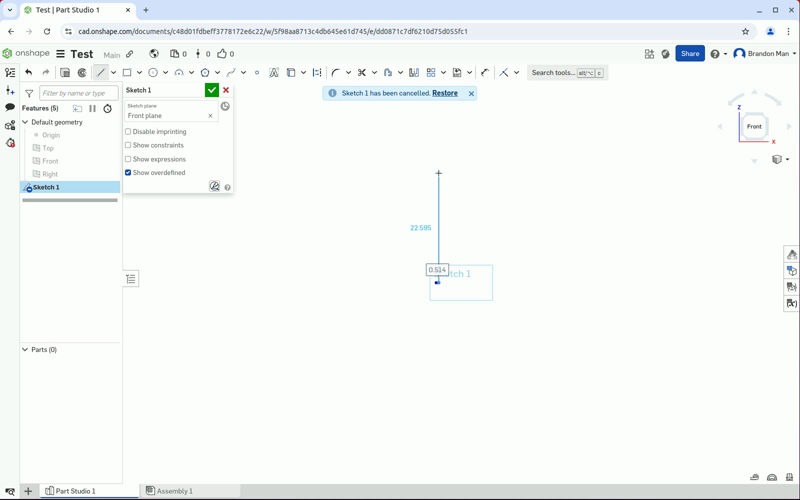
click(438, 172)
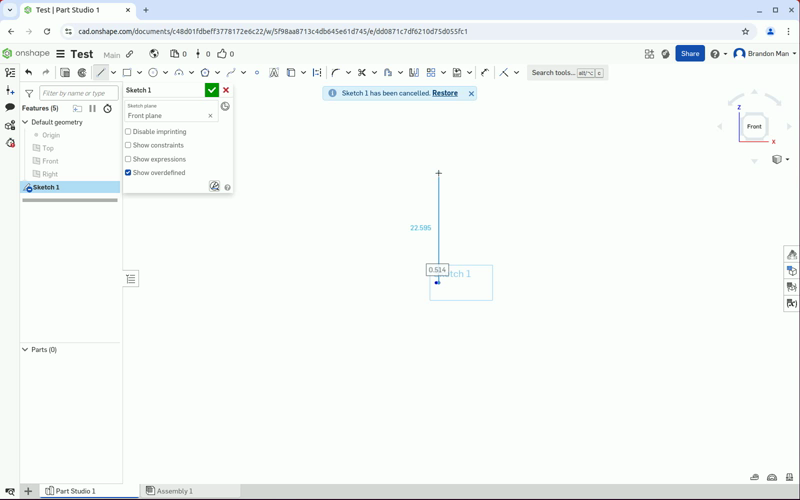
key_up(shift)
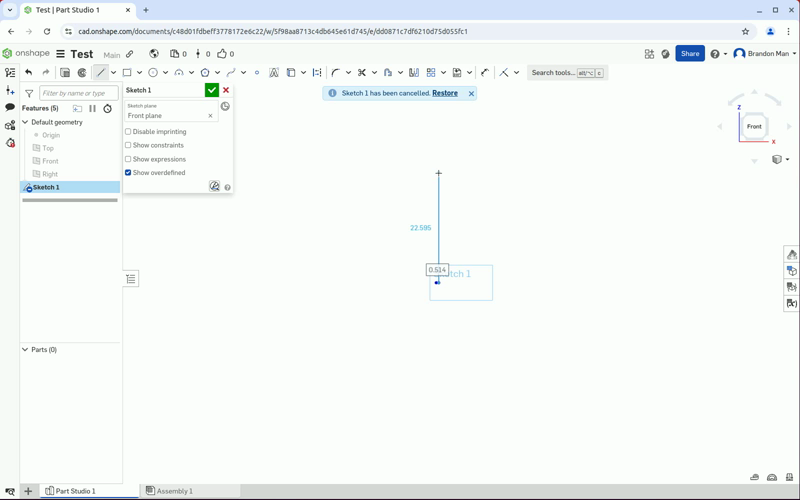
key_down(shift)
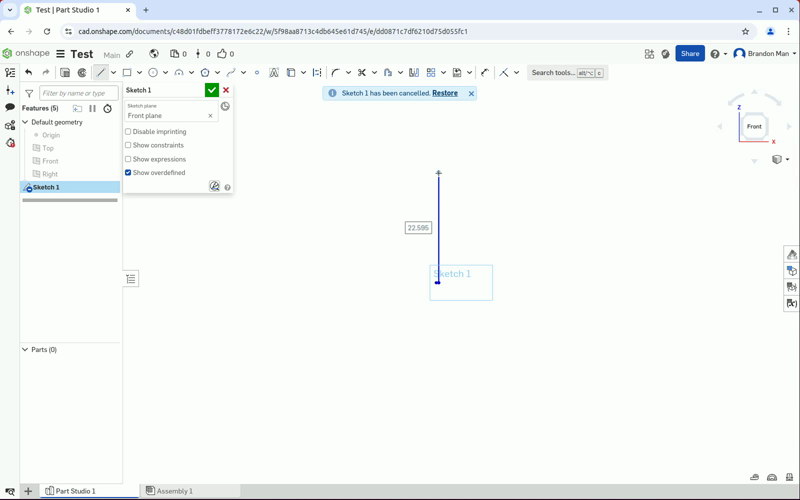
mouse_move(468, 172)
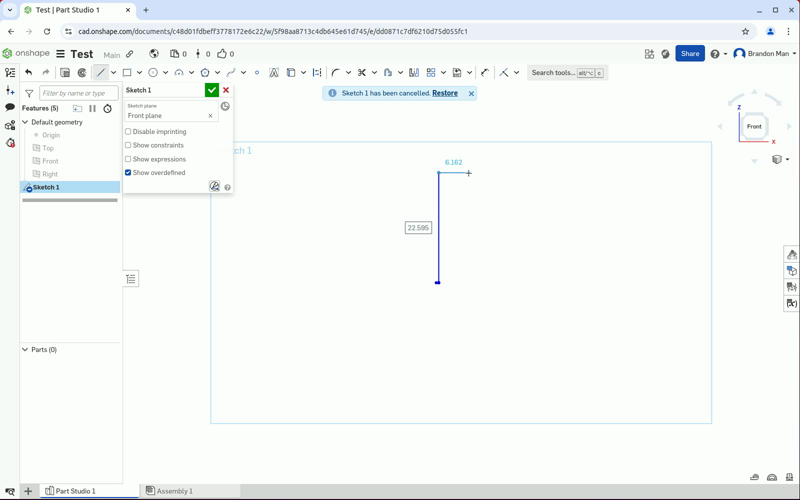
mouse_move(483, 172)
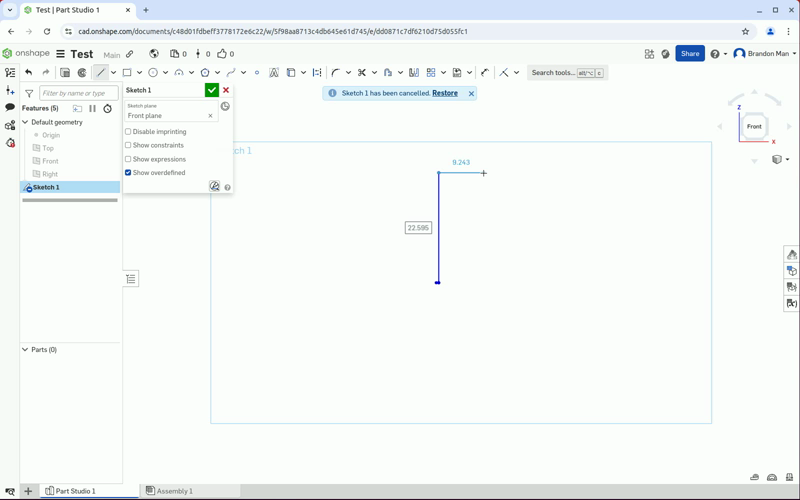
click(483, 172)
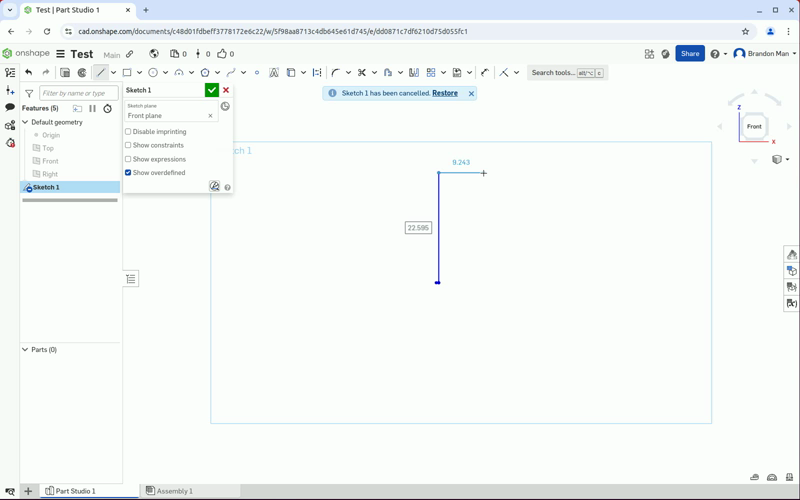
key_up(shift)
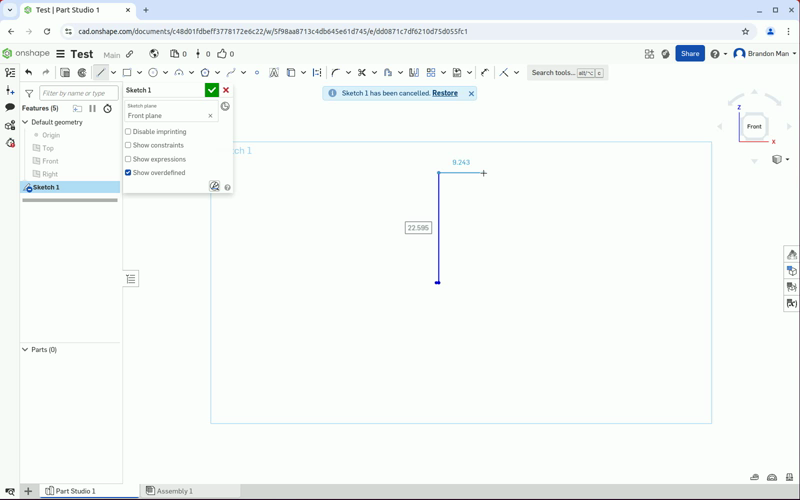
key_down(shift)
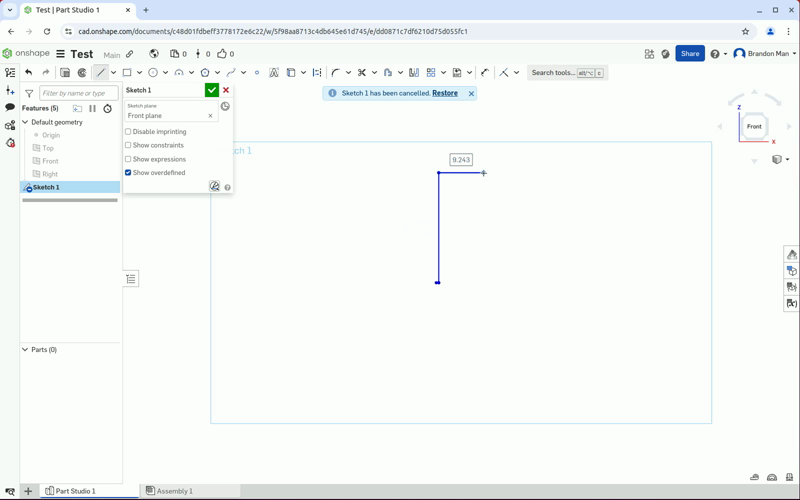
mouse_move(483, 282)
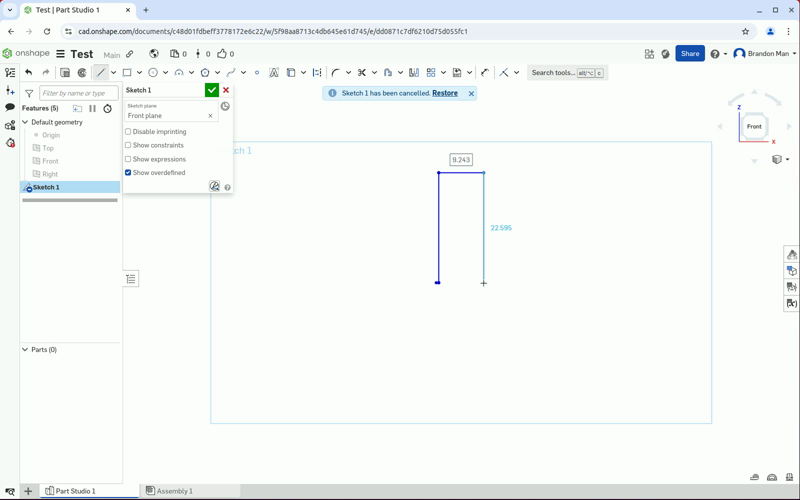
click(483, 282)
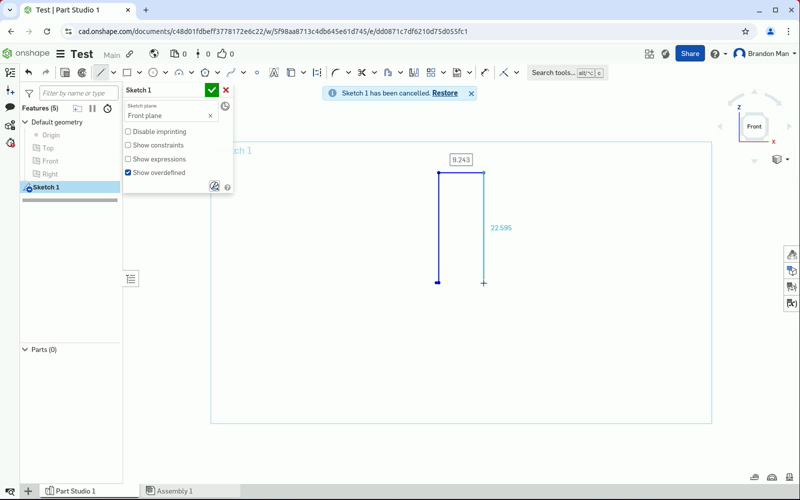
key_up(shift)
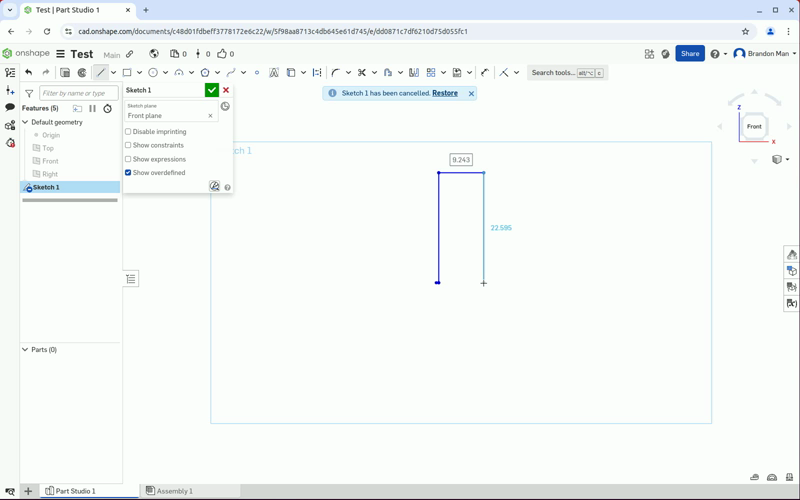
key_down(shift)
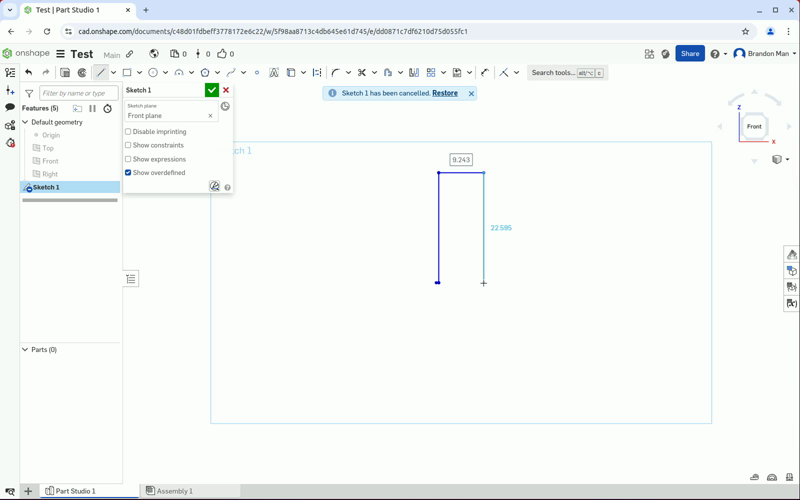
mouse_move(513, 282)
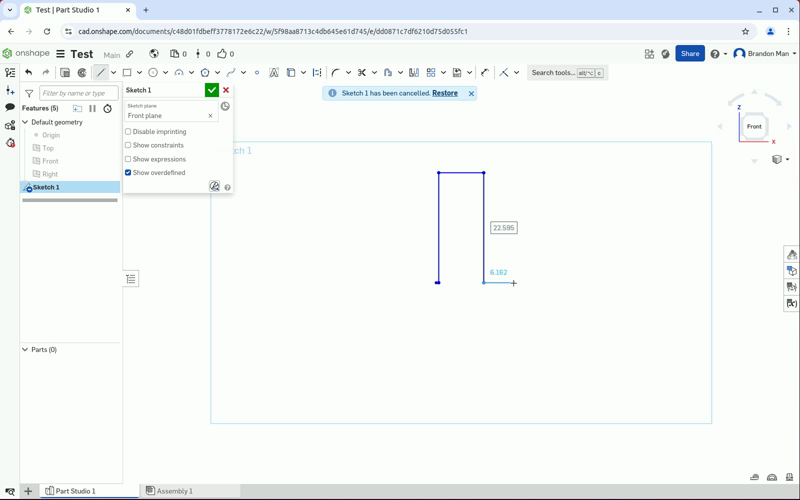
mouse_move(486, 282)
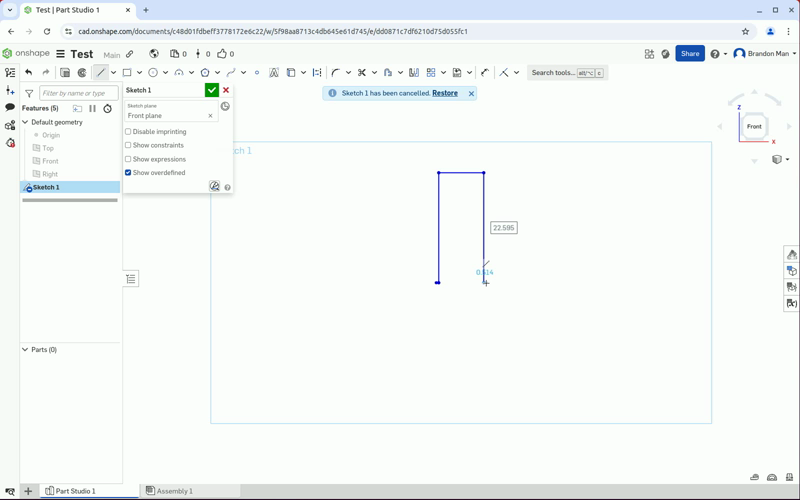
scroll(6)
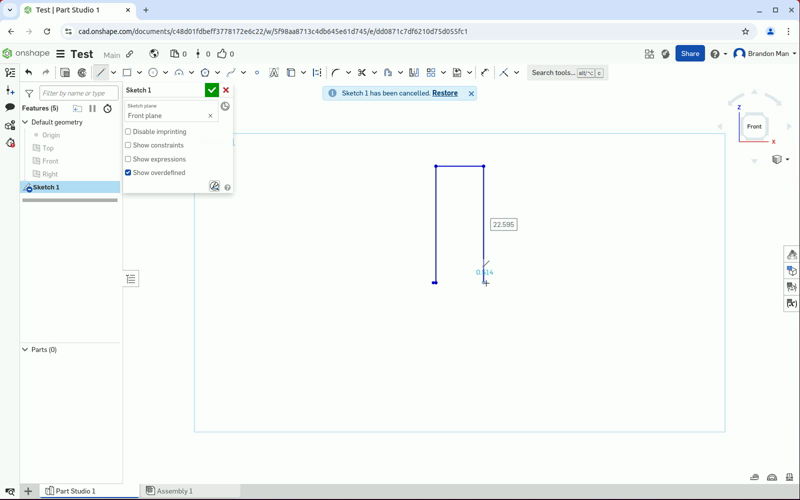
scroll(6)
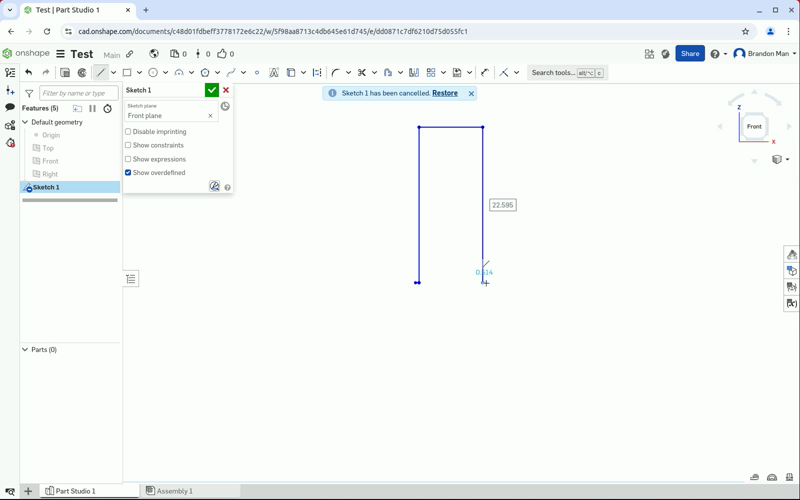
scroll(6)
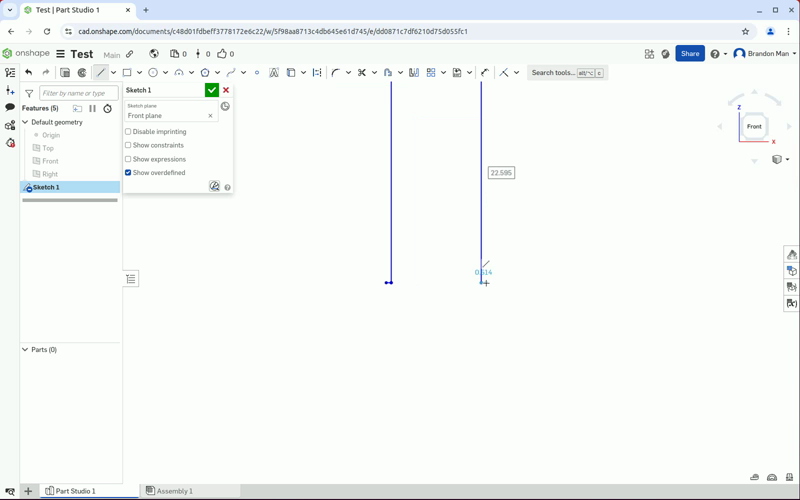
scroll(6)
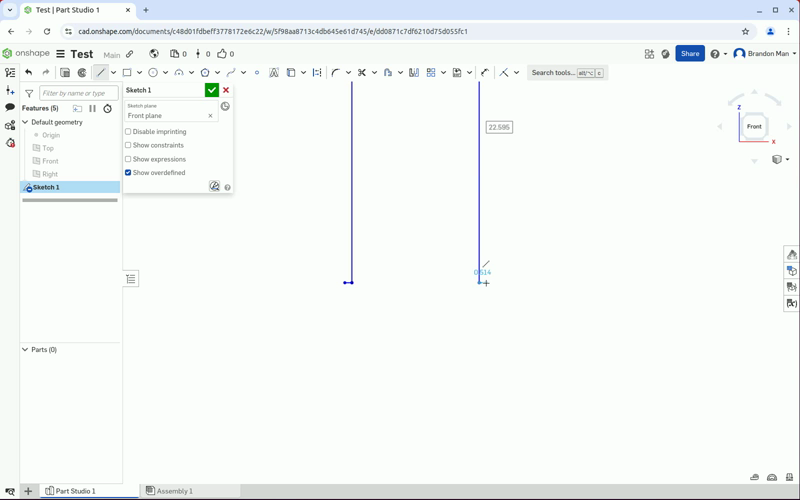
scroll(6)
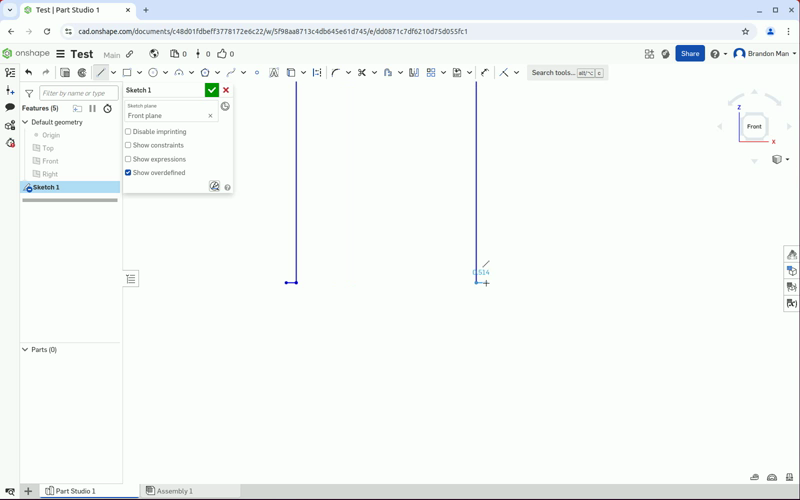
scroll(6)
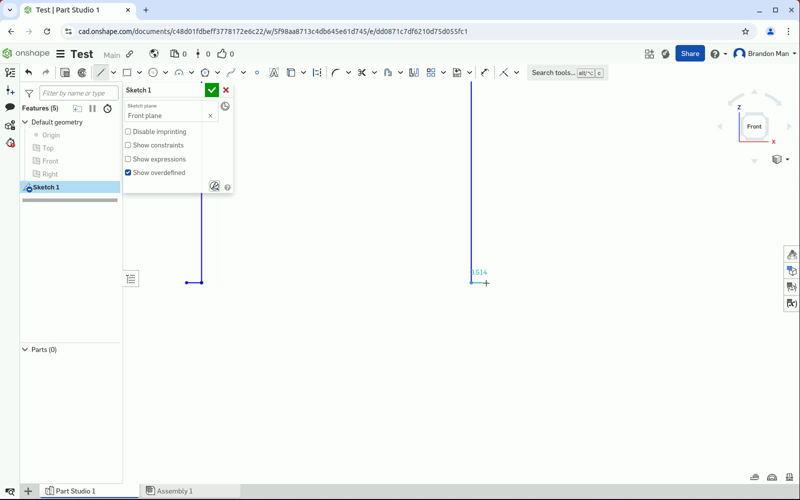
scroll(6)
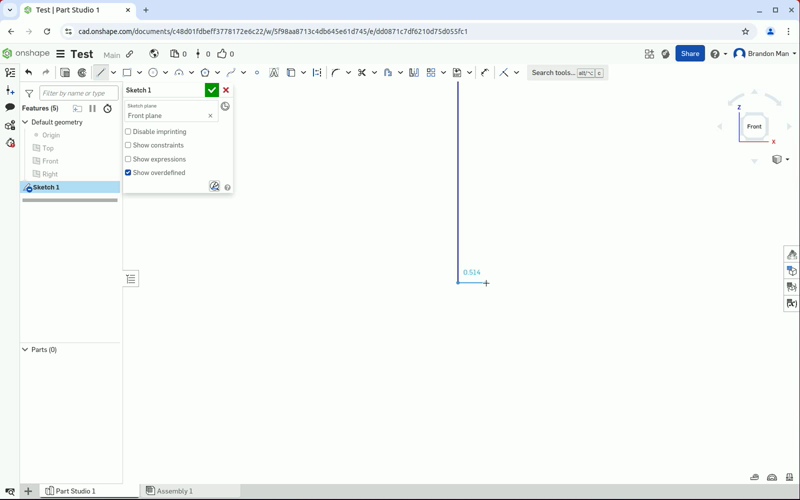
click(486, 282)
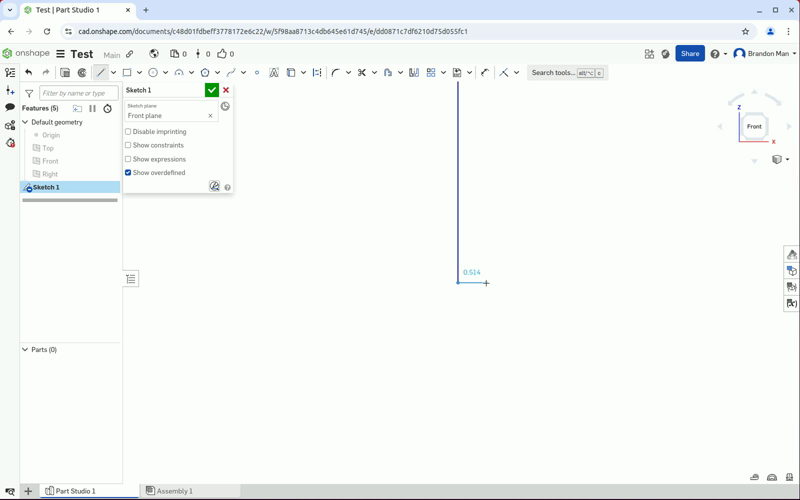
scroll(-6)
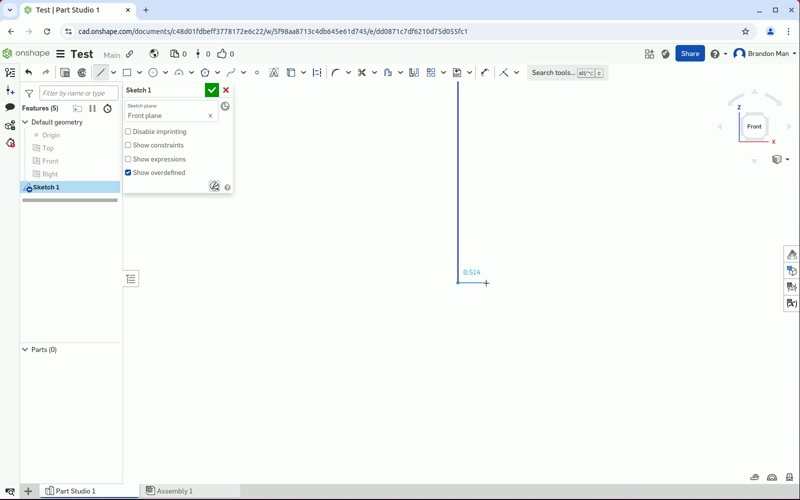
scroll(-6)
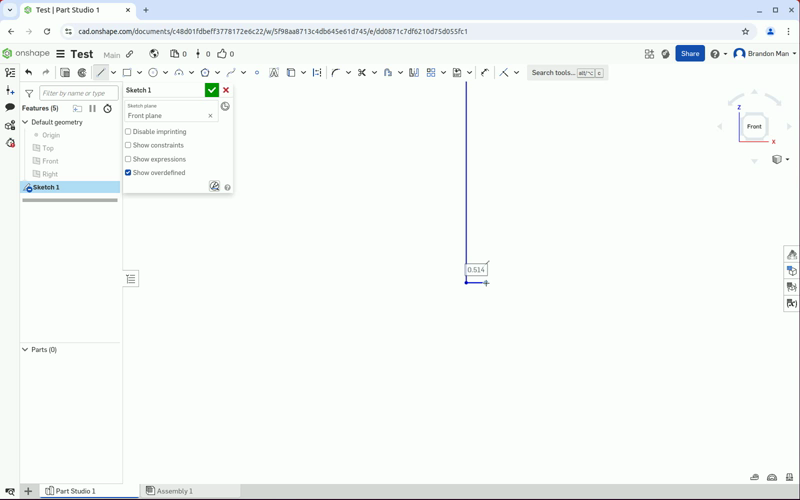
scroll(-6)
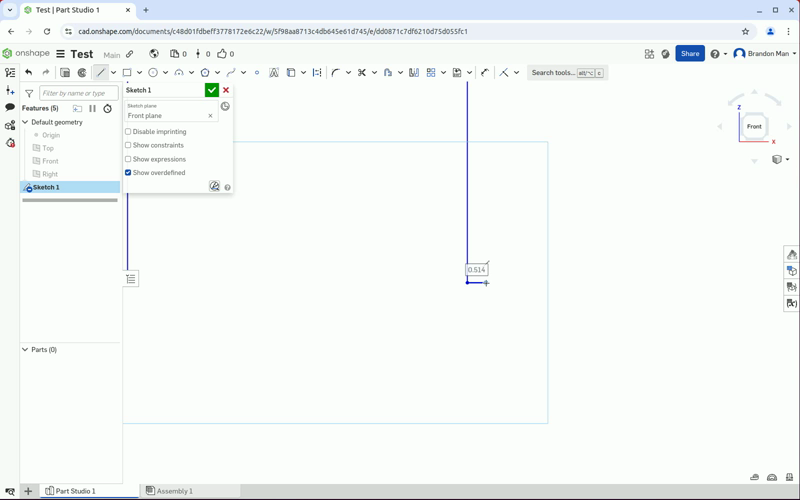
scroll(-6)
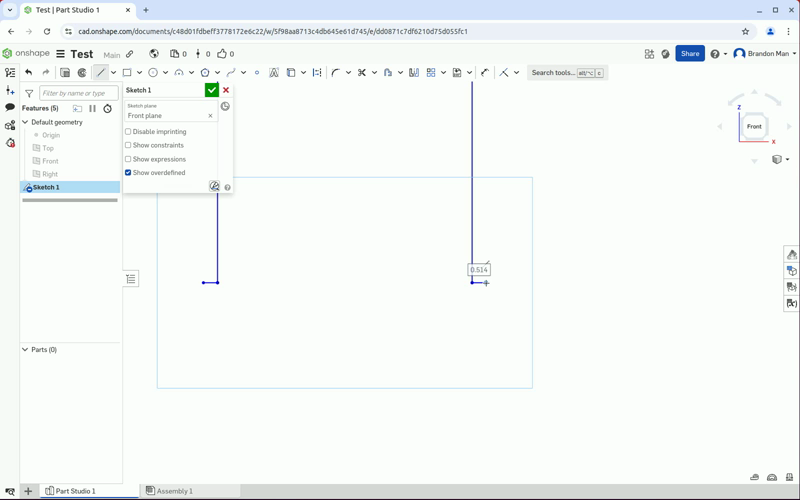
scroll(-6)
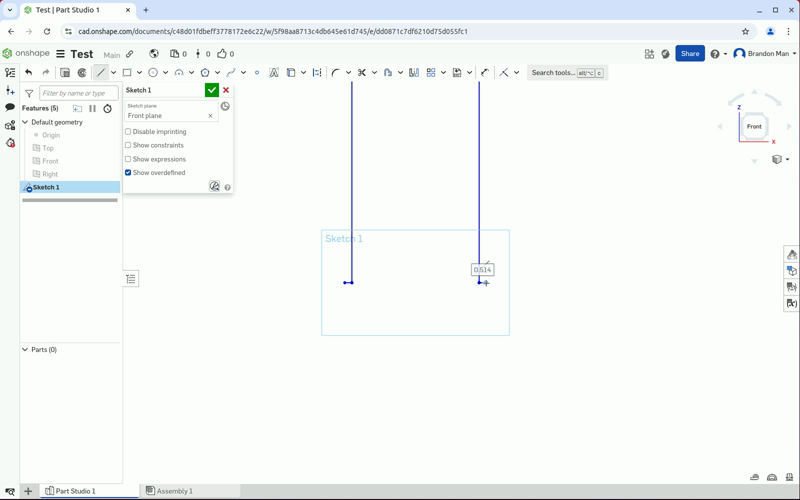
scroll(-6)
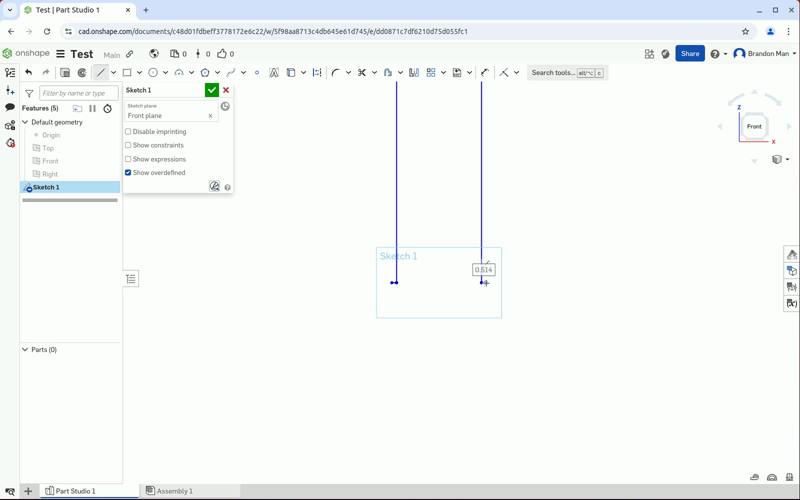
scroll(-6)
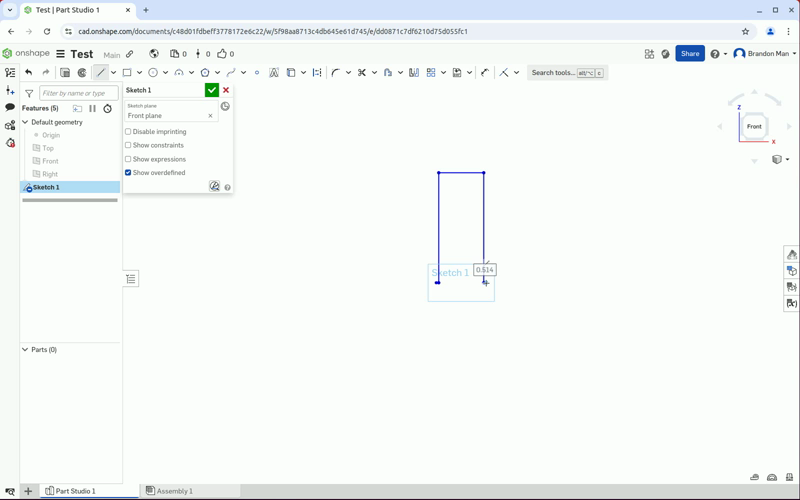
key_up(shift)
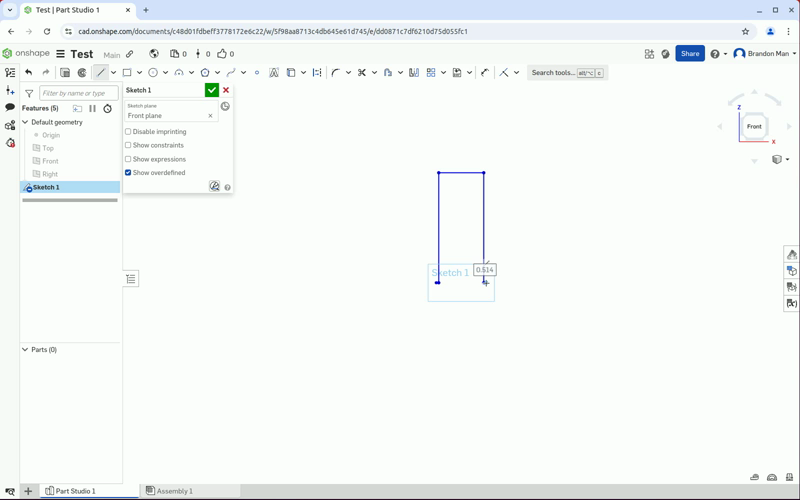
key_down(shift)
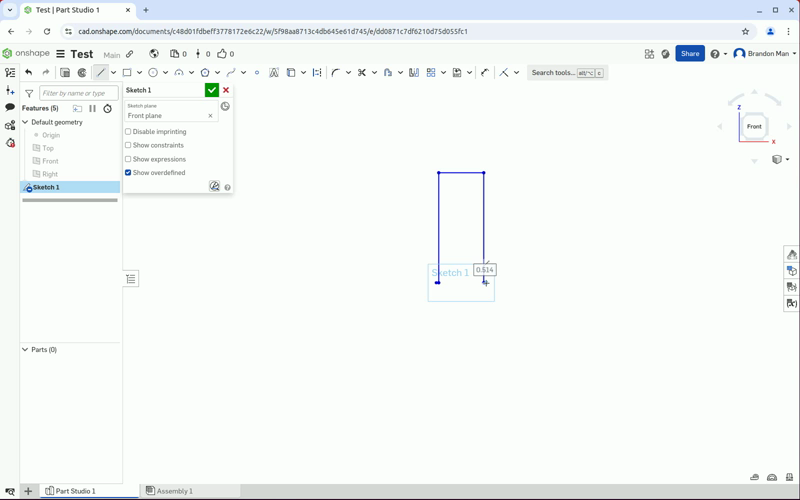
mouse_move(486, 170)
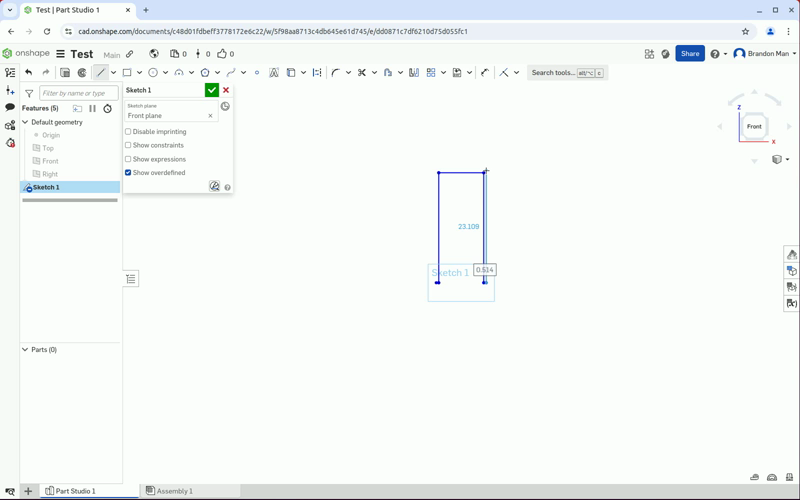
scroll(6)
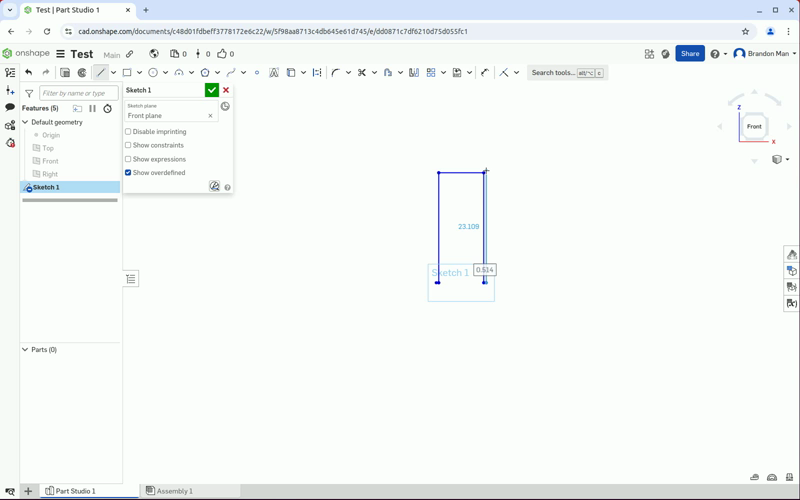
scroll(6)
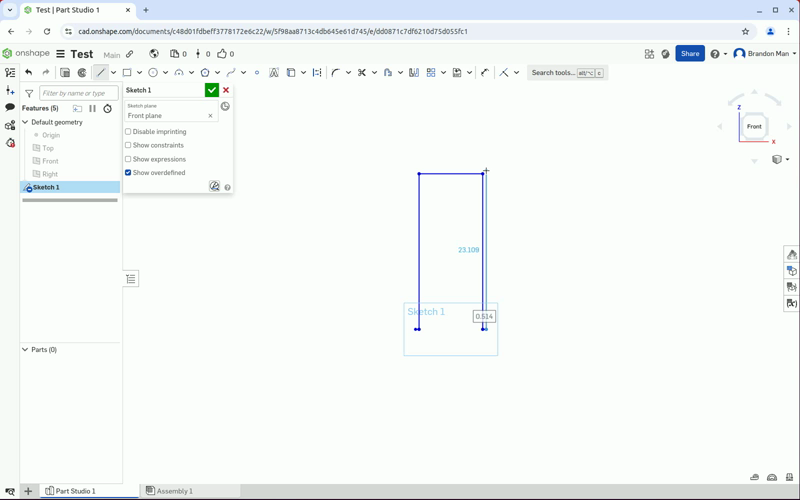
scroll(6)
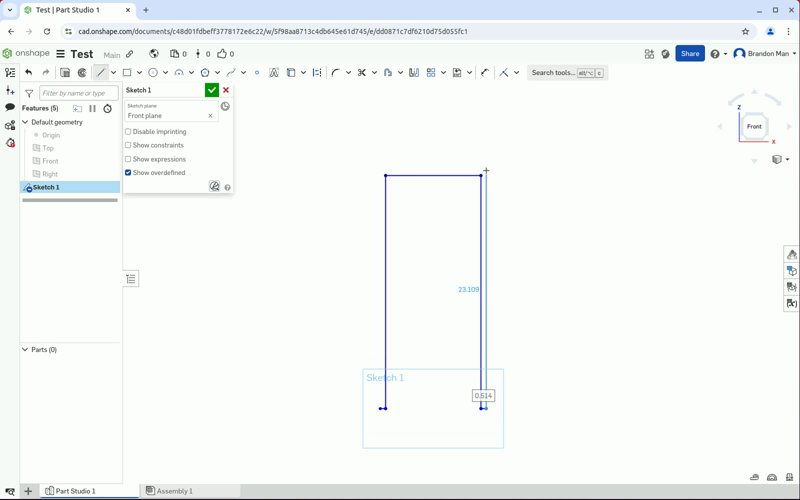
scroll(6)
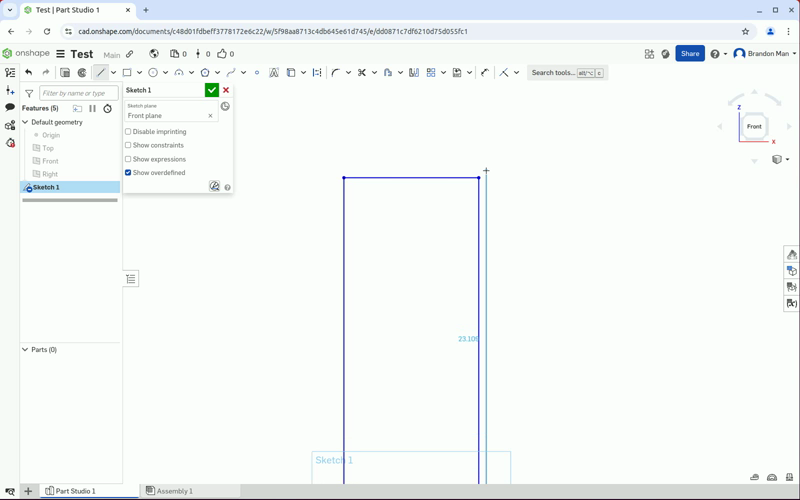
scroll(6)
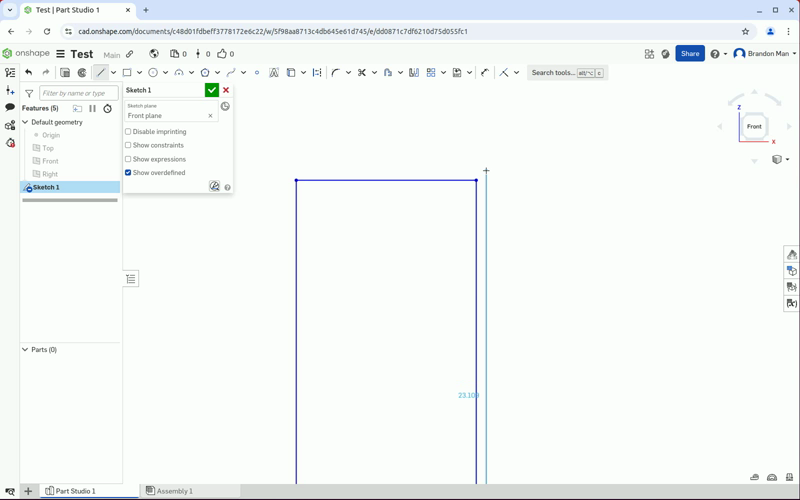
scroll(6)
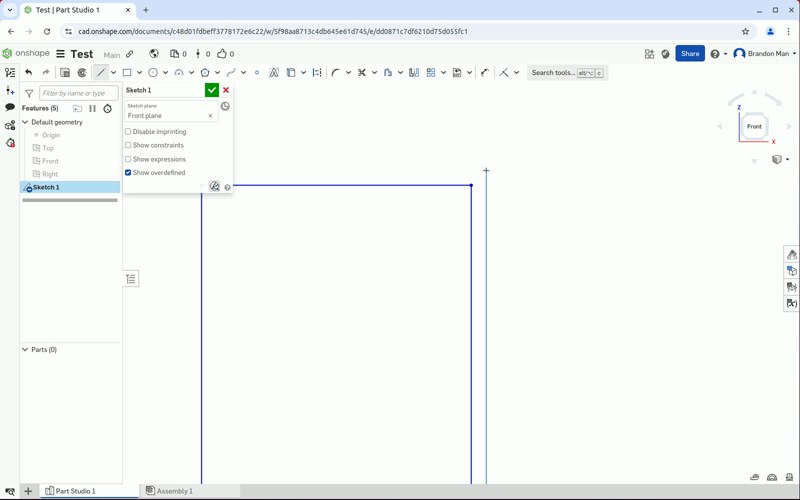
scroll(6)
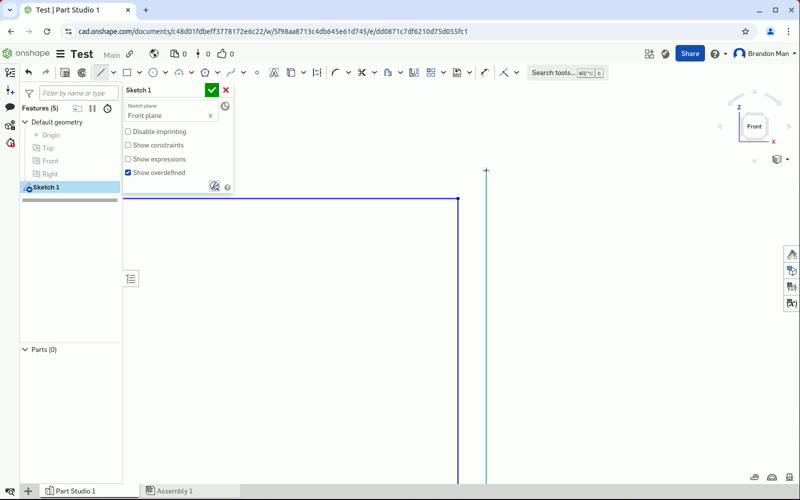
click(486, 170)
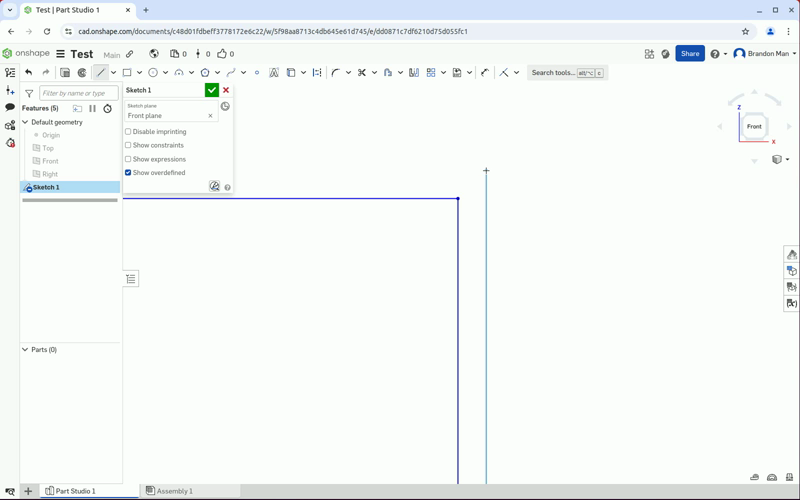
scroll(-6)
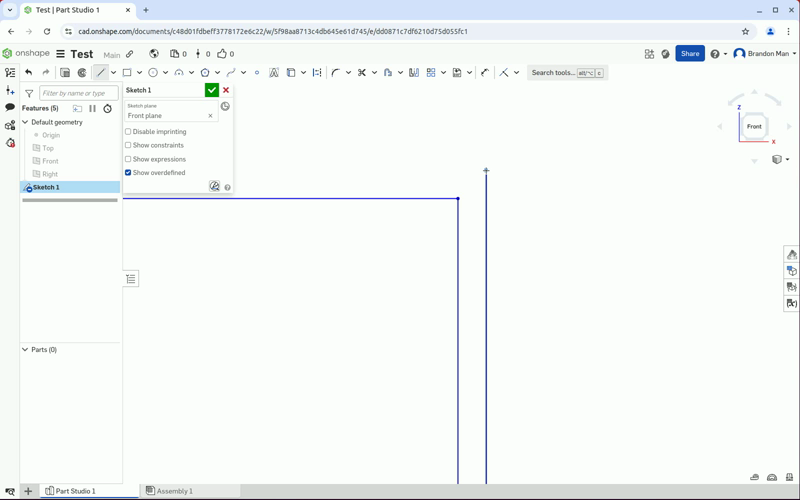
scroll(-6)
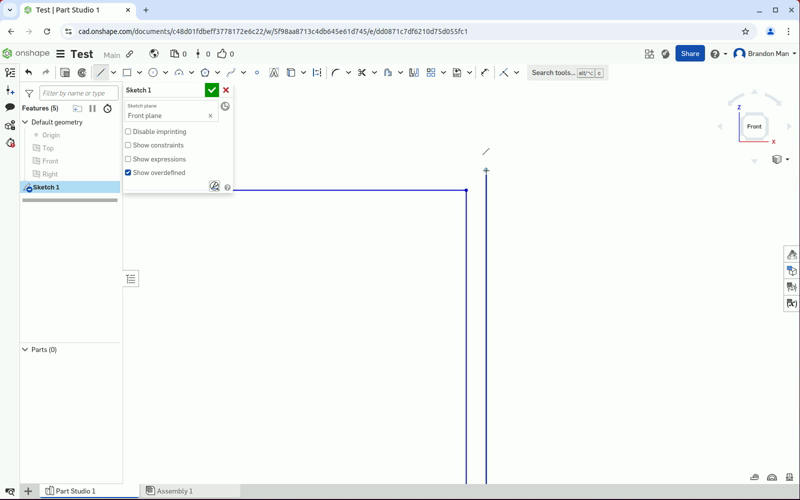
scroll(-6)
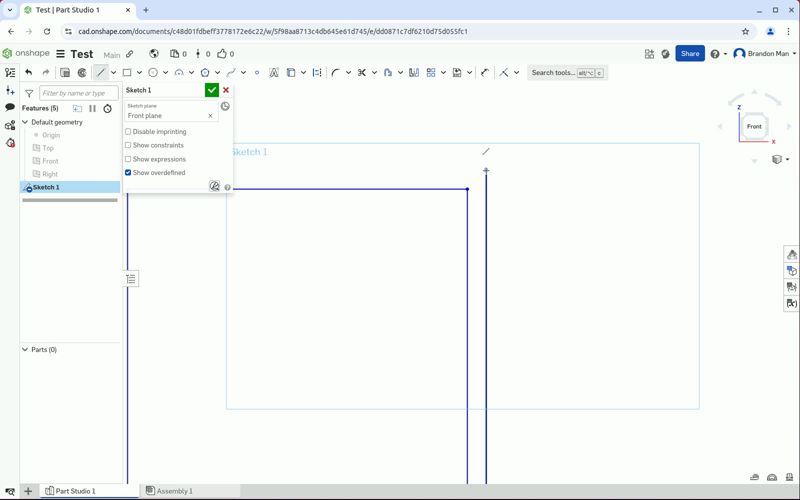
scroll(-6)
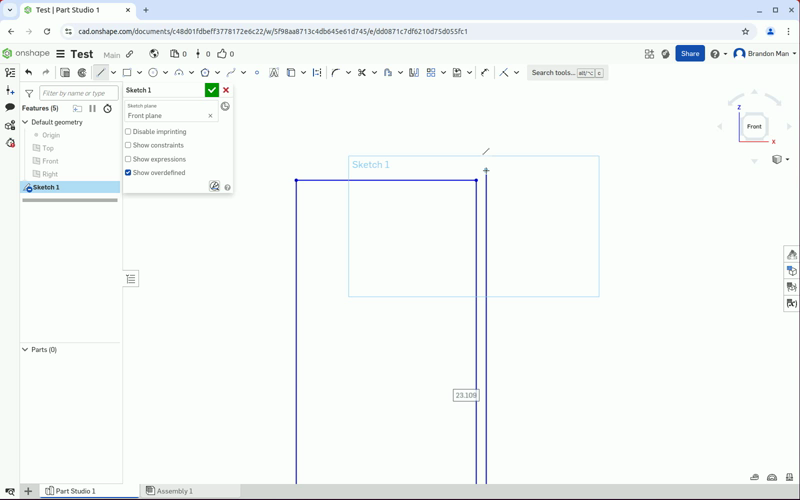
scroll(-6)
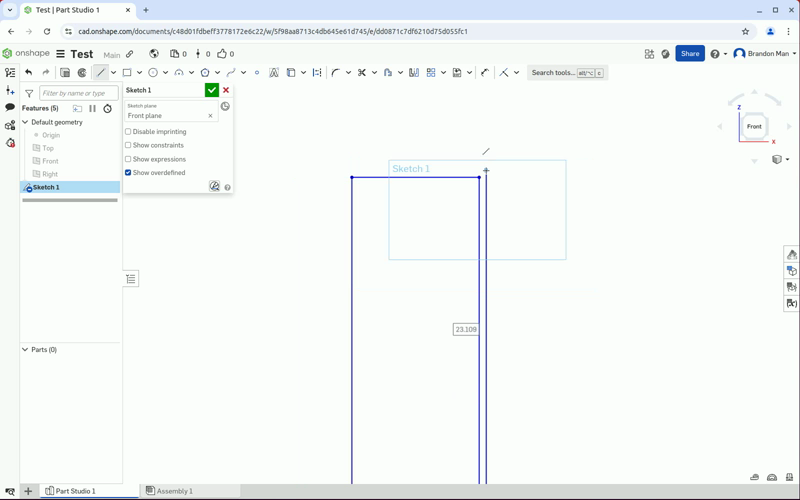
scroll(-6)
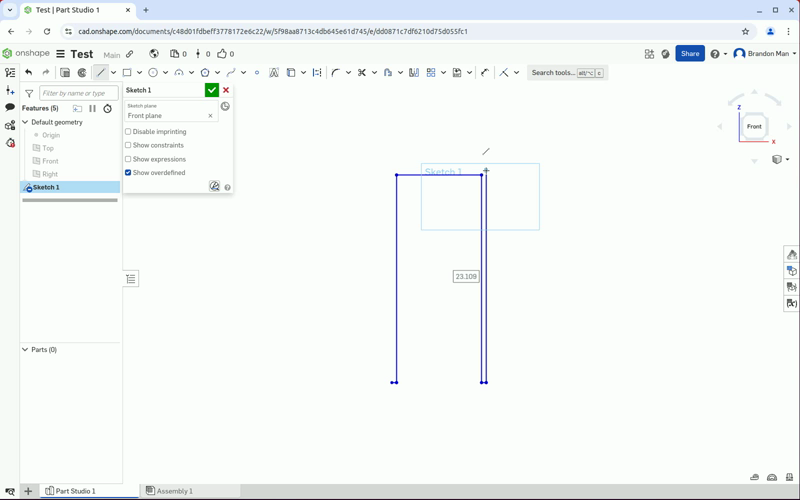
scroll(-6)
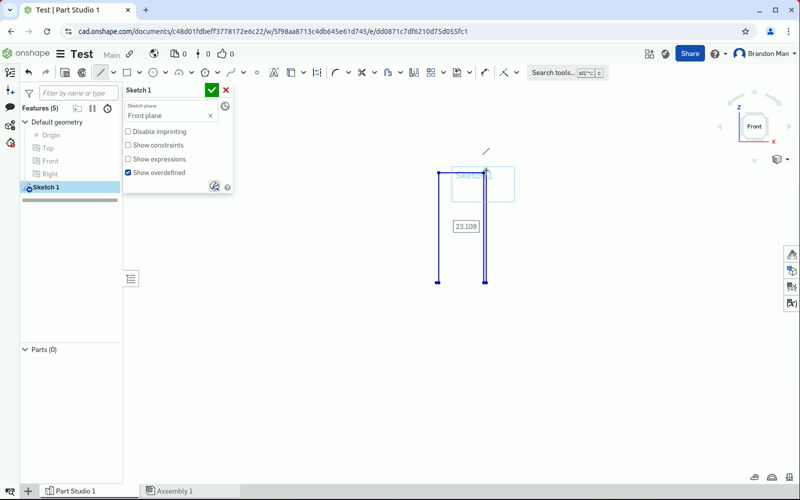
key_up(shift)
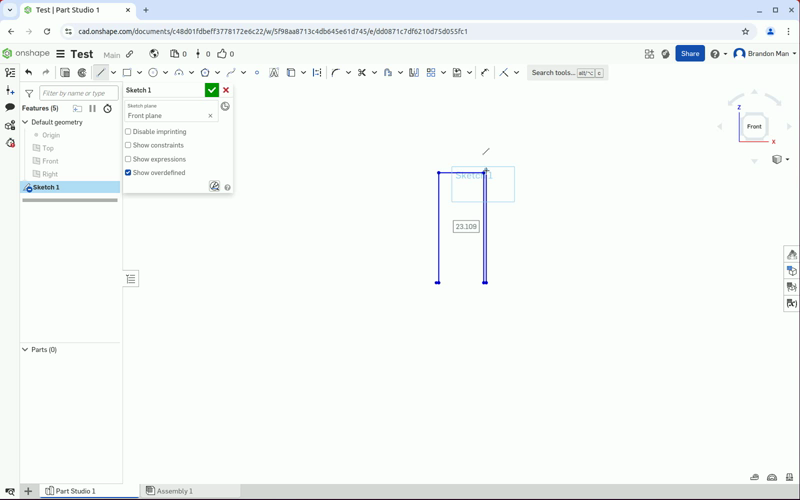
key_down(shift)
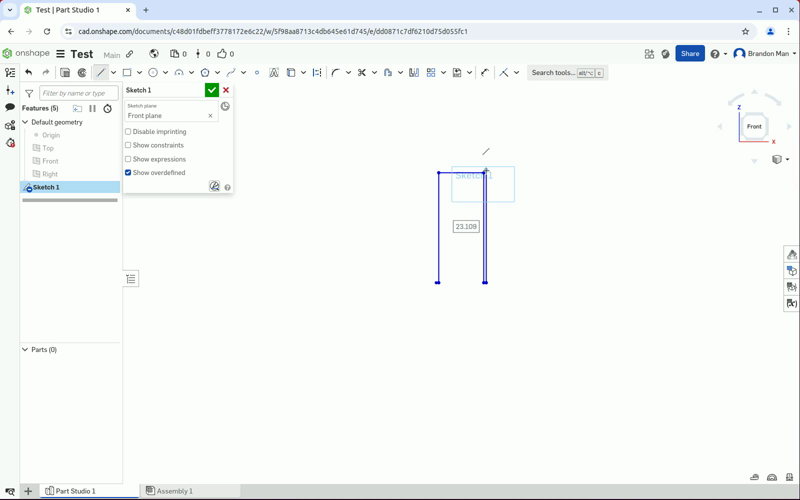
mouse_move(516, 170)
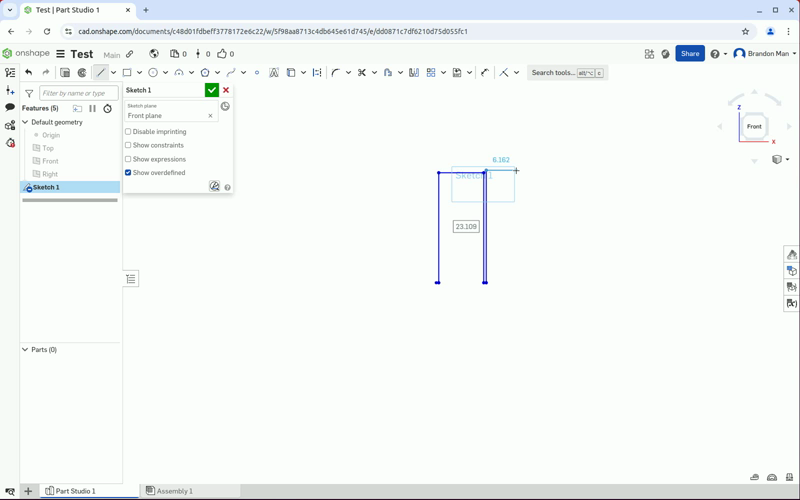
mouse_move(436, 170)
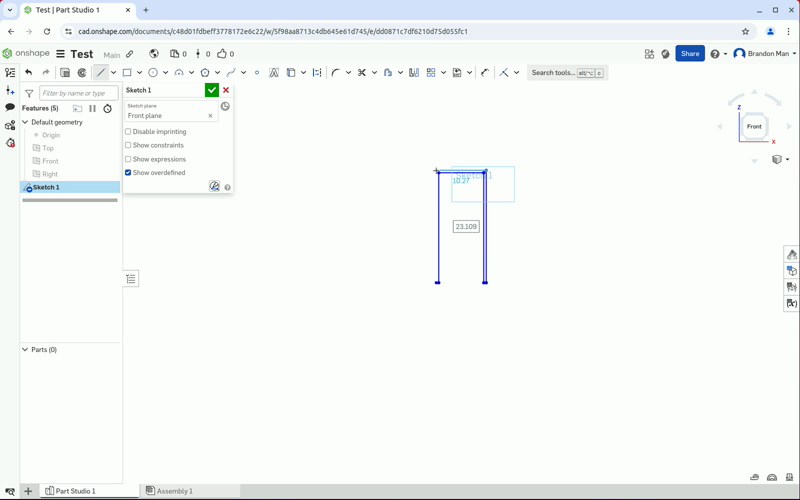
scroll(6)
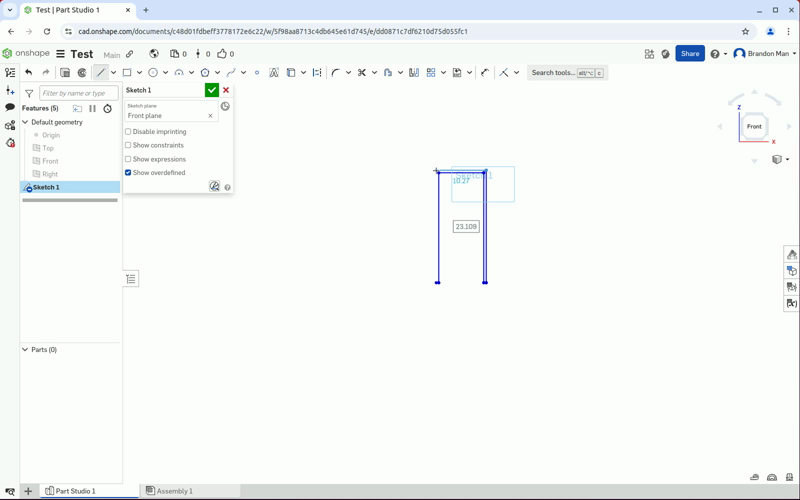
scroll(6)
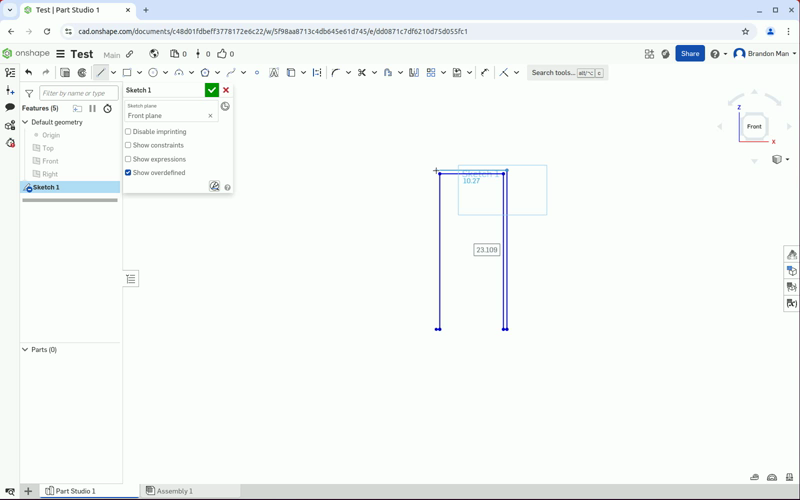
scroll(6)
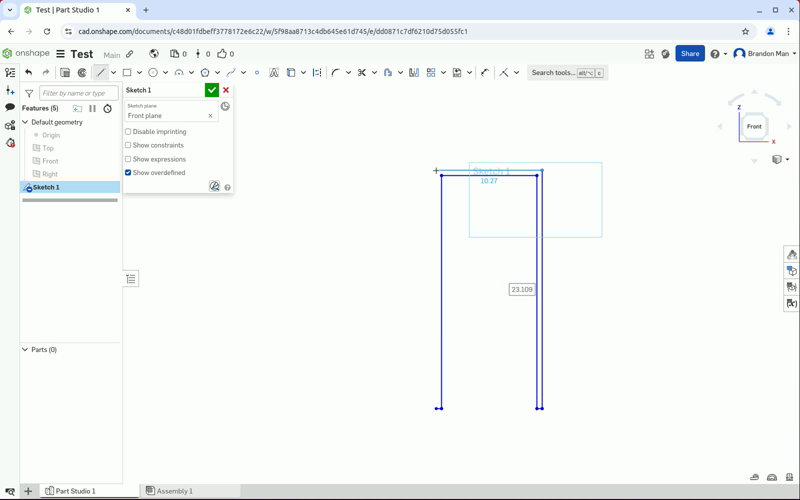
scroll(6)
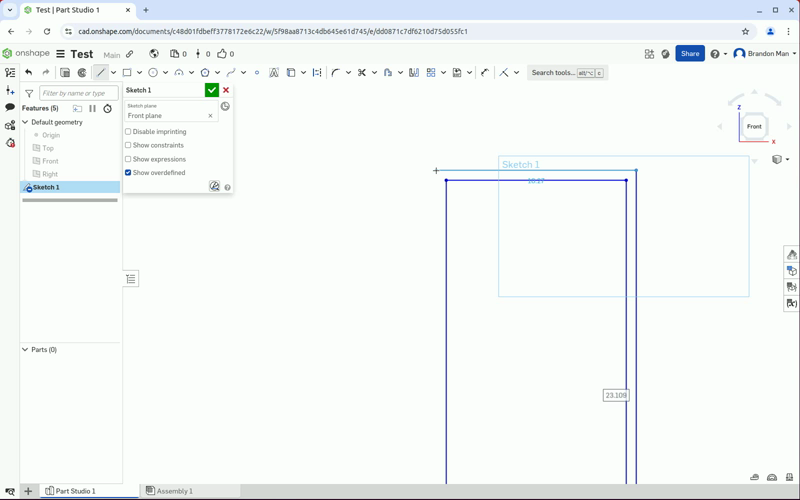
scroll(6)
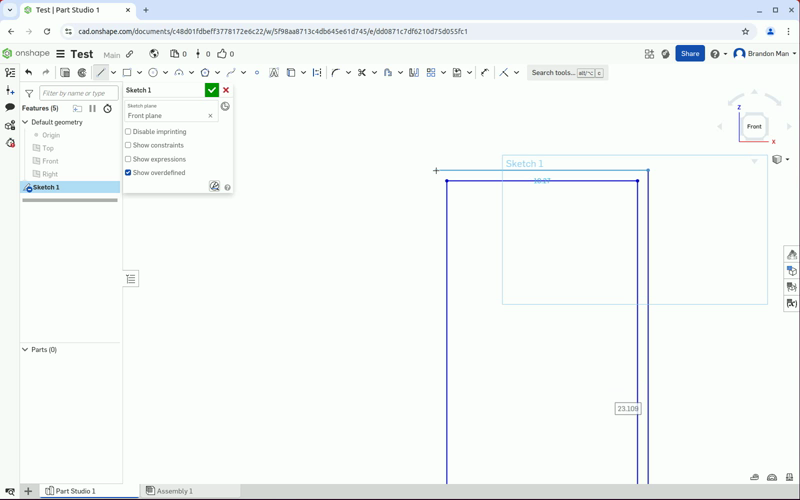
scroll(6)
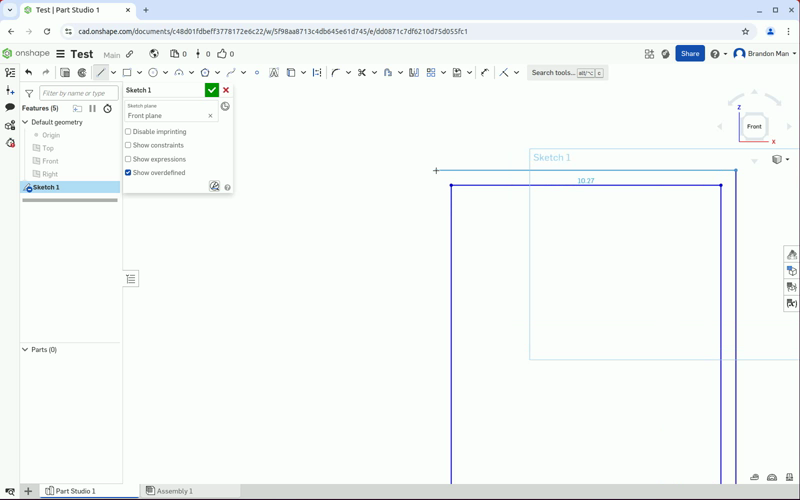
scroll(6)
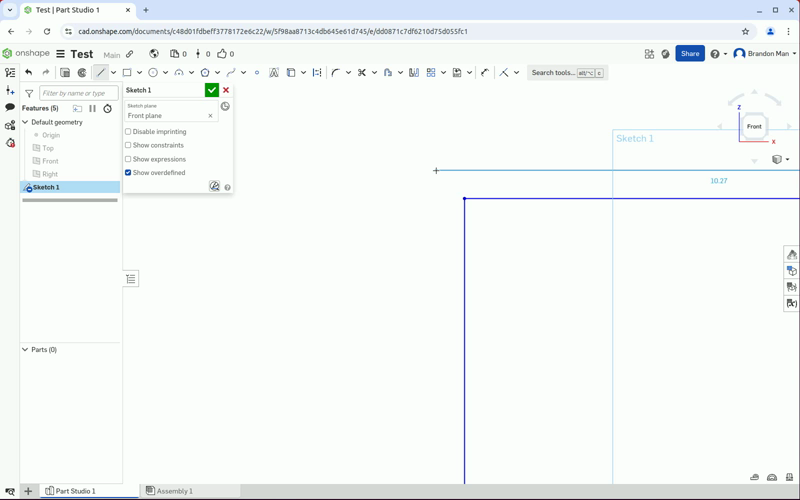
click(436, 170)
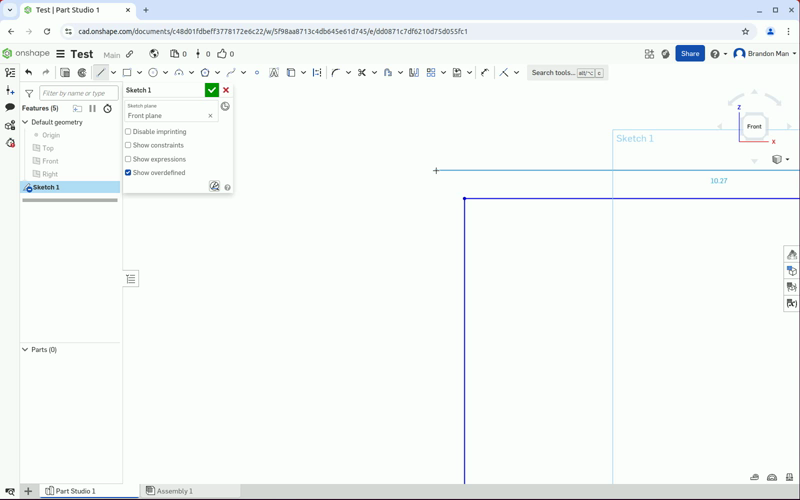
scroll(-6)
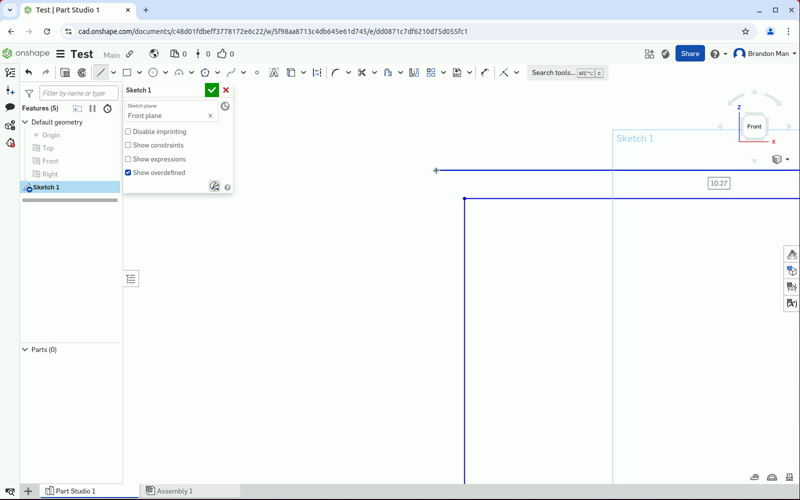
scroll(-6)
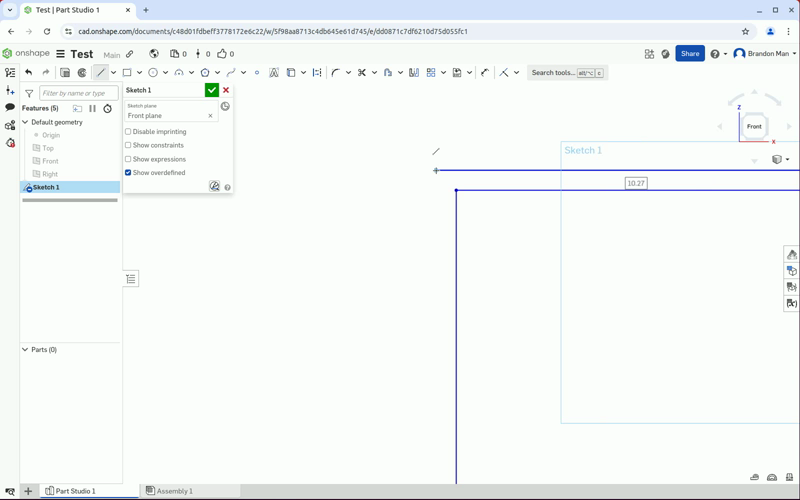
scroll(-6)
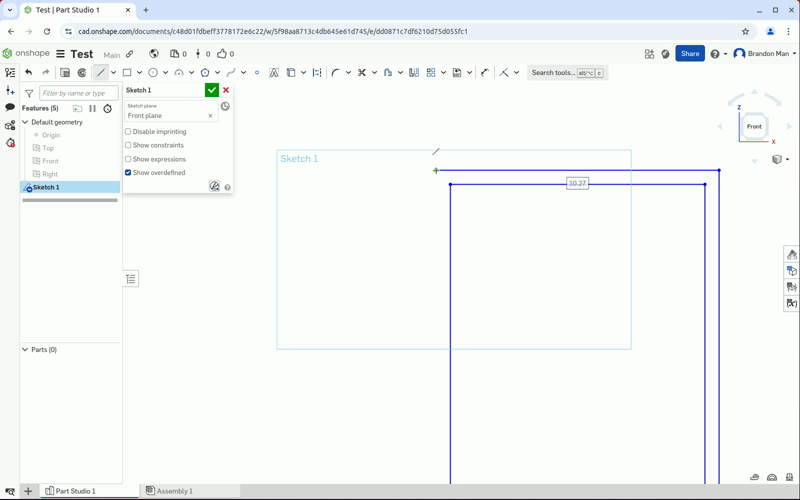
scroll(-6)
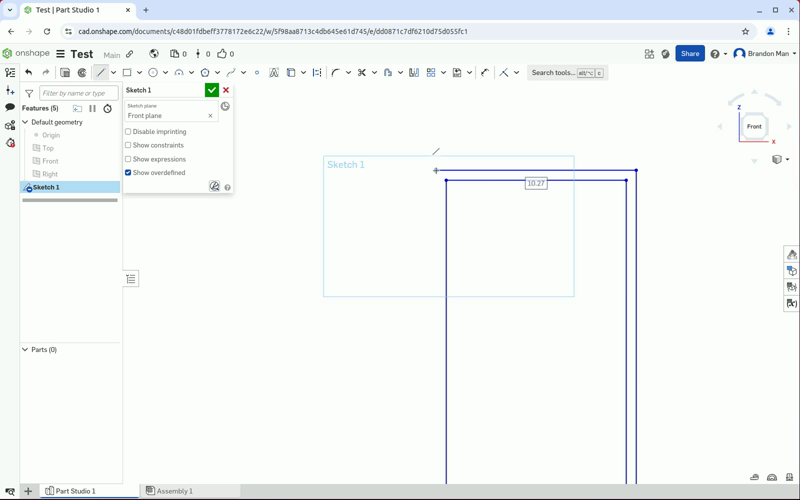
scroll(-6)
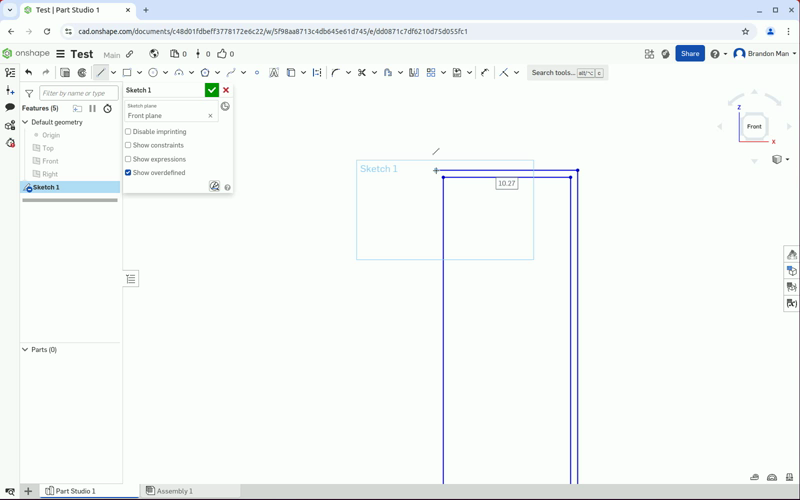
scroll(-6)
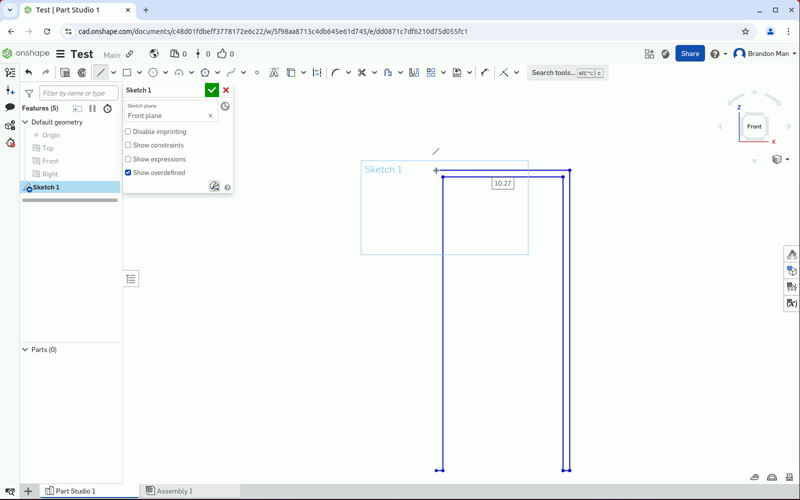
scroll(-6)
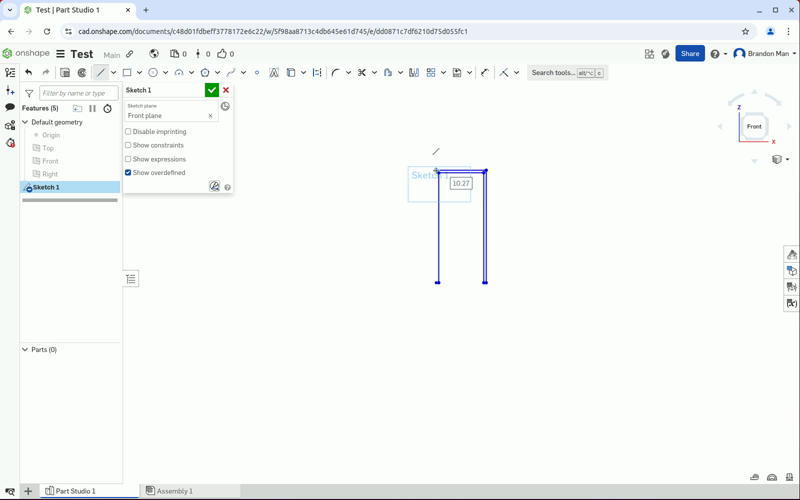
key_up(shift)
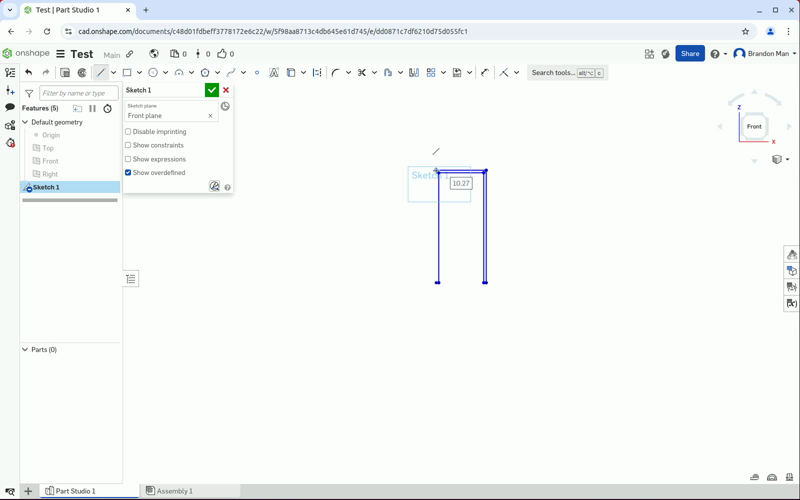
key_down(shift)
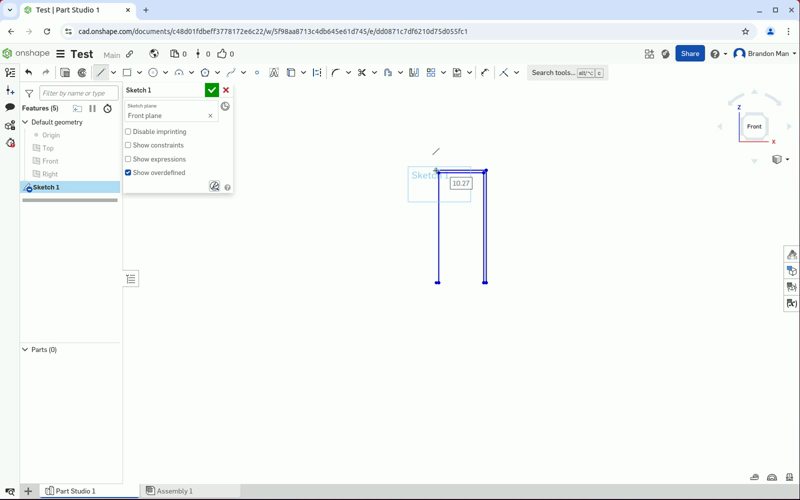
mouse_move(436, 282)
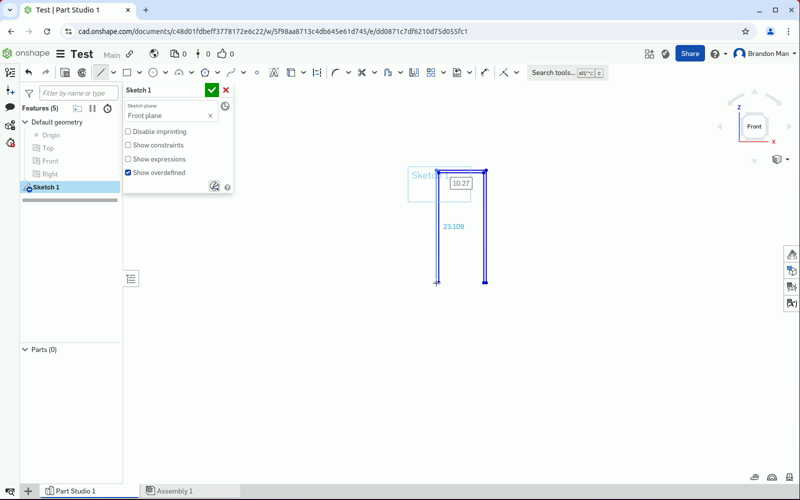
scroll(6)
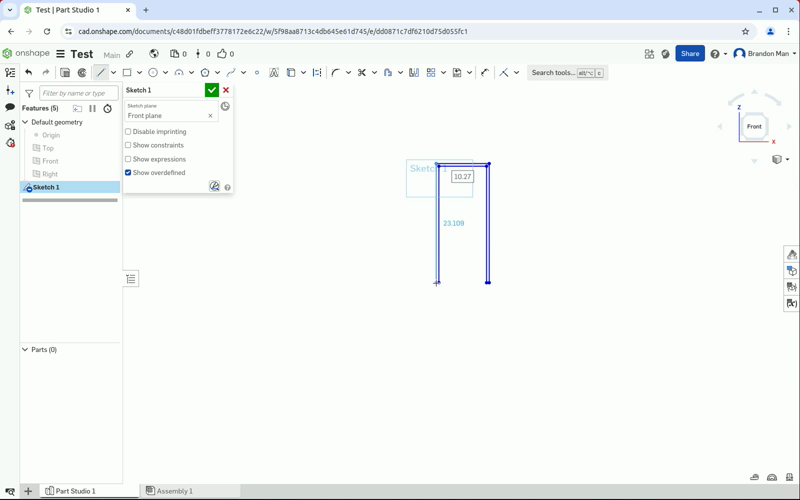
scroll(6)
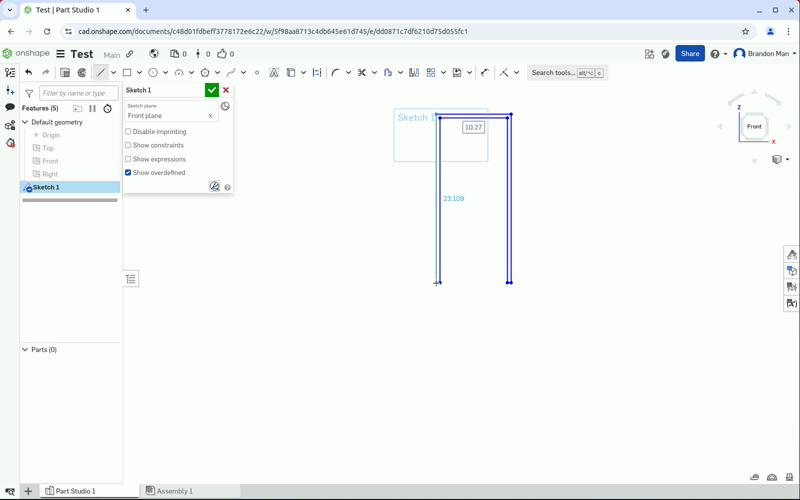
scroll(6)
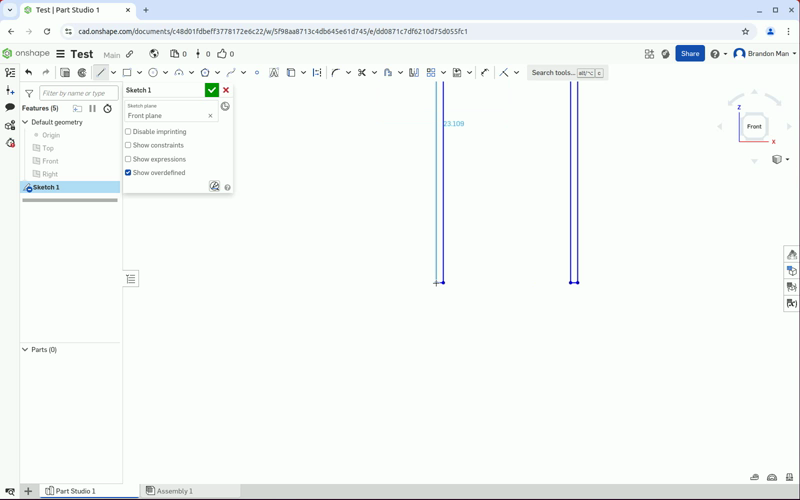
scroll(6)
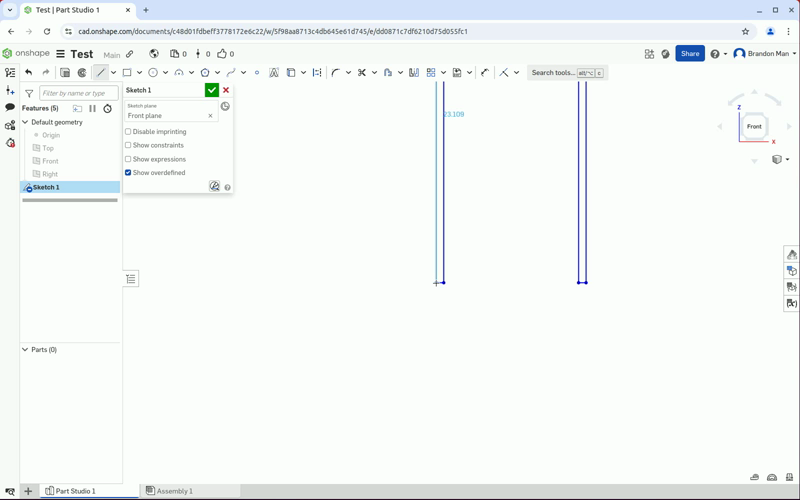
scroll(6)
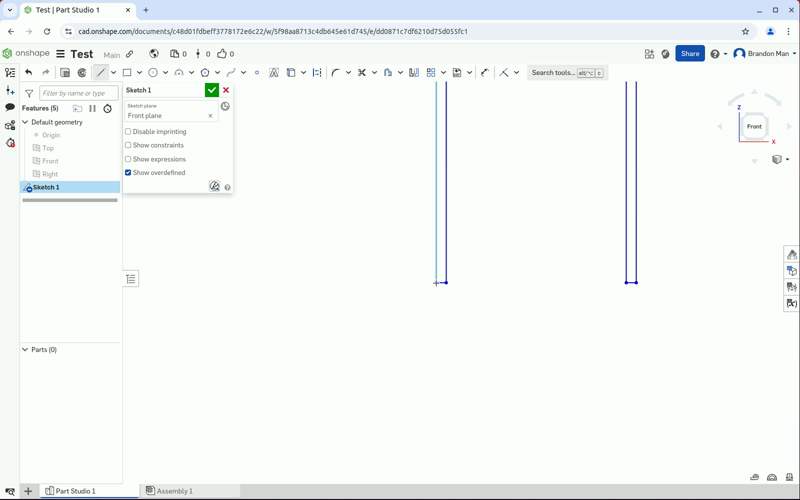
scroll(6)
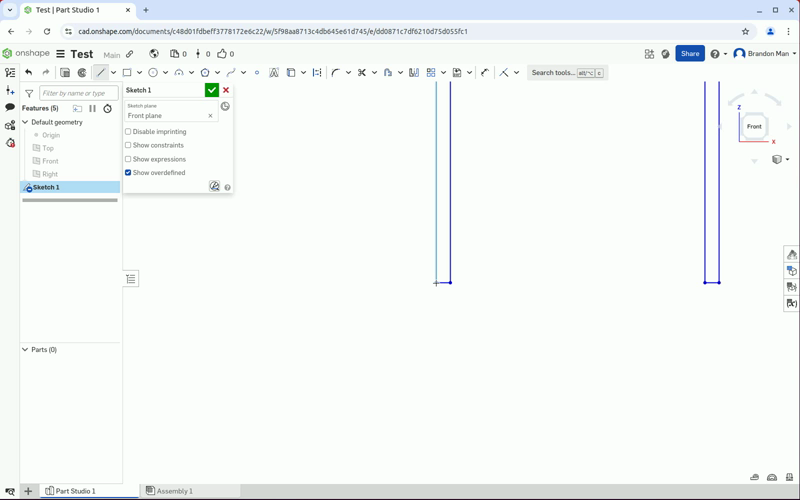
scroll(6)
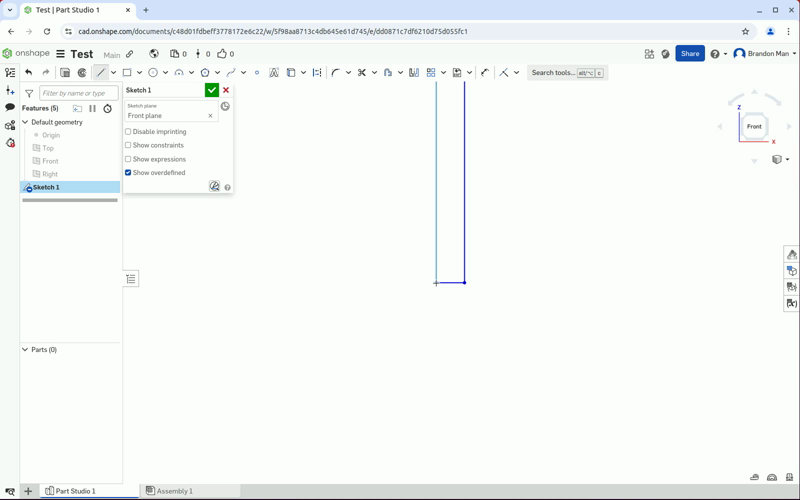
key_up(shift)
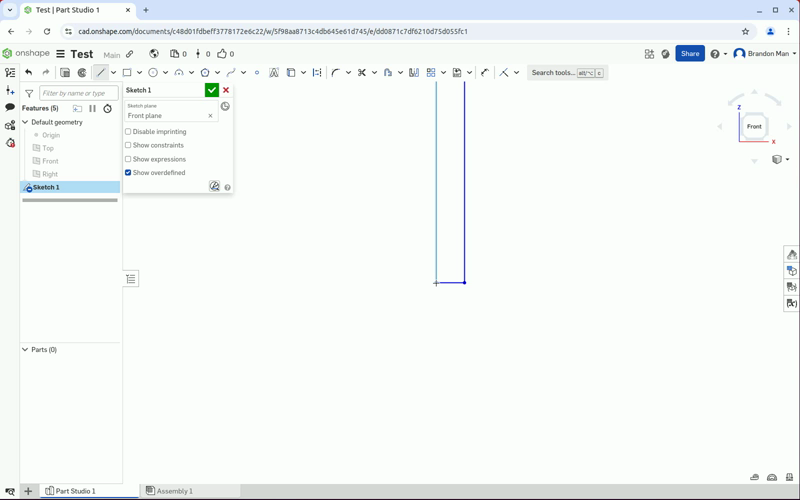
click(436, 282)
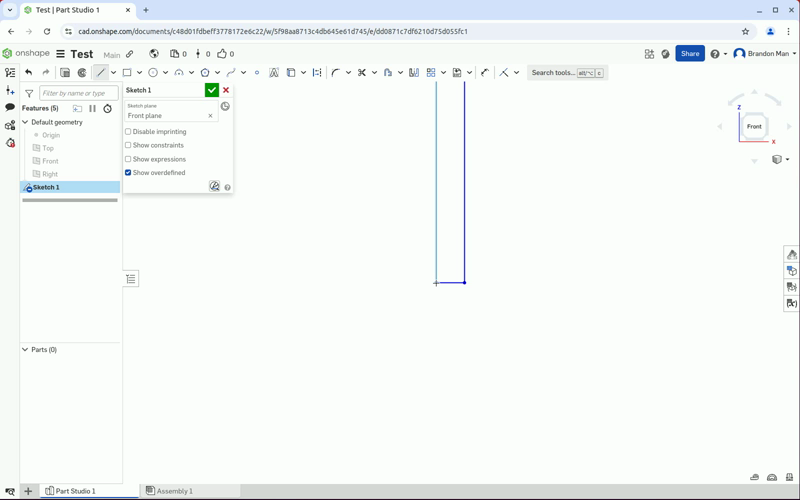
scroll(-6)
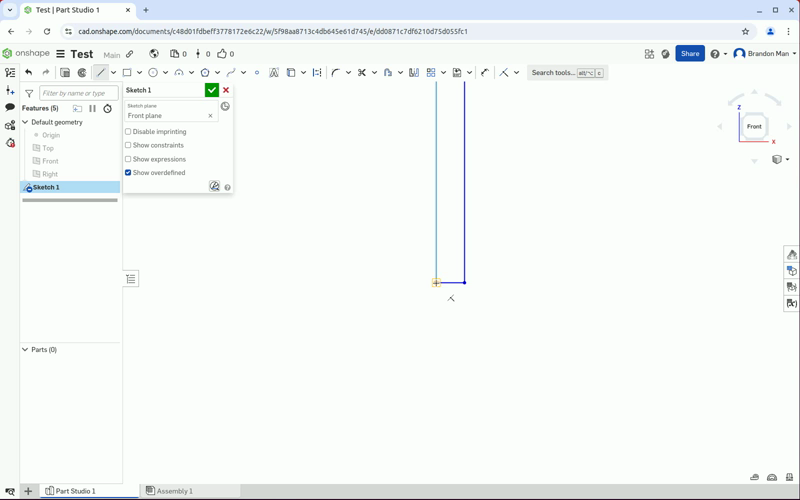
scroll(-6)
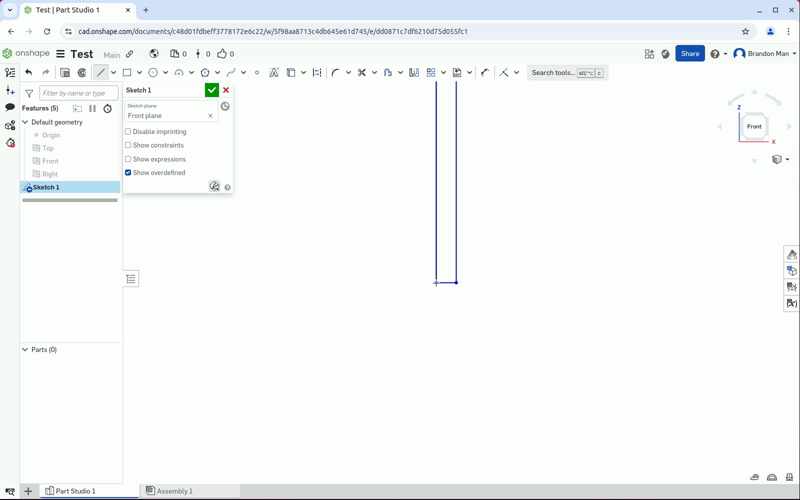
scroll(-6)
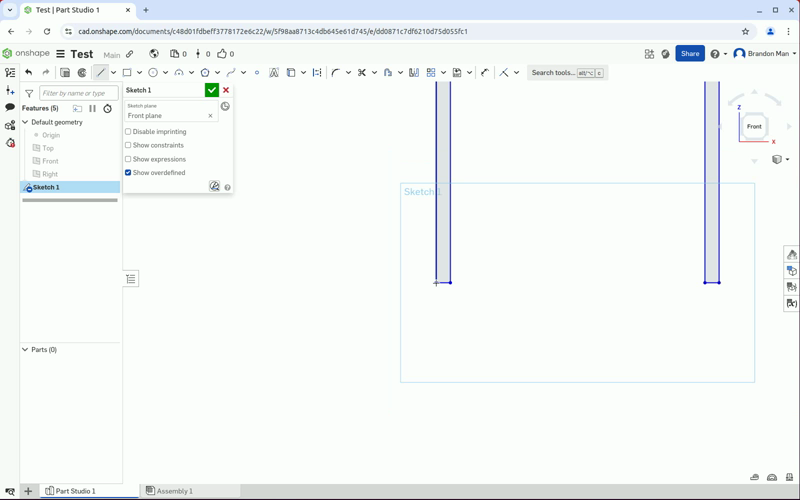
scroll(-6)
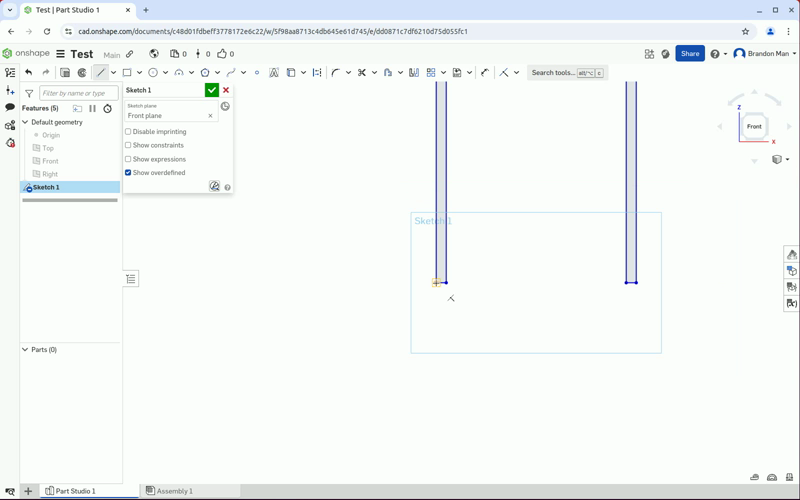
scroll(-6)
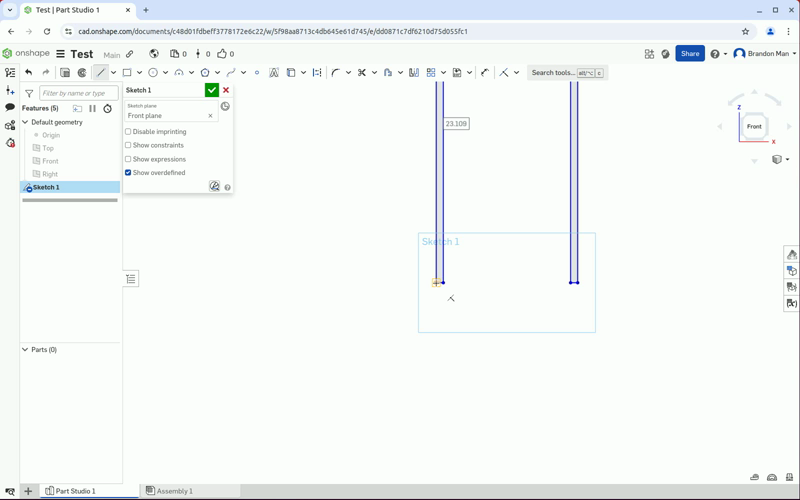
scroll(-6)
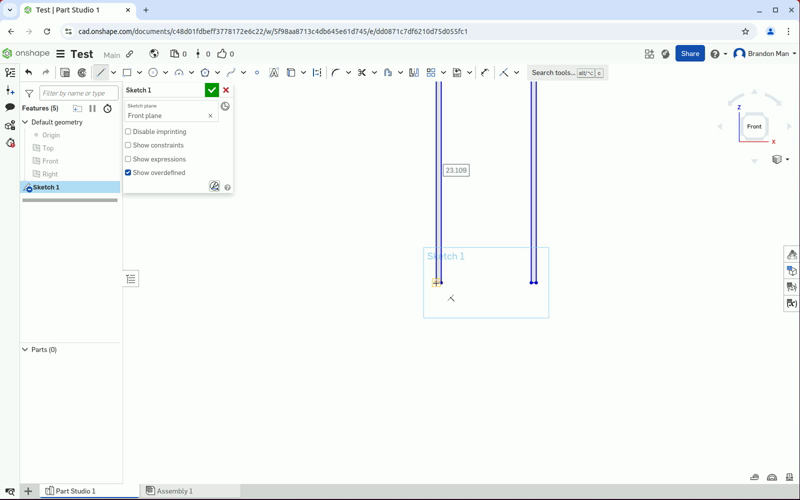
scroll(-6)
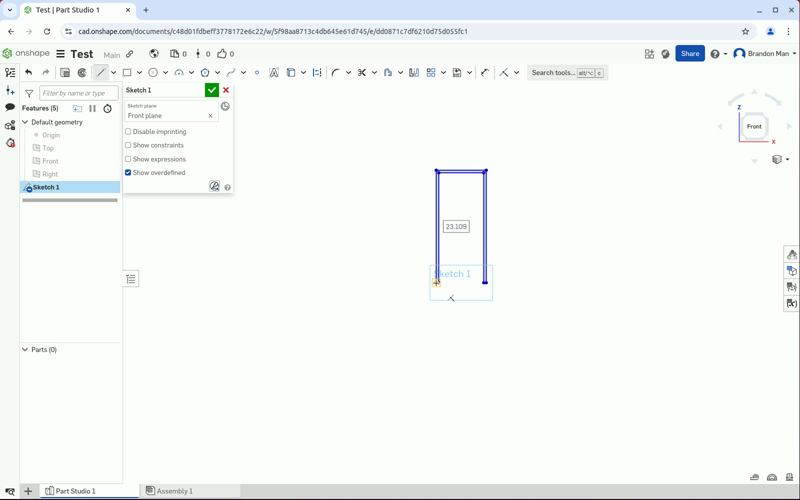
key(esc)
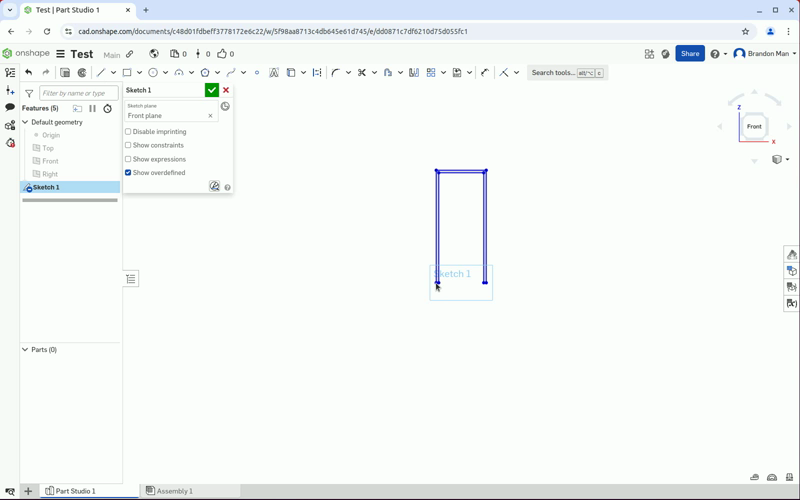
mouse_move(437, 259)
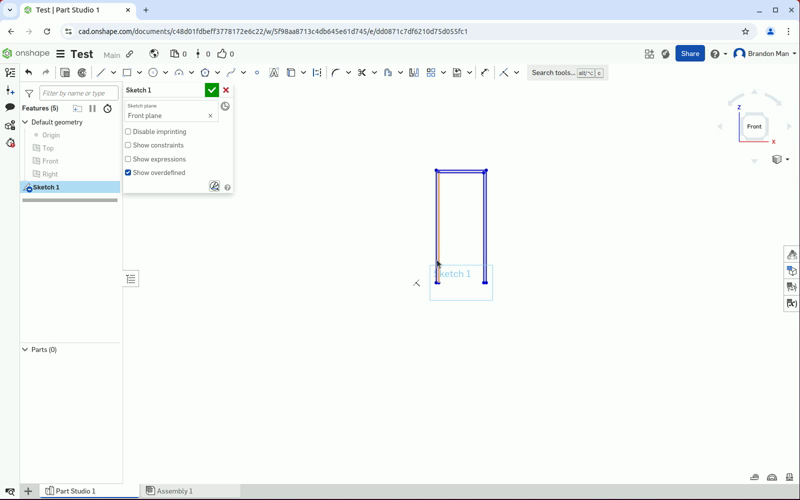
scroll(6)
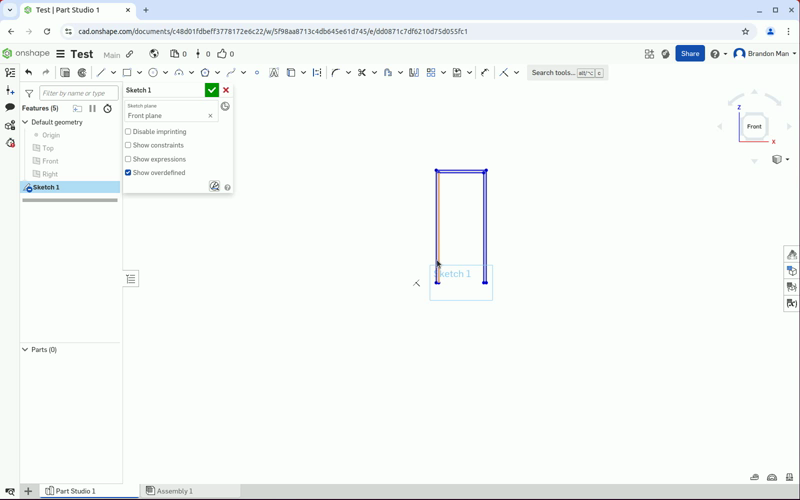
scroll(6)
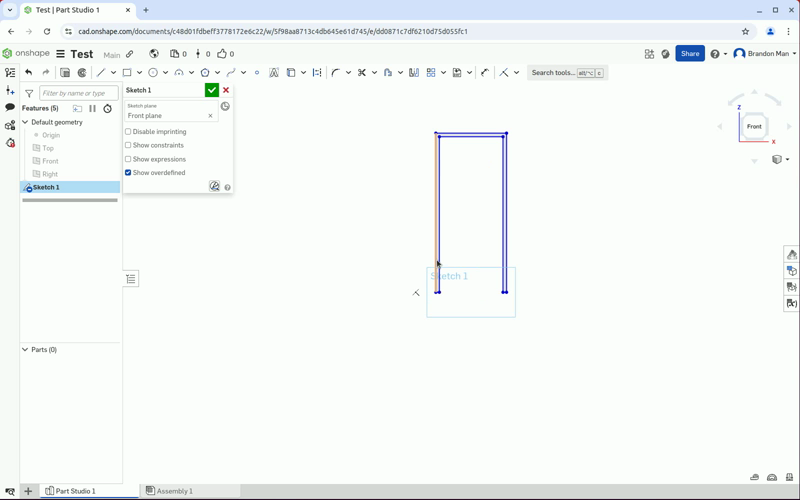
scroll(6)
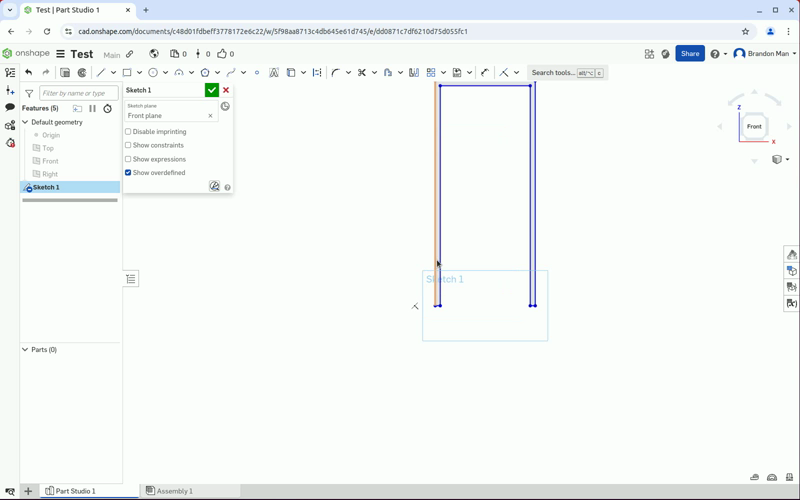
scroll(6)
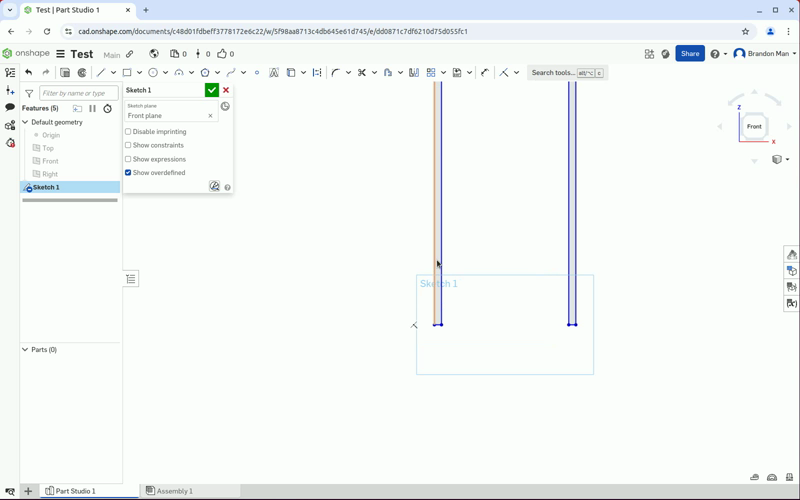
scroll(6)
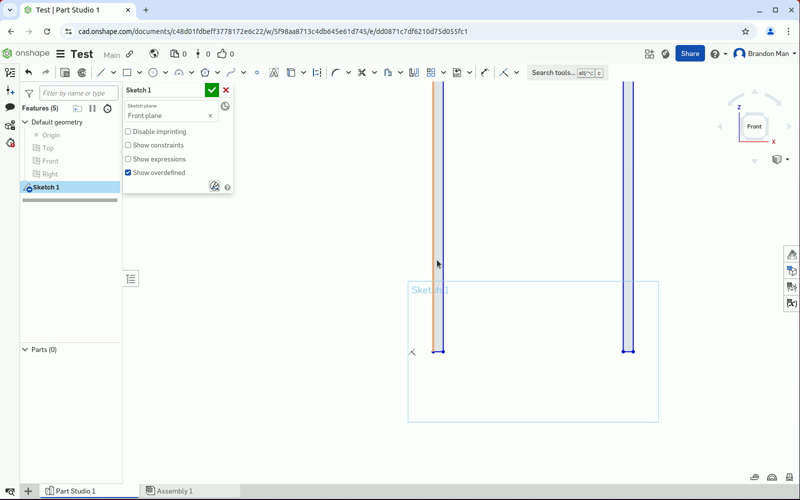
scroll(6)
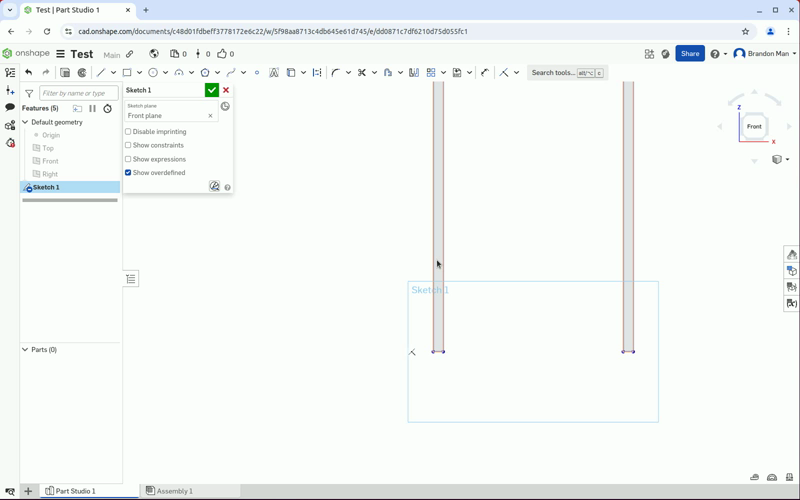
scroll(6)
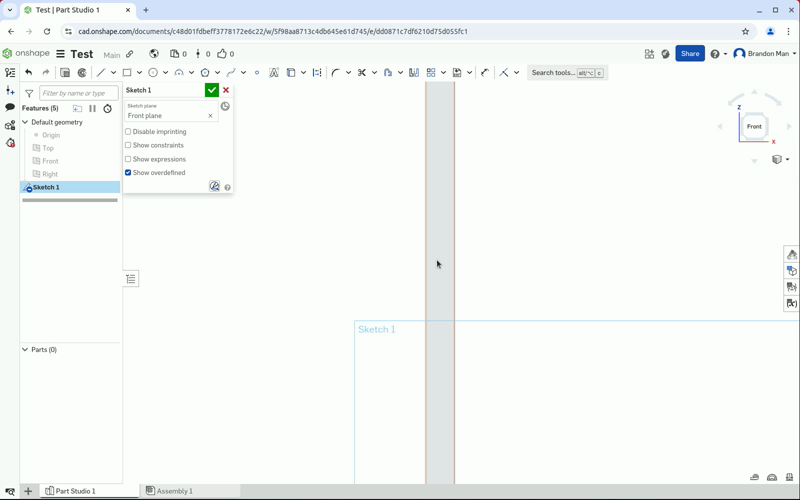
click(437, 259)
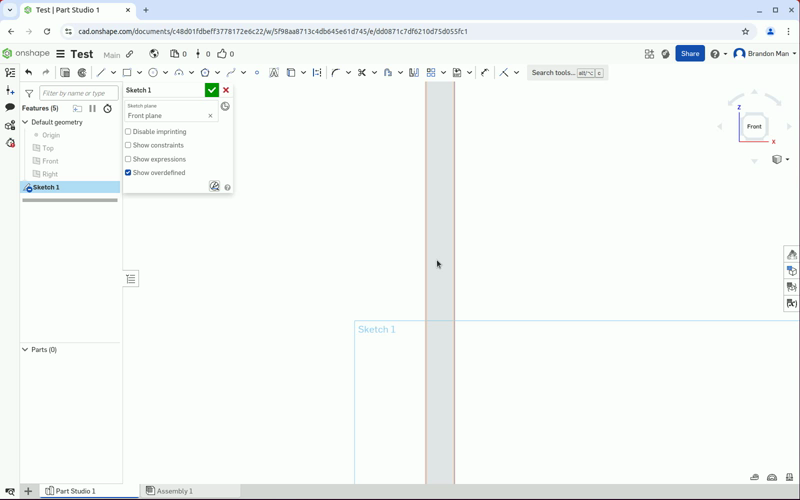
scroll(-6)
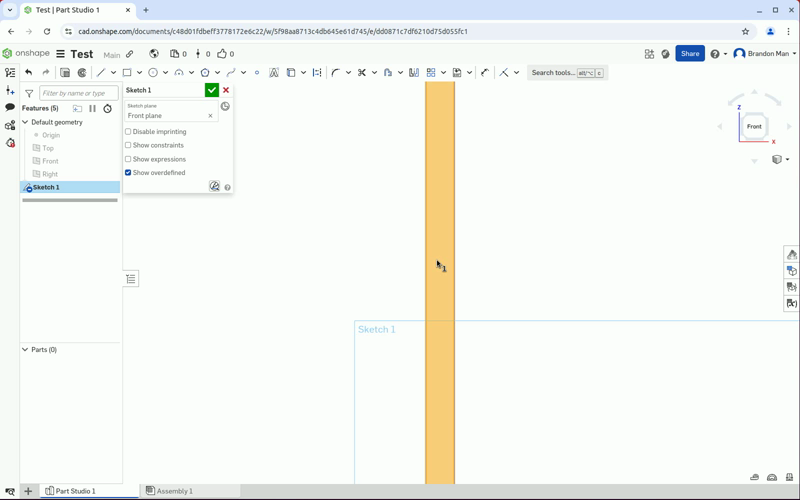
scroll(-6)
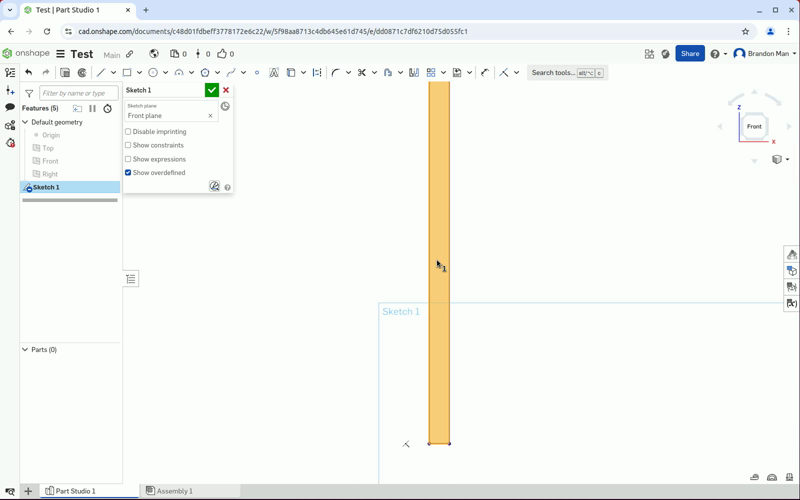
scroll(-6)
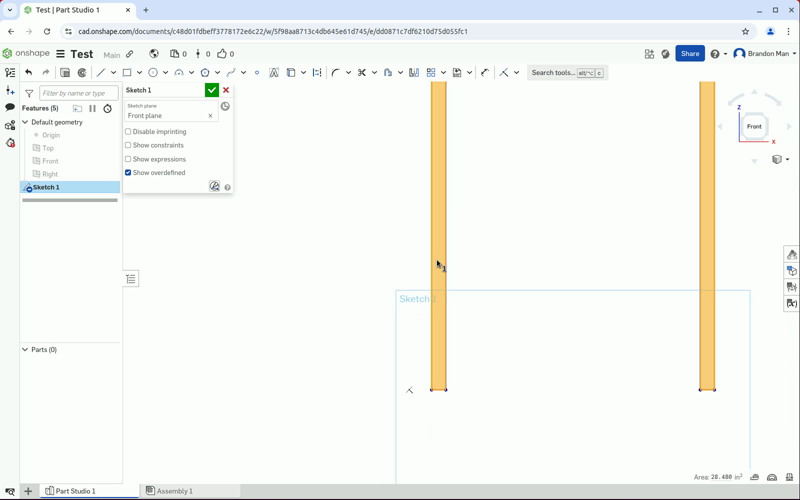
scroll(-6)
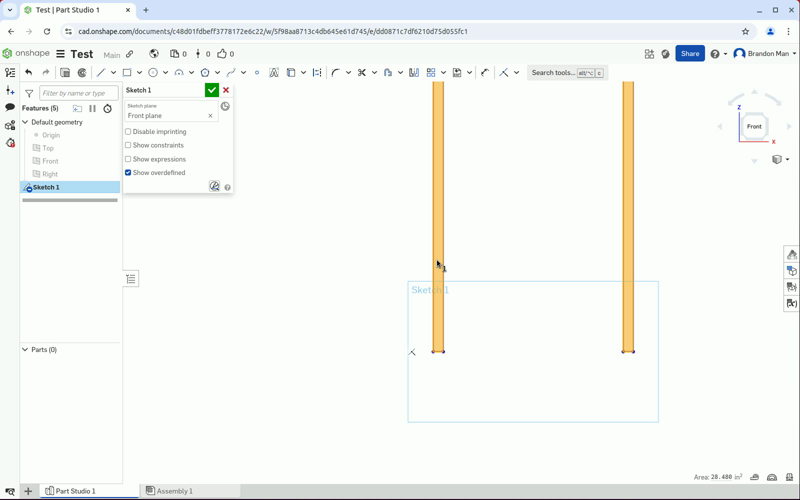
scroll(-6)
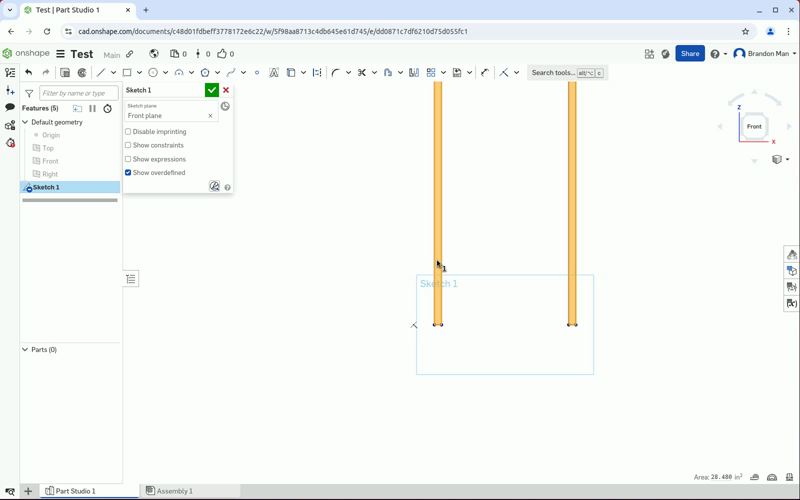
scroll(-6)
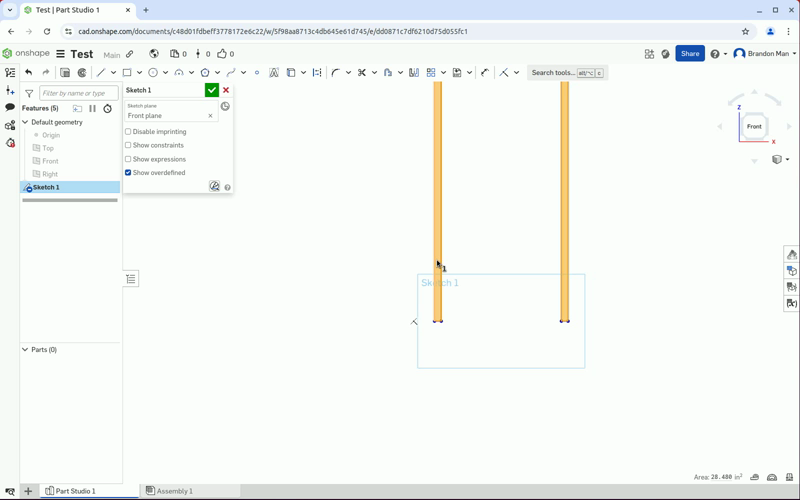
scroll(-6)
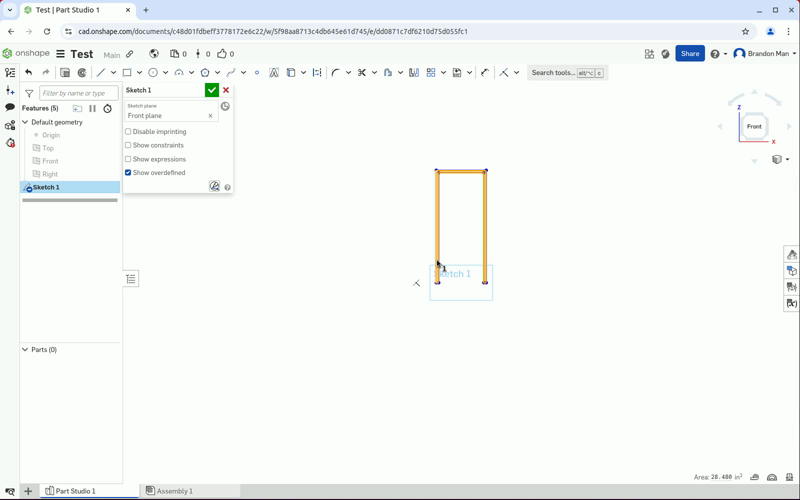
mouse_move(73, 352)
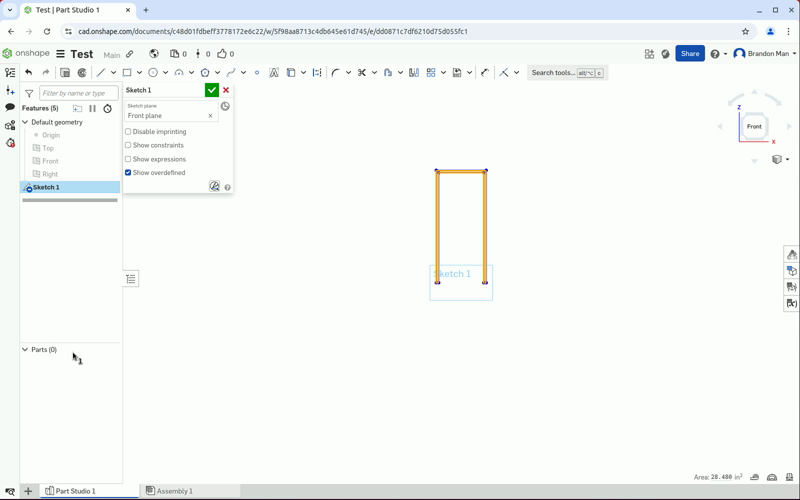
key(shift+y)
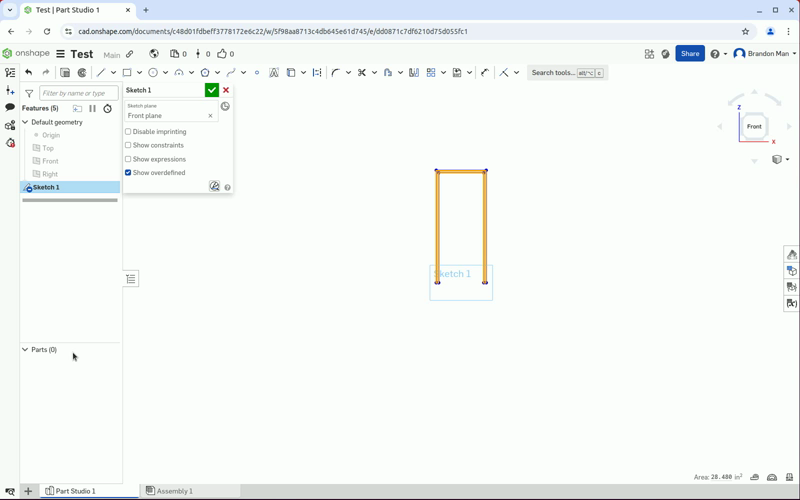
key(shift+e)
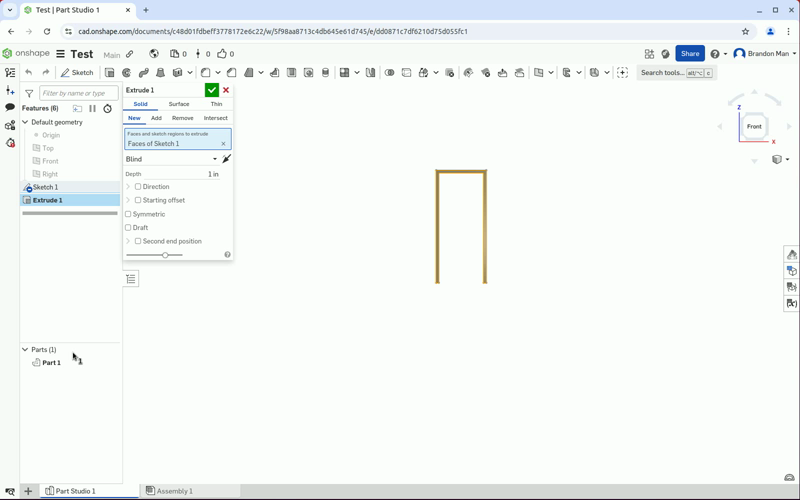
mouse_move(143, 106)
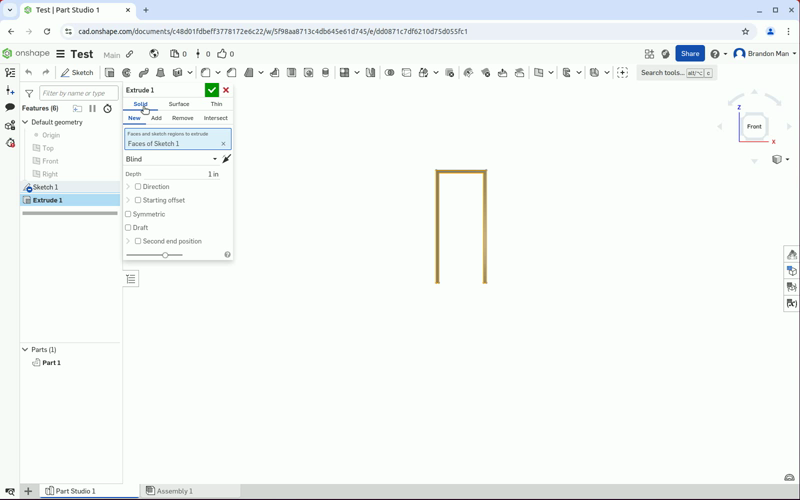
click(143, 106)
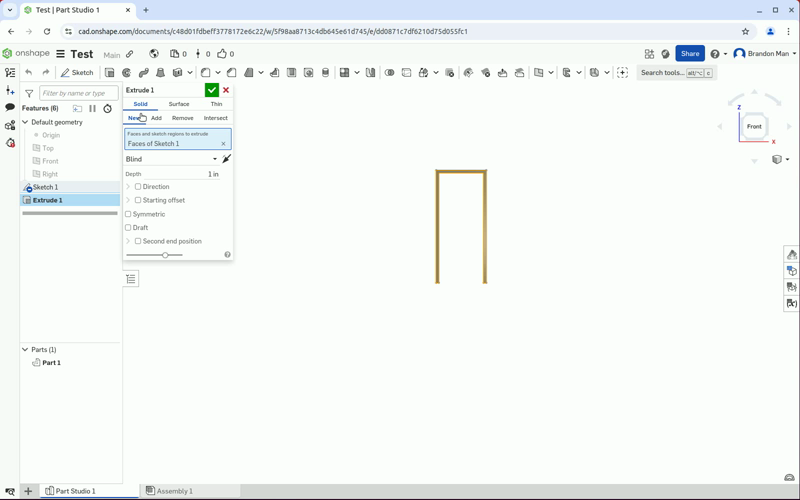
mouse_move(137, 120)
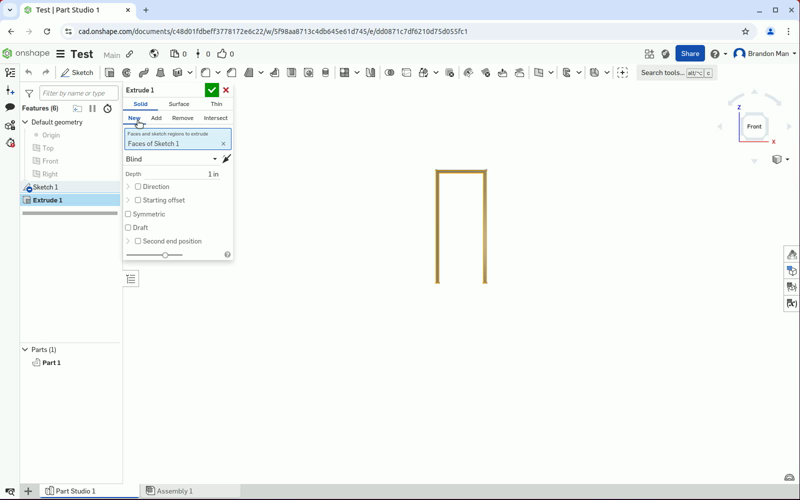
click(137, 120)
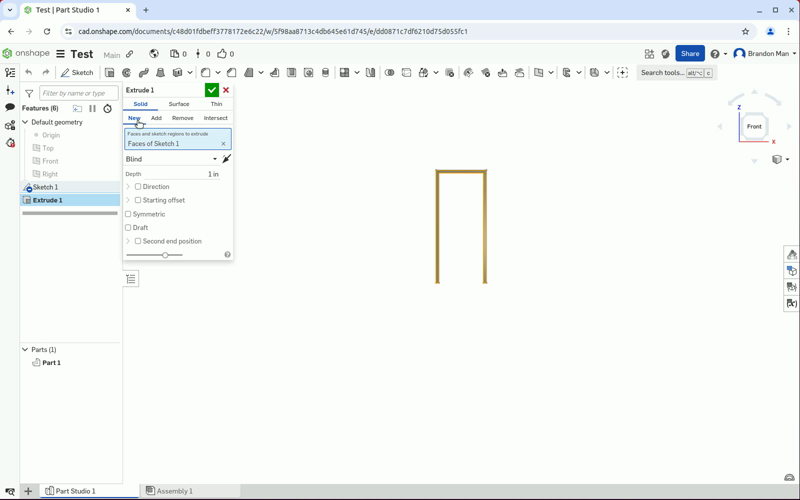
key(tab, 4)
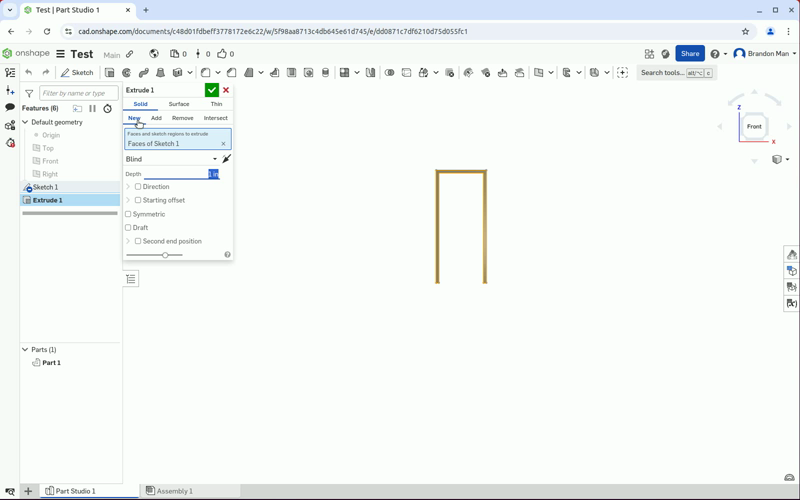
text(5.055)
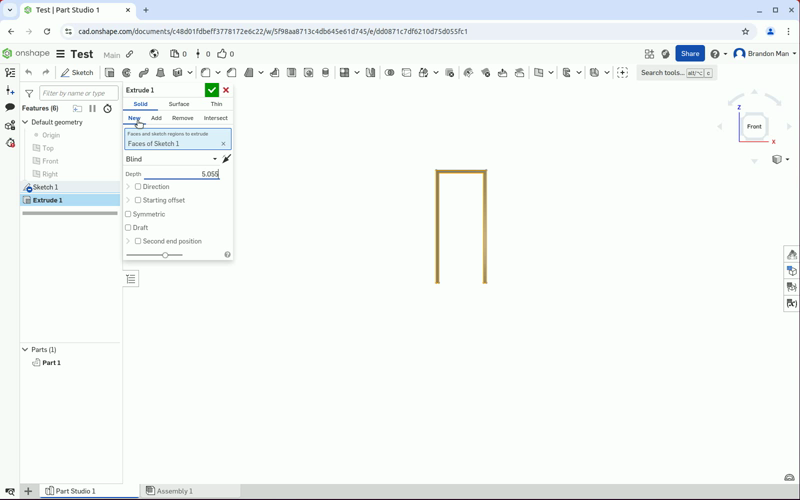
key(enter)
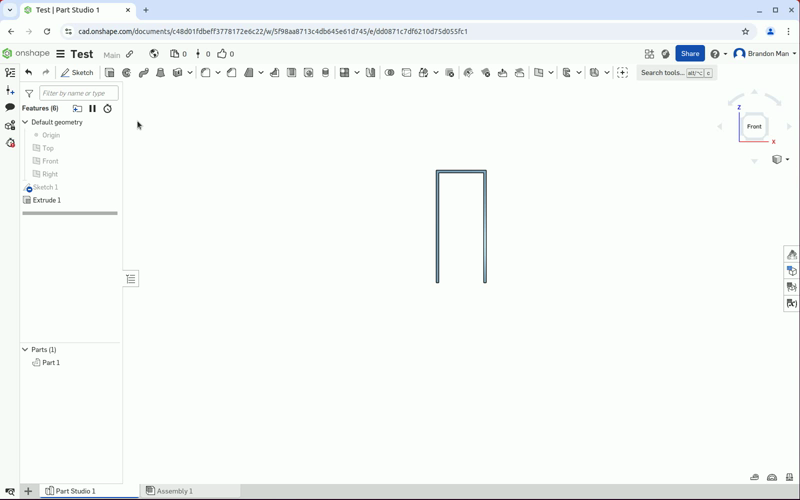
key(shift+h)
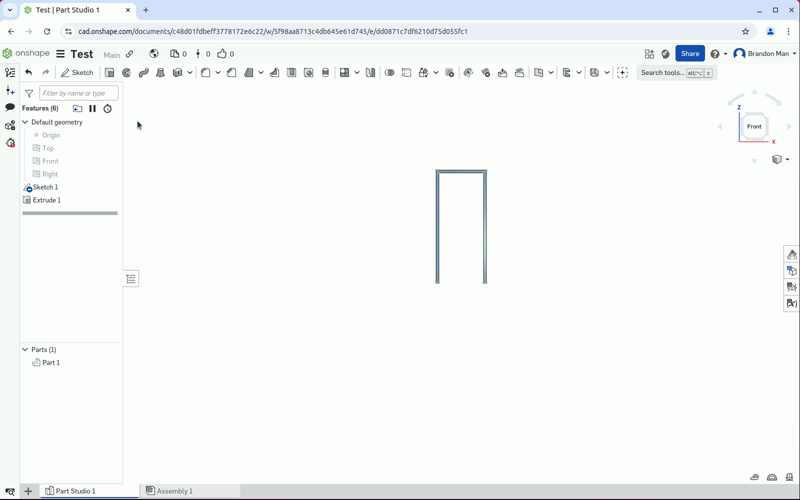
key(shift+h)
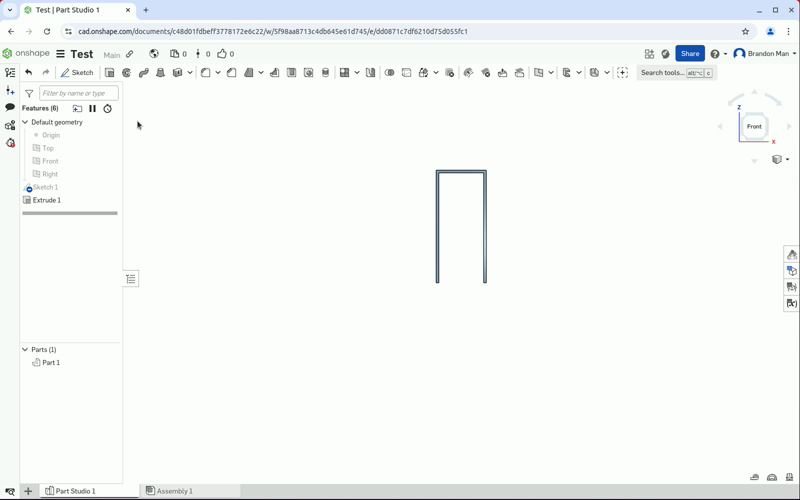
mouse_move(73, 189)
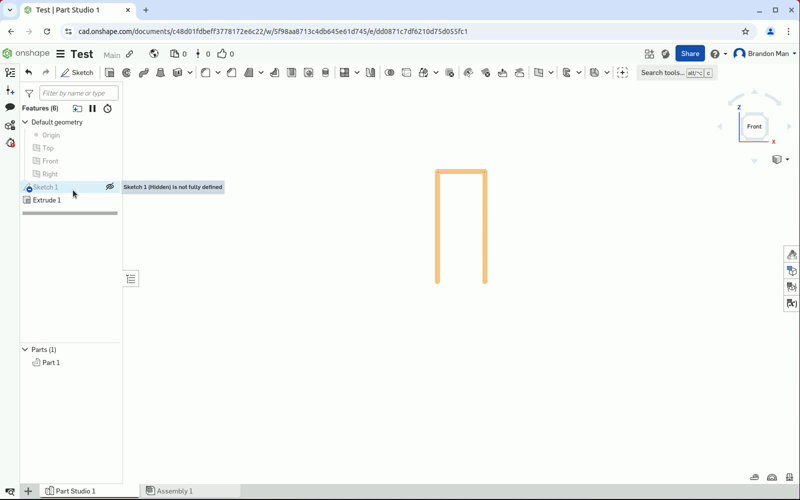
click(73, 189)
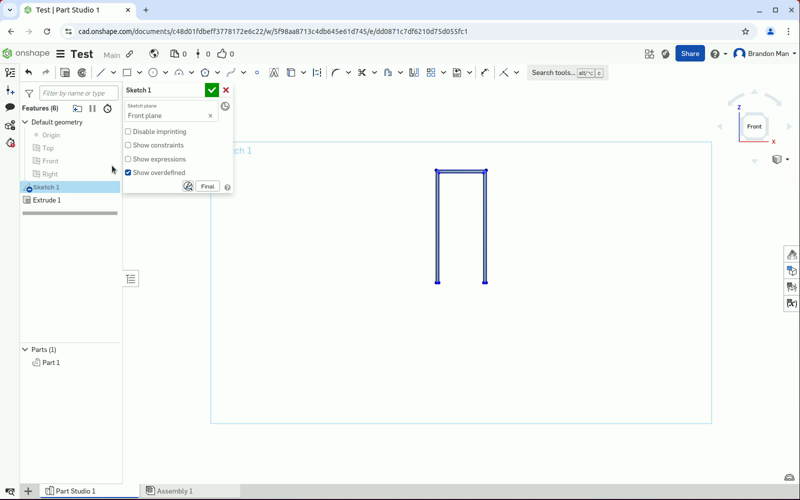
mouse_move(229, 92)
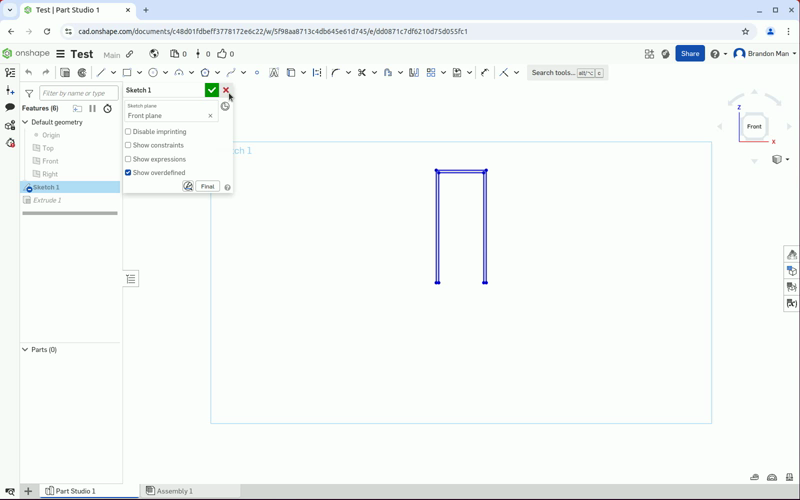
click(229, 92)
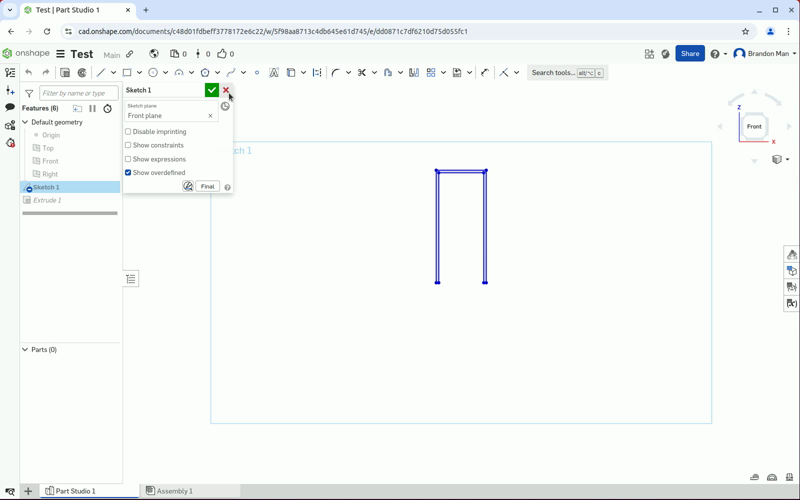
key(shift+s)
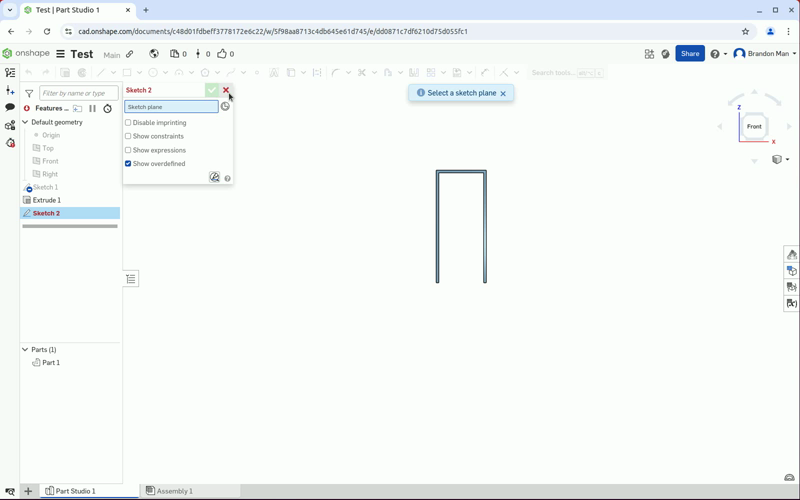
mouse_move(73, 163)
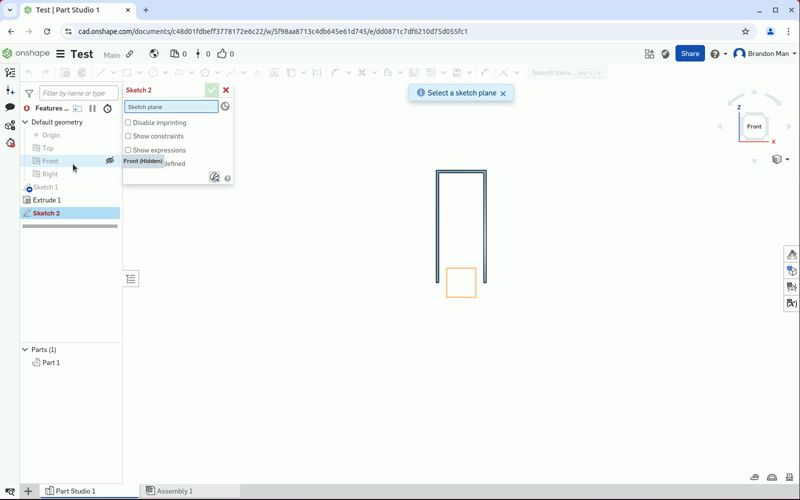
click(73, 163)
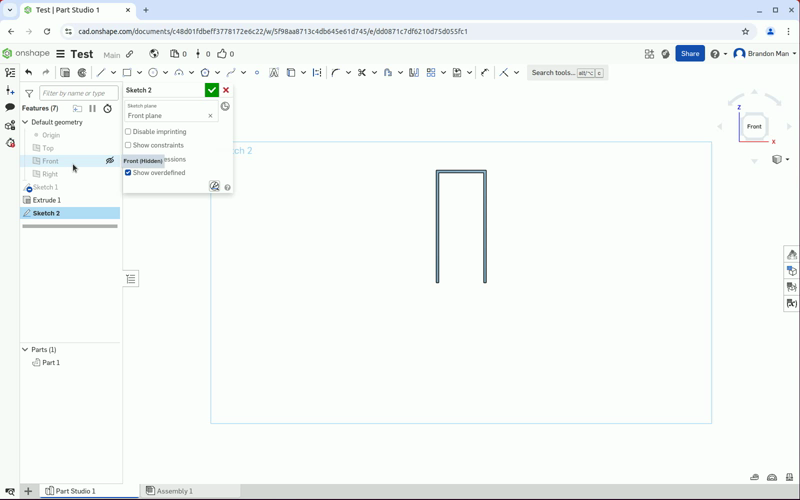
mouse_move(73, 352)
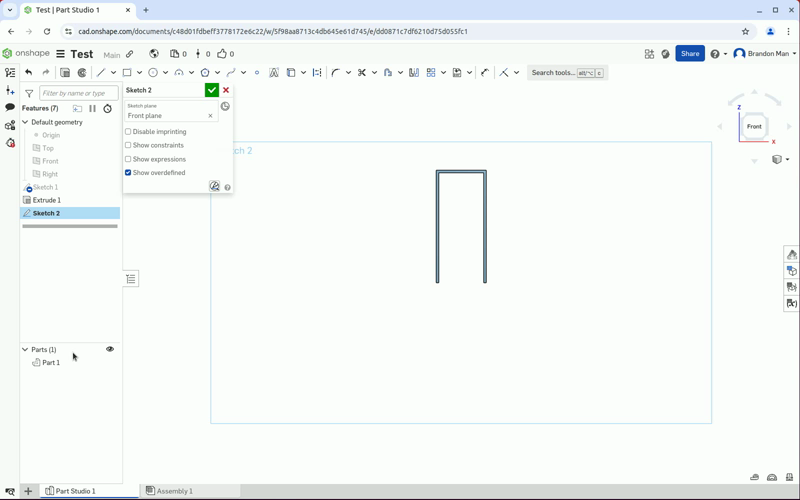
key(y)
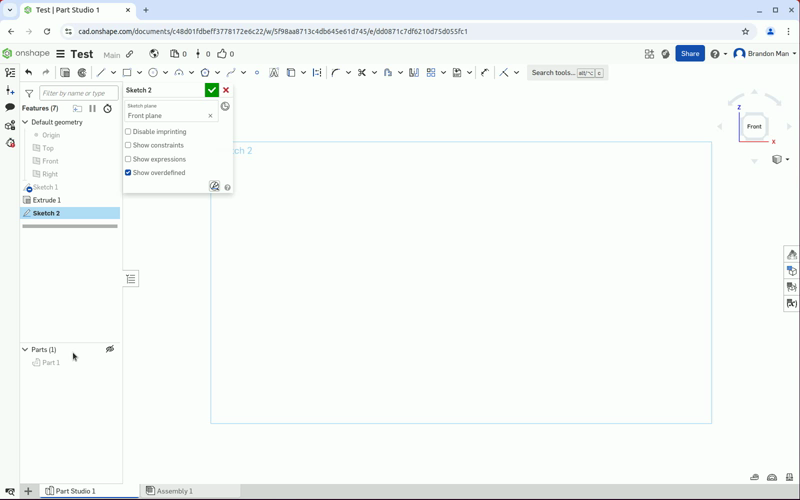
key(l)
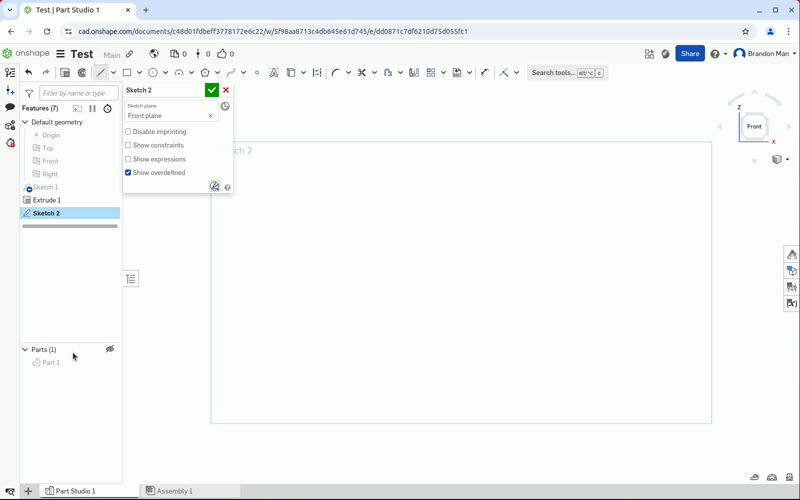
key_down(shift)
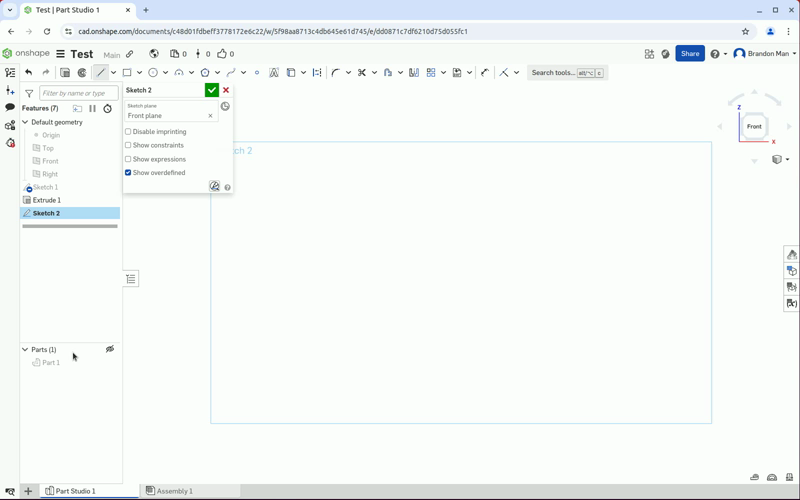
mouse_move(436, 193)
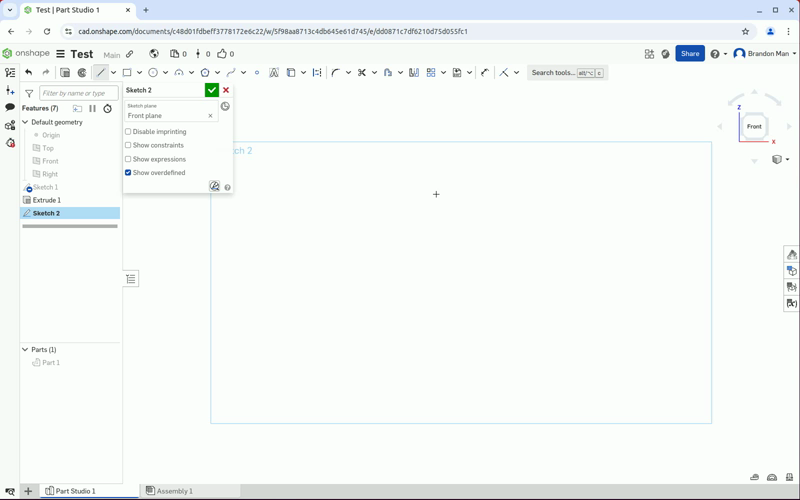
click(436, 193)
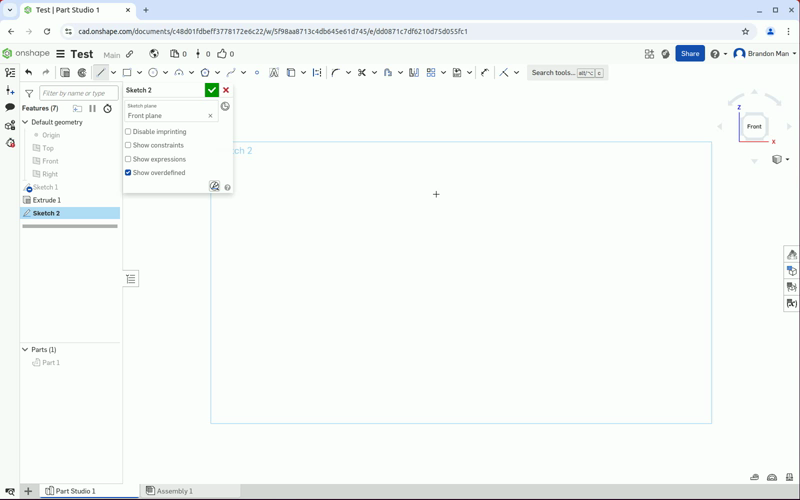
key_up(shift)
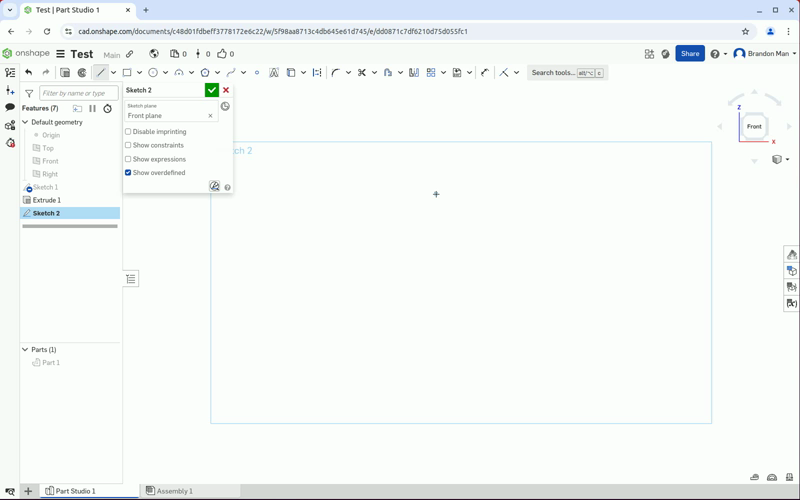
key_down(shift)
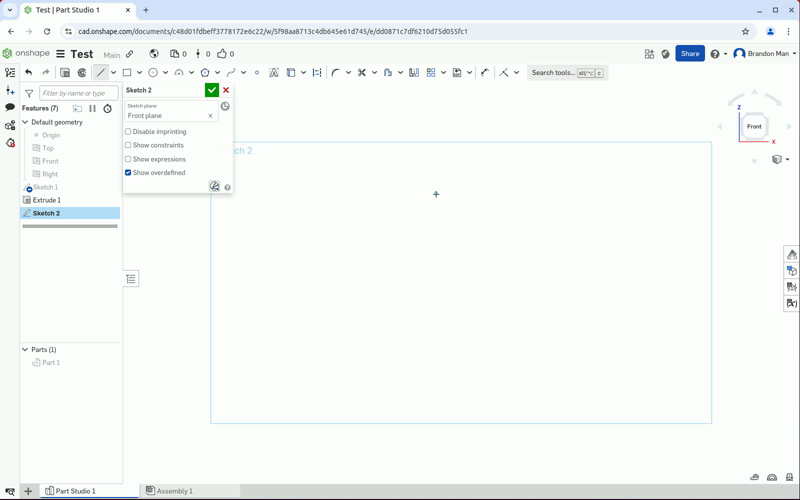
mouse_move(466, 193)
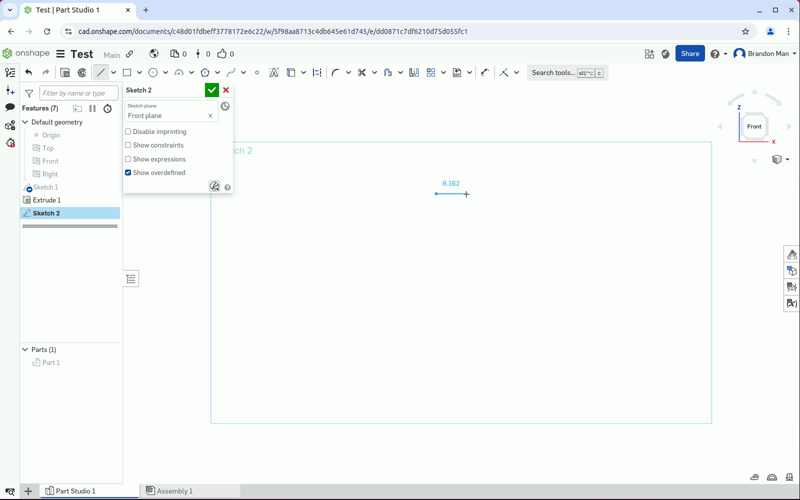
mouse_move(487, 193)
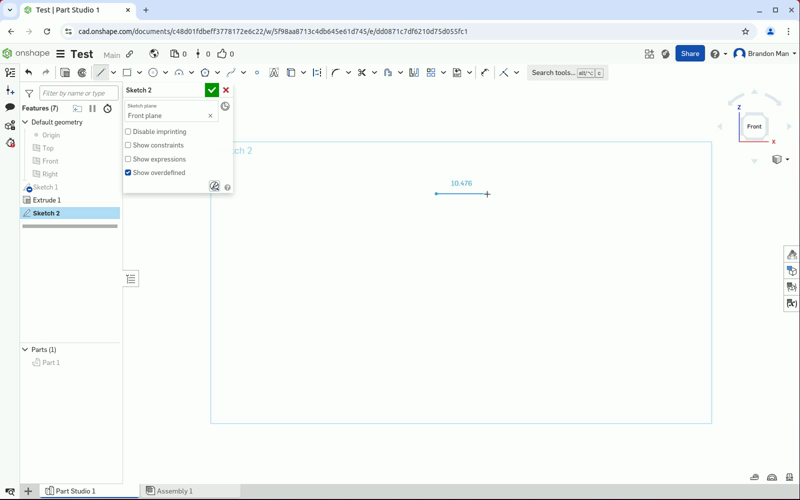
click(487, 193)
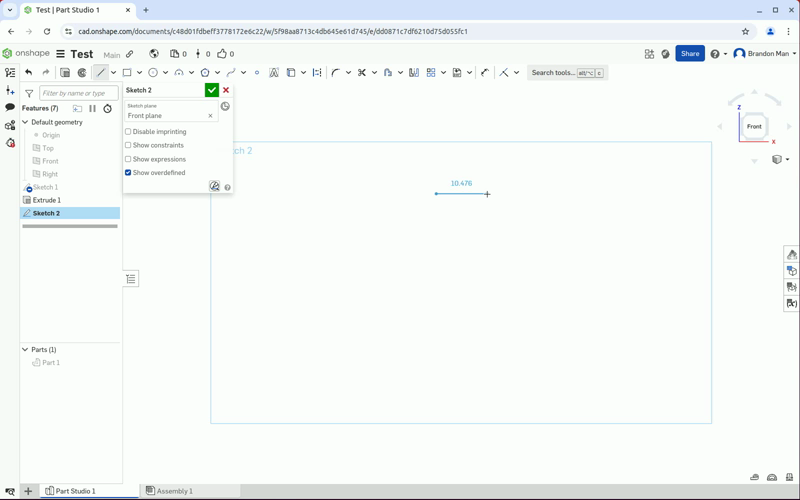
key_up(shift)
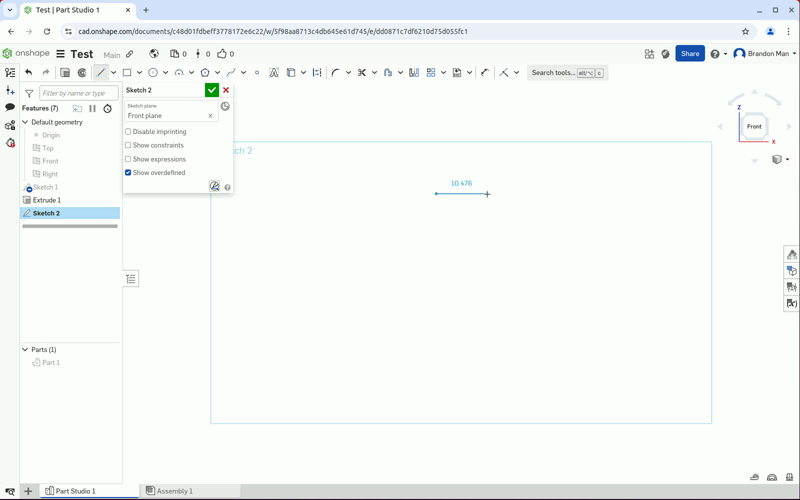
key_down(shift)
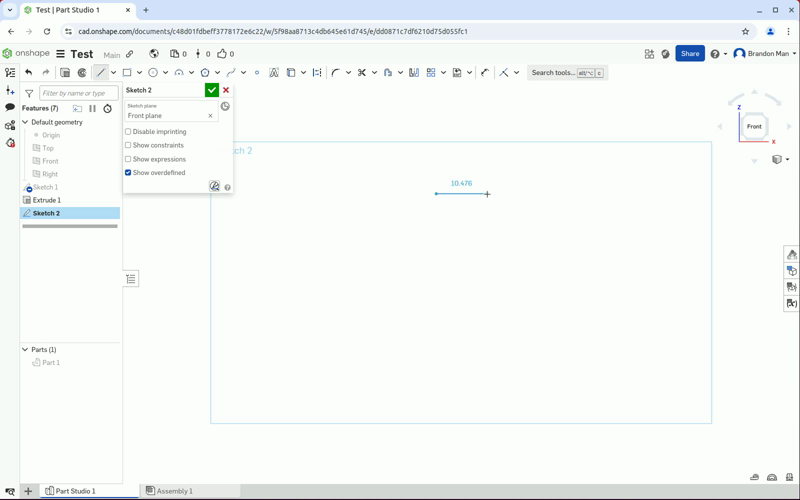
mouse_move(517, 193)
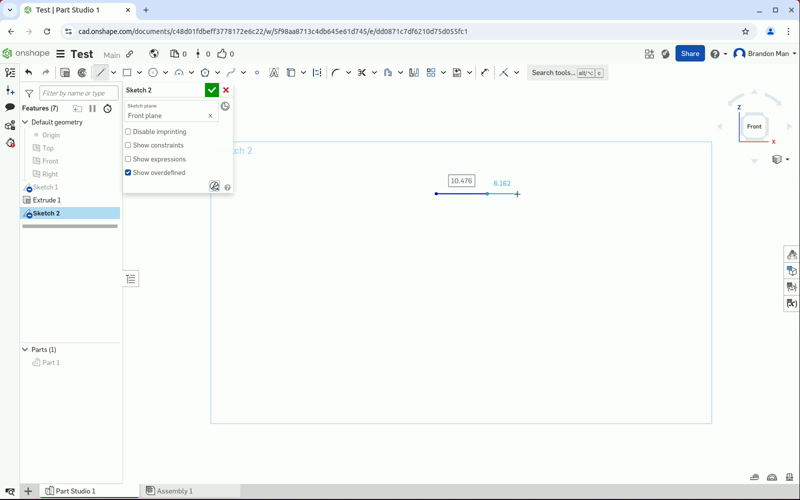
mouse_move(487, 191)
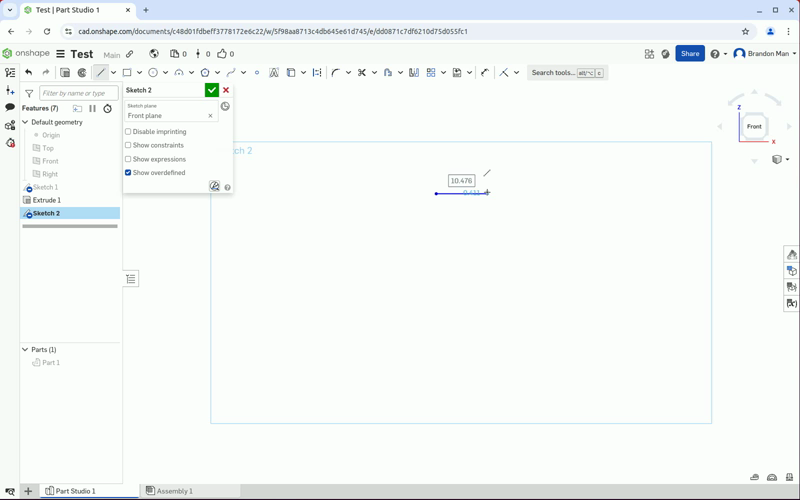
scroll(6)
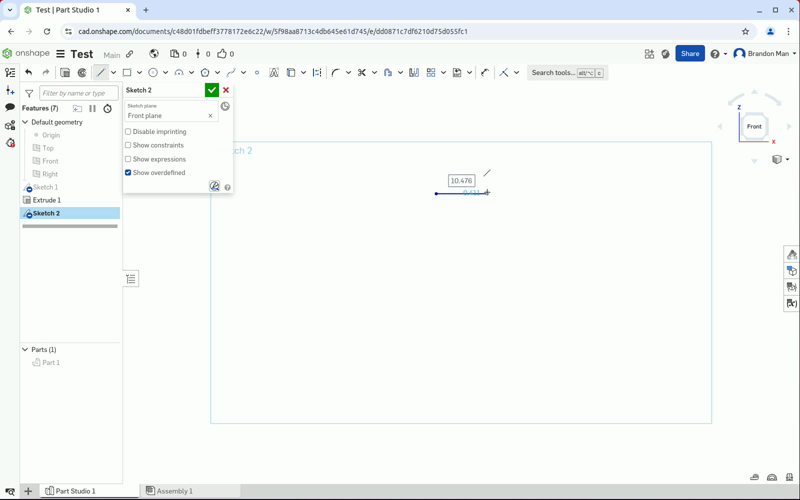
scroll(6)
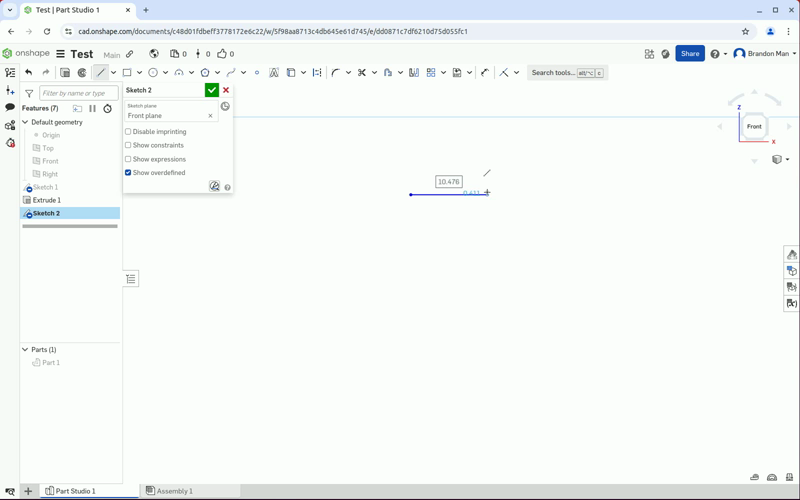
scroll(6)
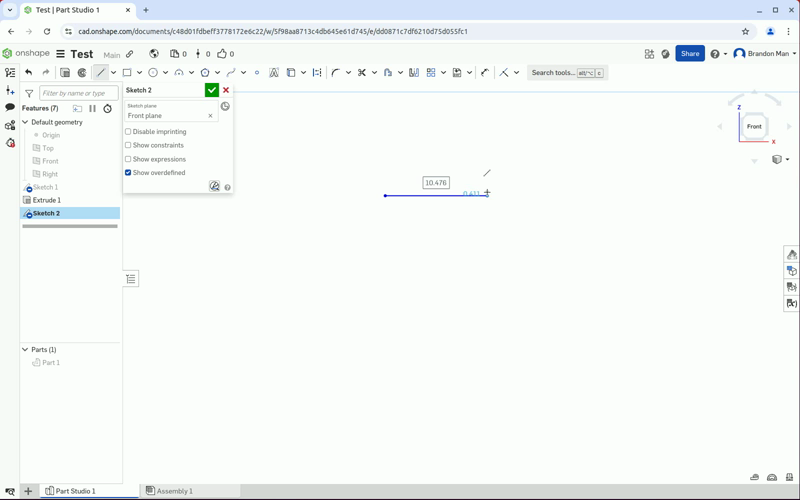
scroll(6)
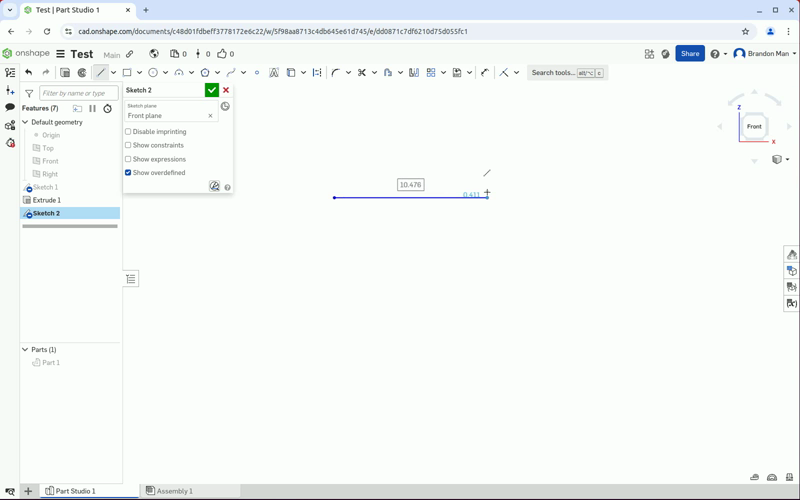
scroll(6)
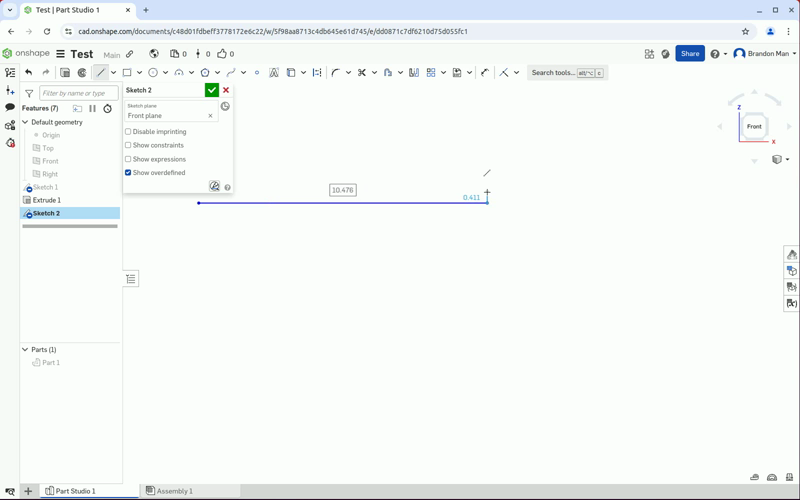
scroll(6)
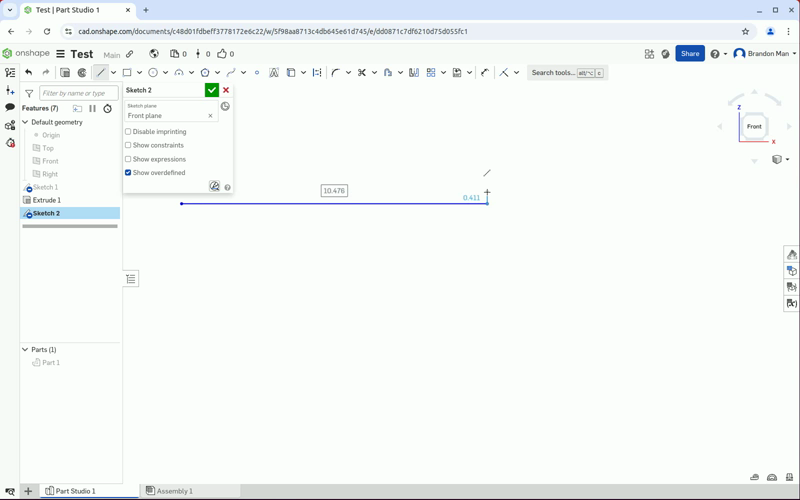
scroll(6)
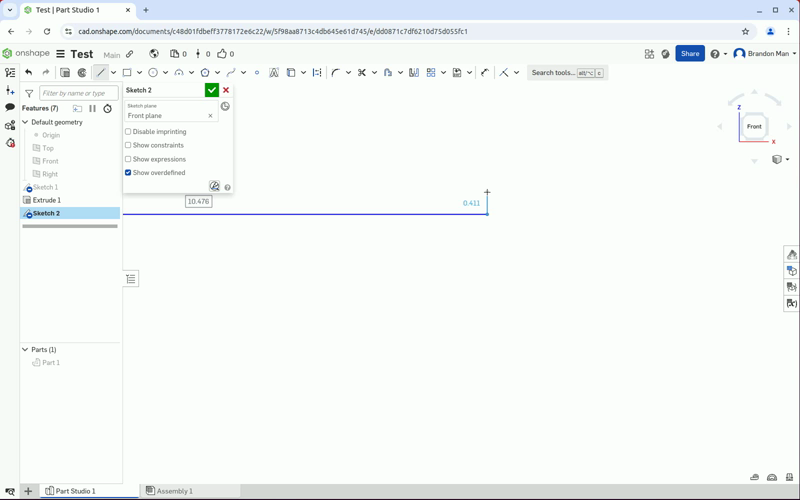
click(487, 191)
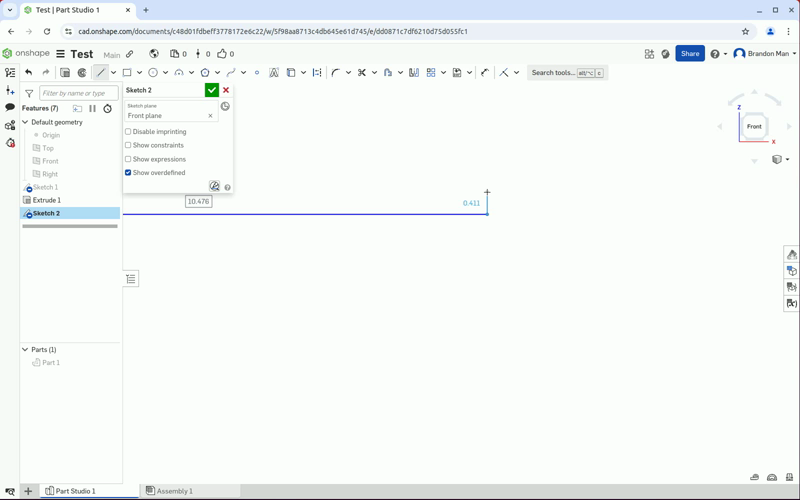
scroll(-6)
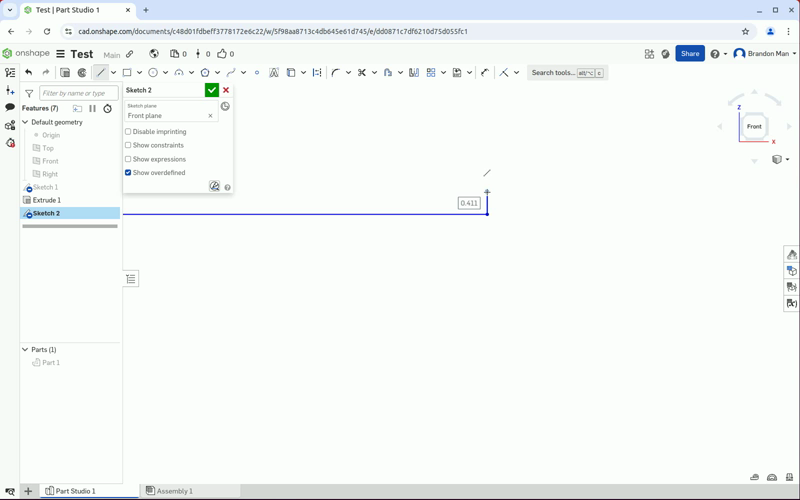
scroll(-6)
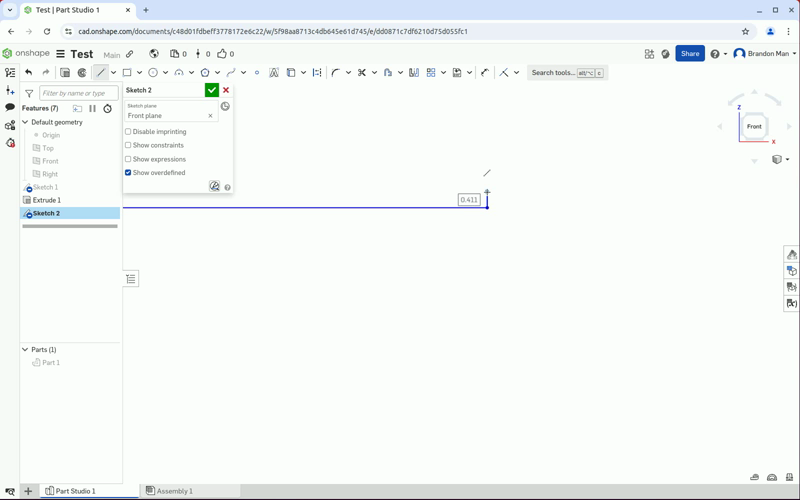
scroll(-6)
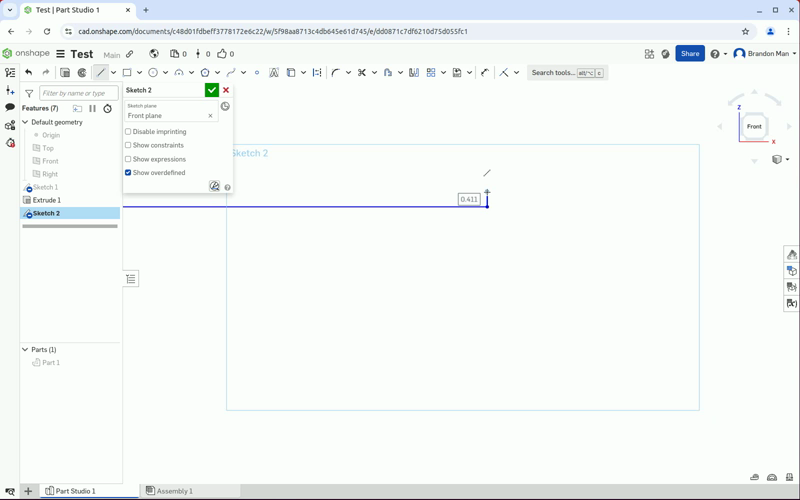
scroll(-6)
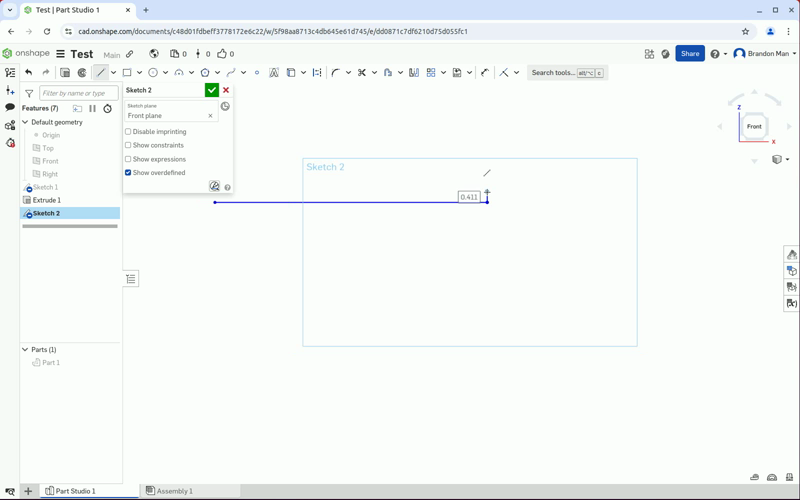
scroll(-6)
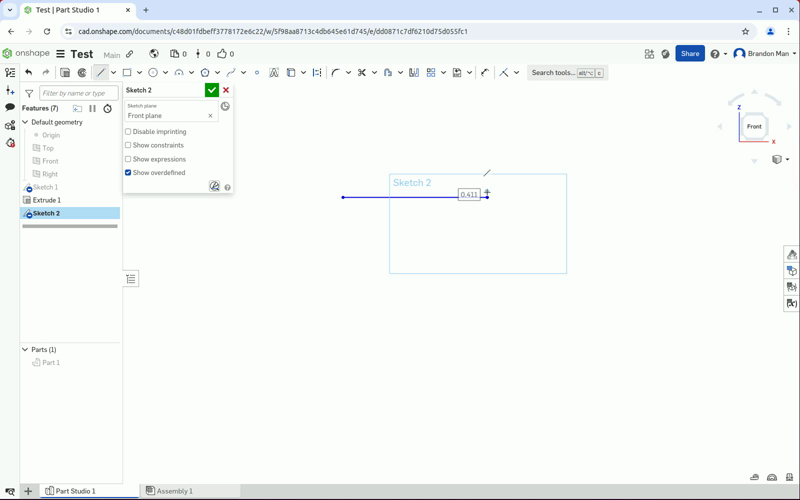
scroll(-6)
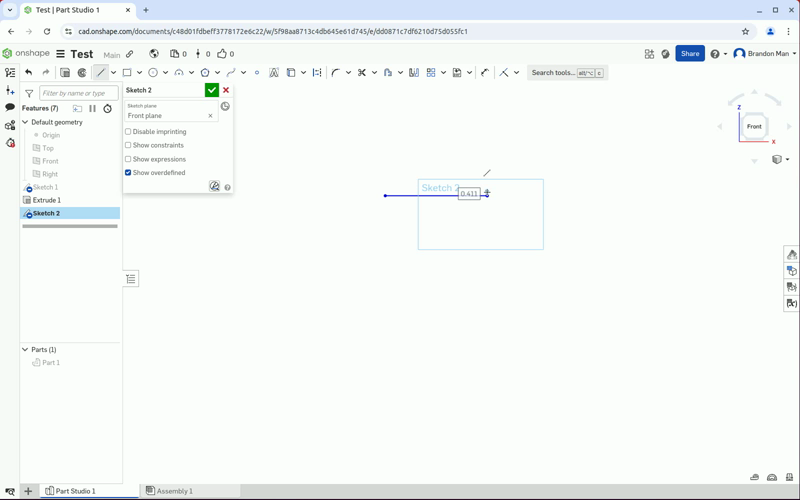
scroll(-6)
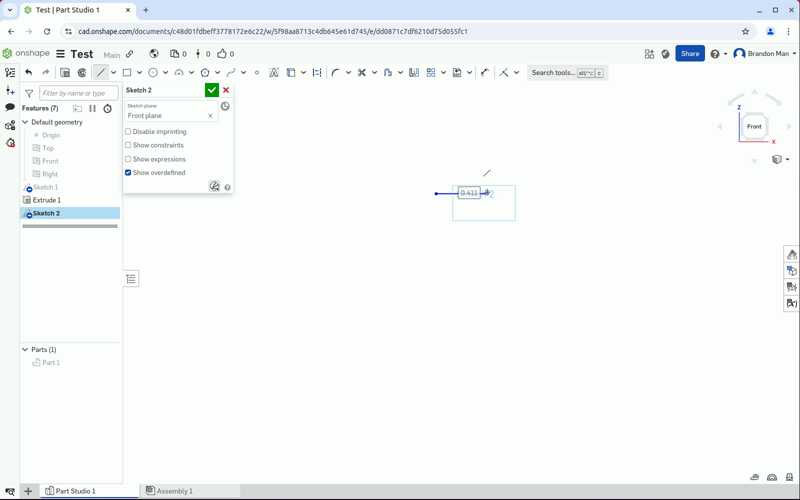
key_up(shift)
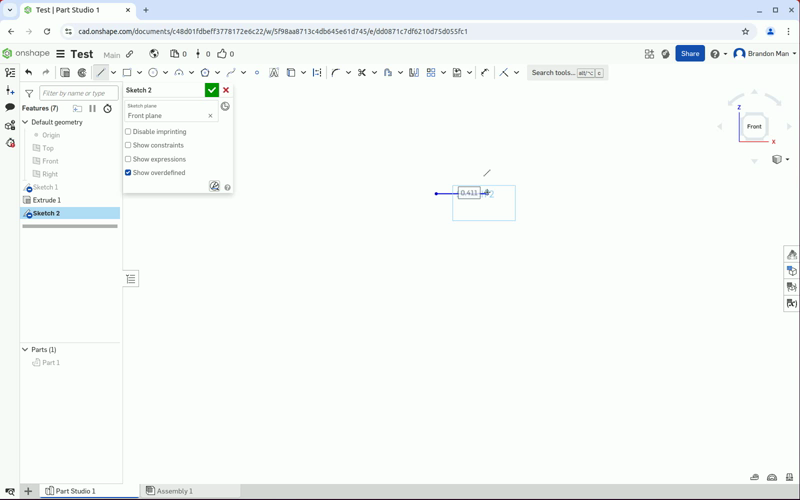
key_down(shift)
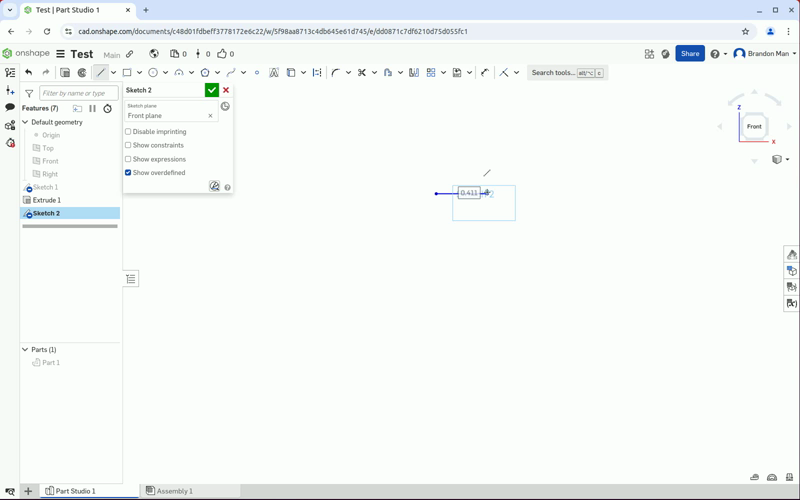
mouse_move(517, 191)
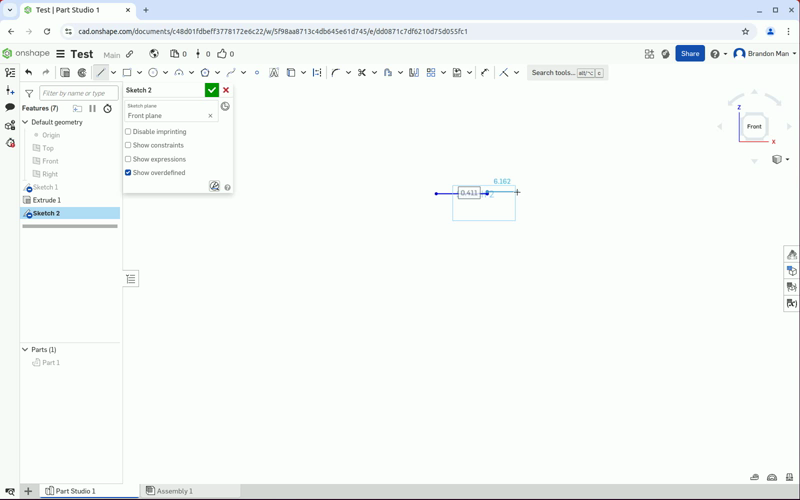
mouse_move(436, 191)
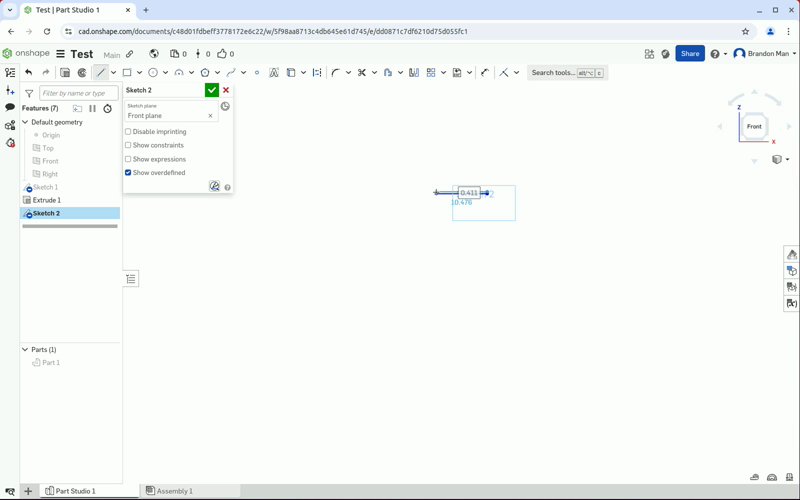
scroll(6)
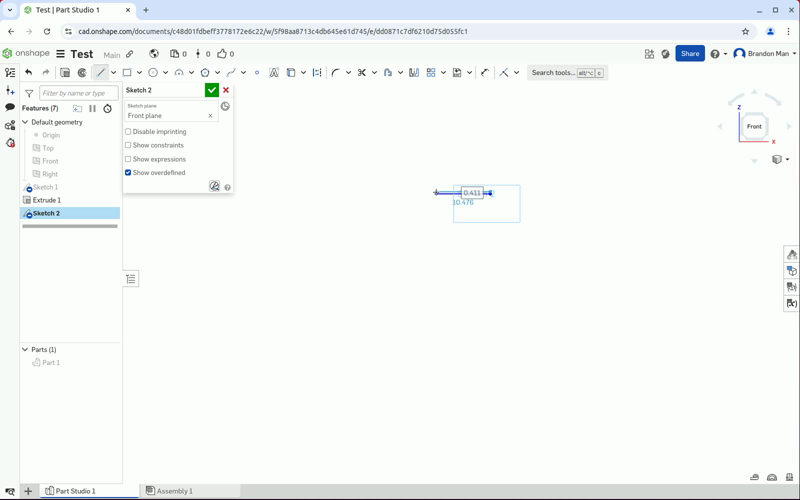
scroll(6)
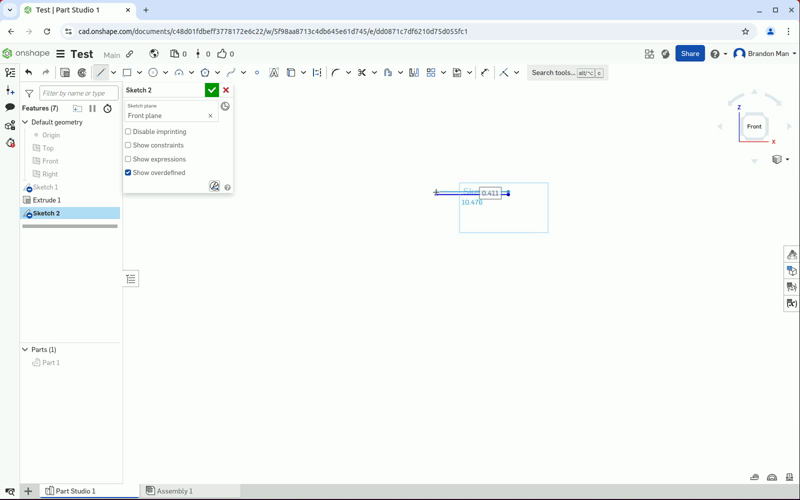
scroll(6)
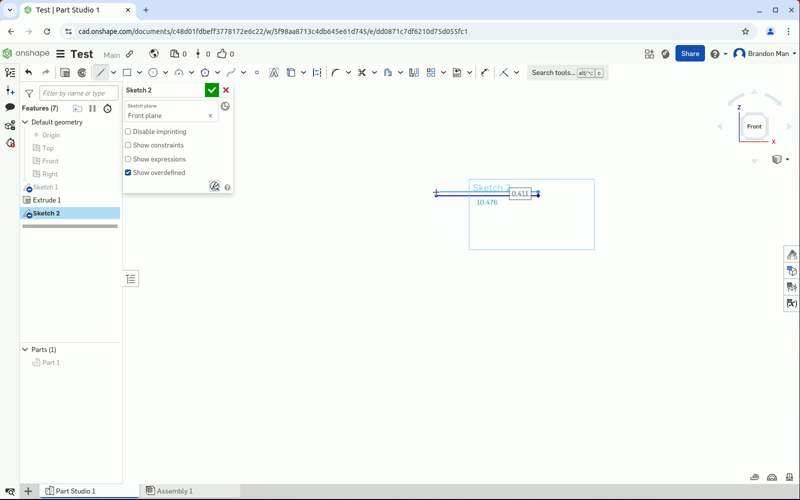
scroll(6)
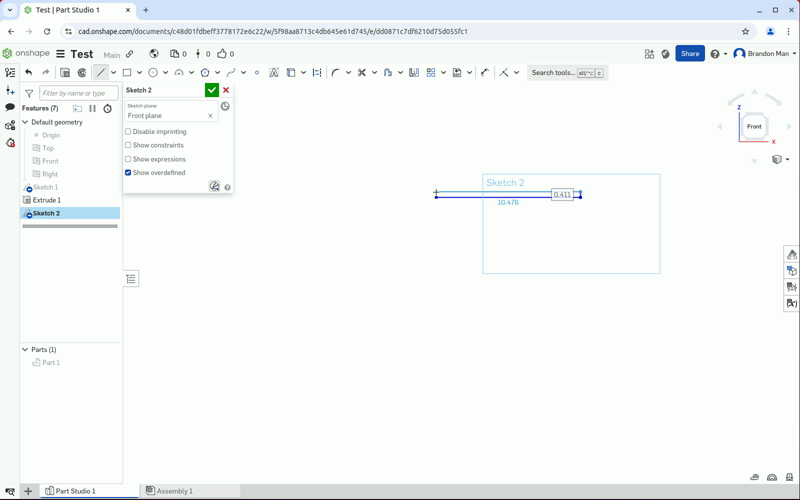
scroll(6)
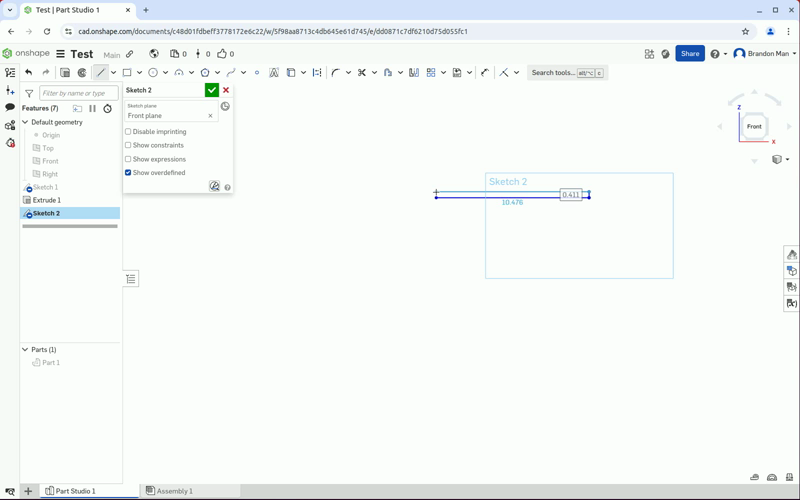
scroll(6)
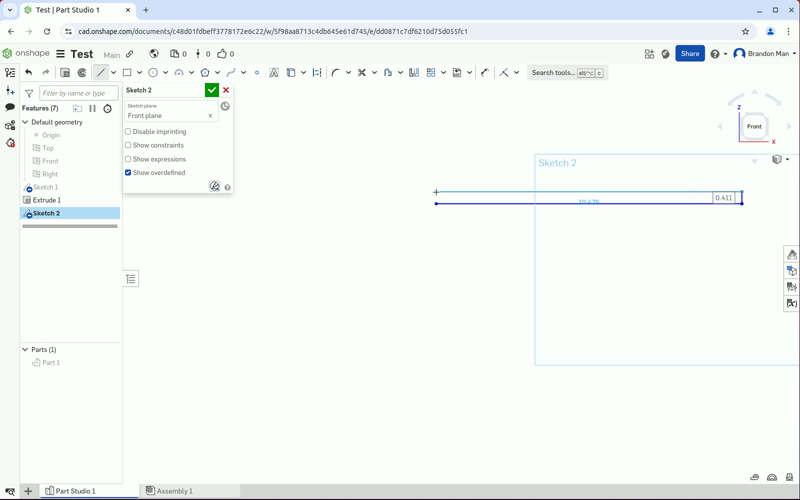
scroll(6)
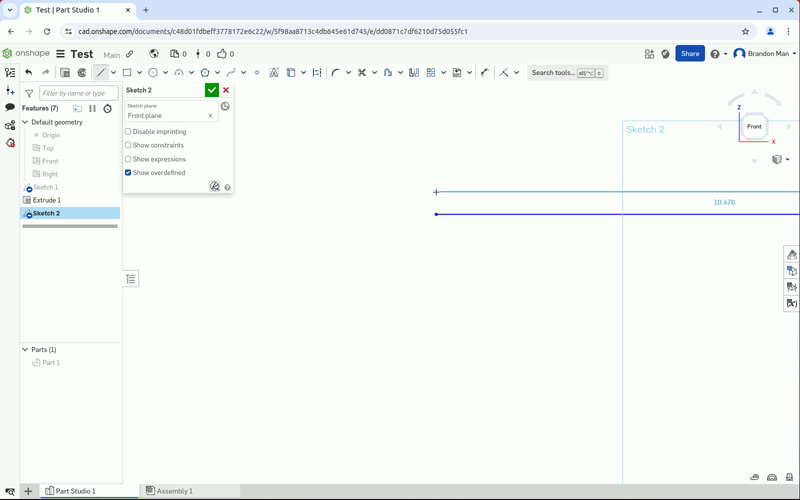
click(436, 191)
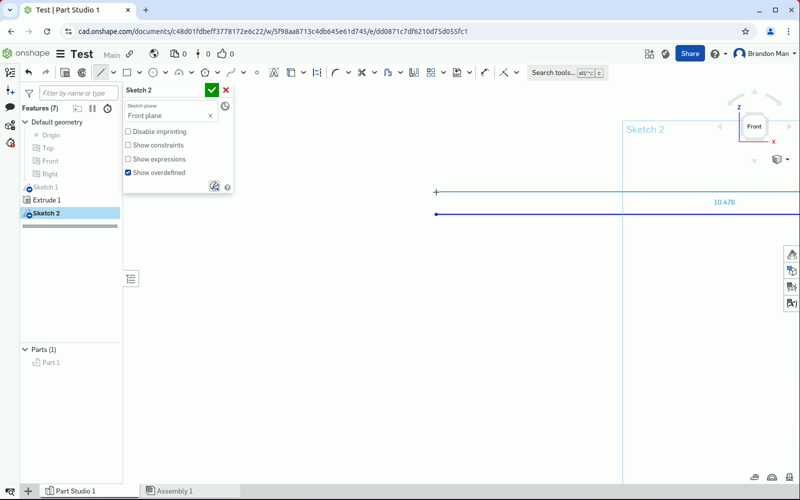
scroll(-6)
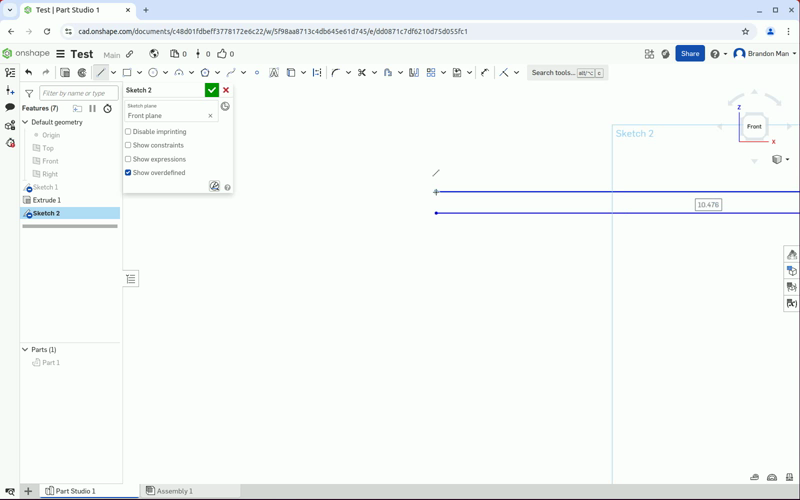
scroll(-6)
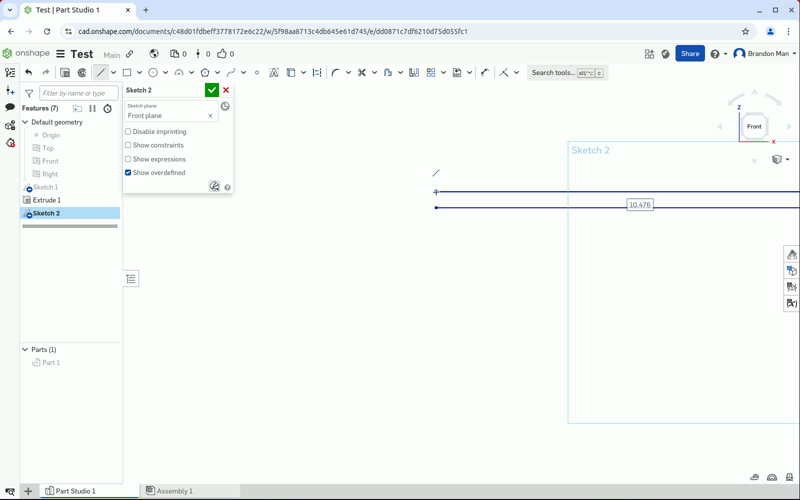
scroll(-6)
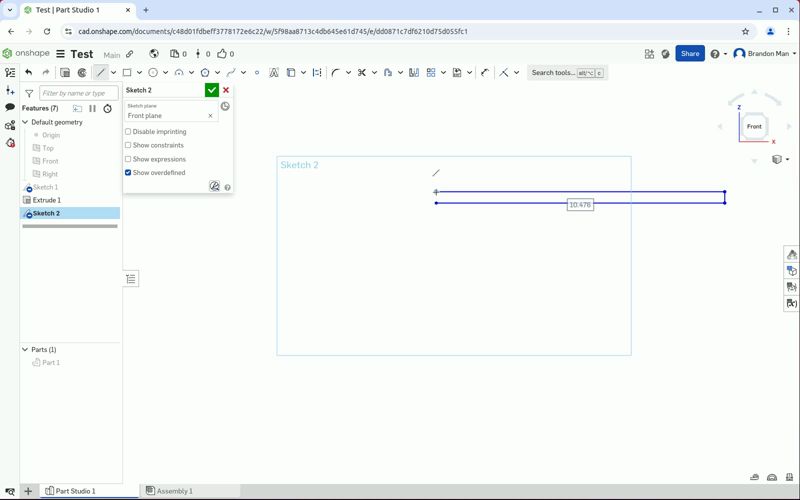
scroll(-6)
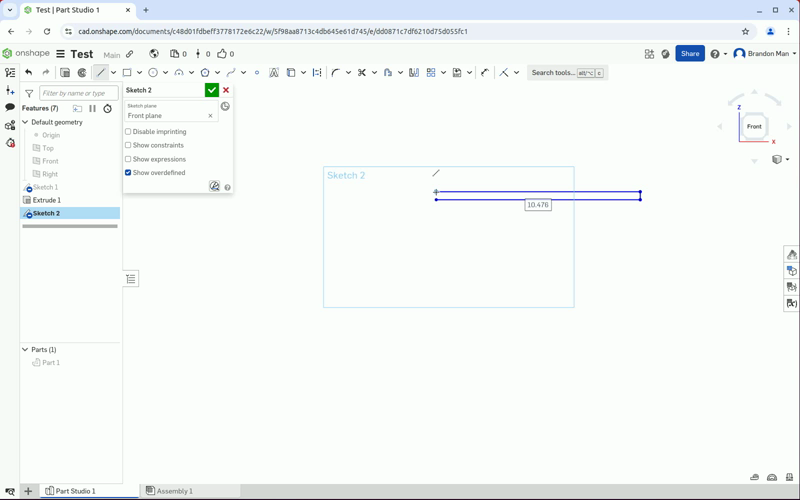
scroll(-6)
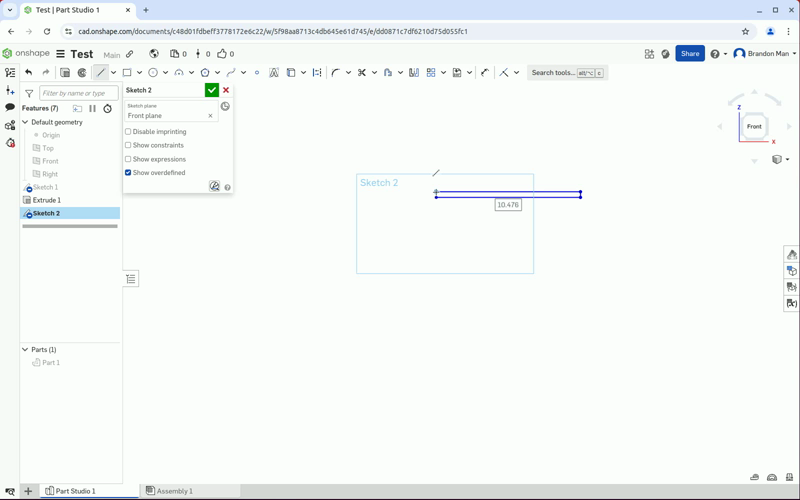
scroll(-6)
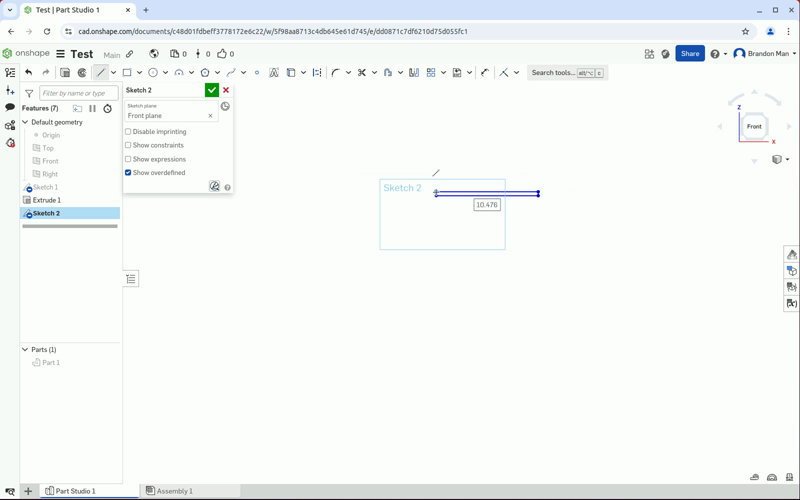
scroll(-6)
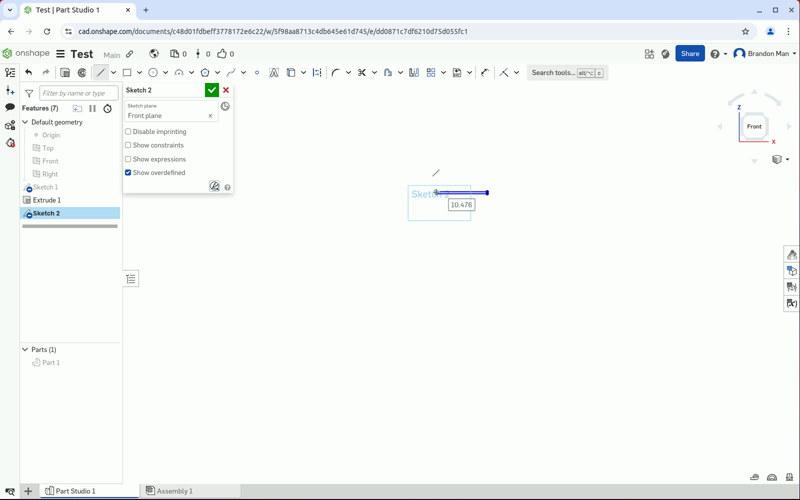
key_up(shift)
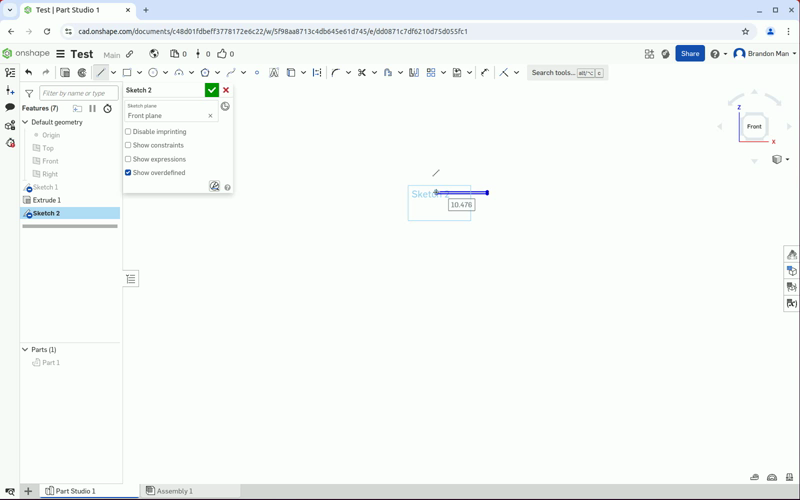
mouse_move(466, 191)
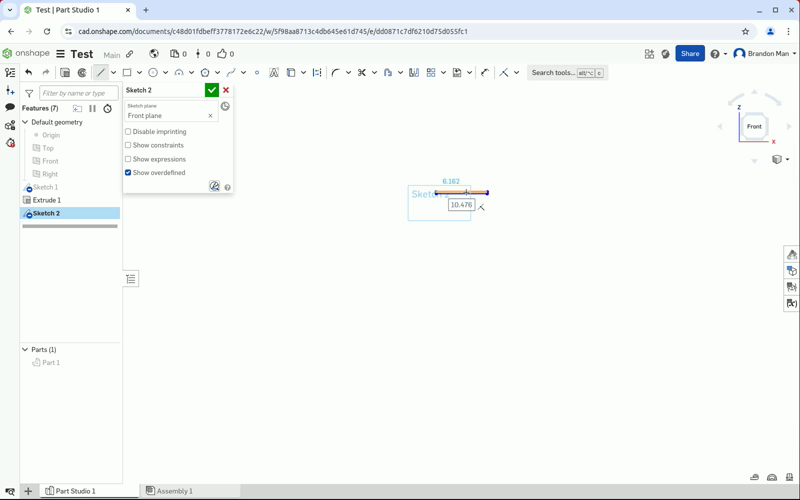
key_down(shift)
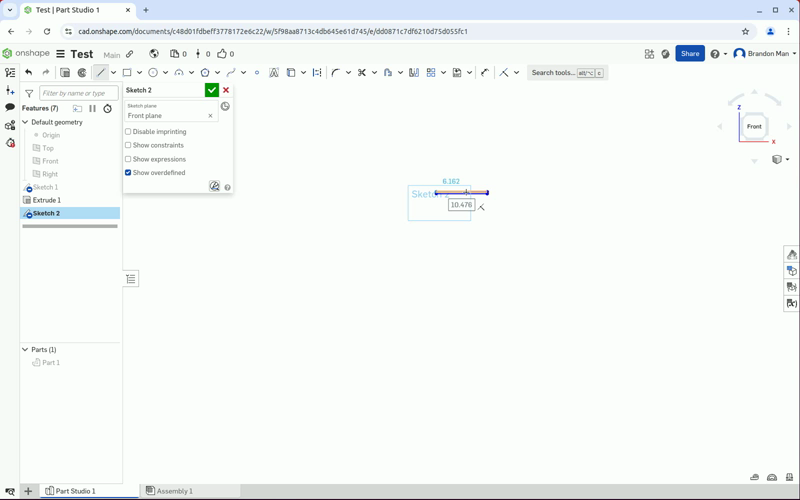
mouse_move(436, 193)
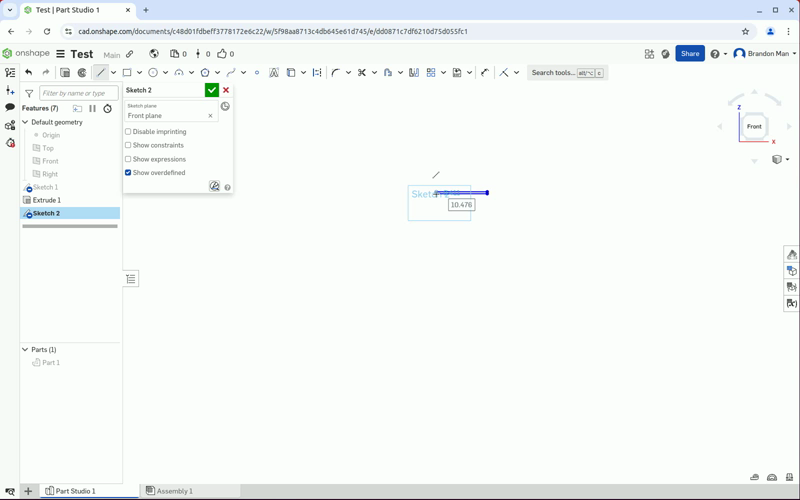
scroll(6)
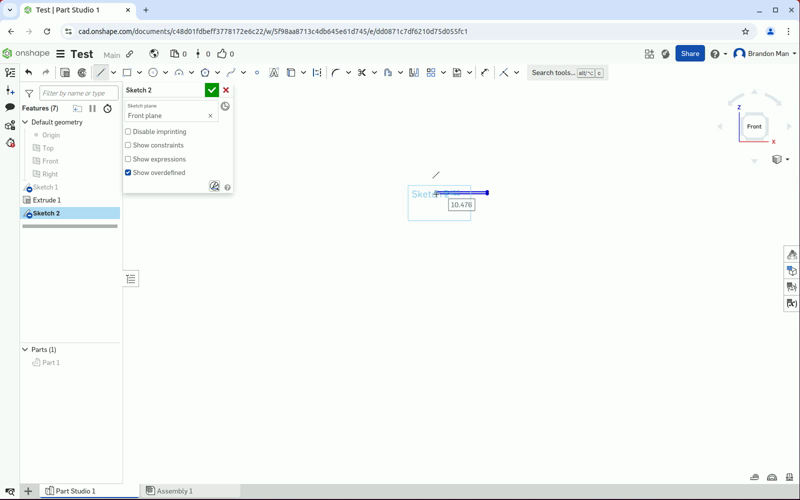
scroll(6)
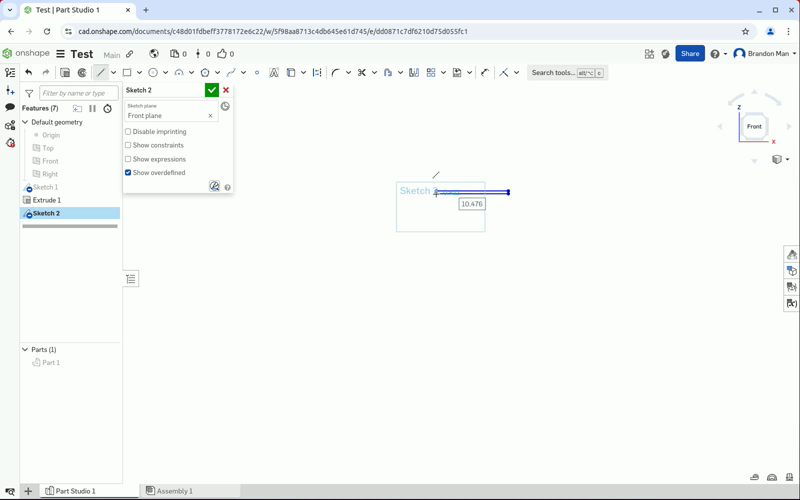
scroll(6)
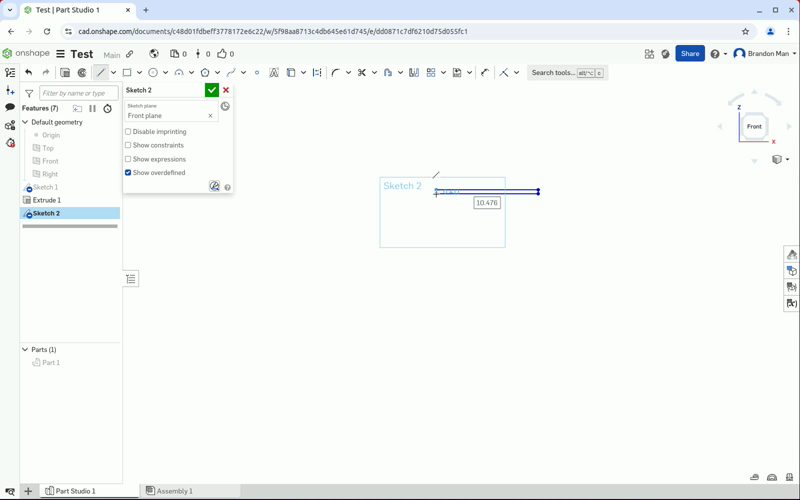
scroll(6)
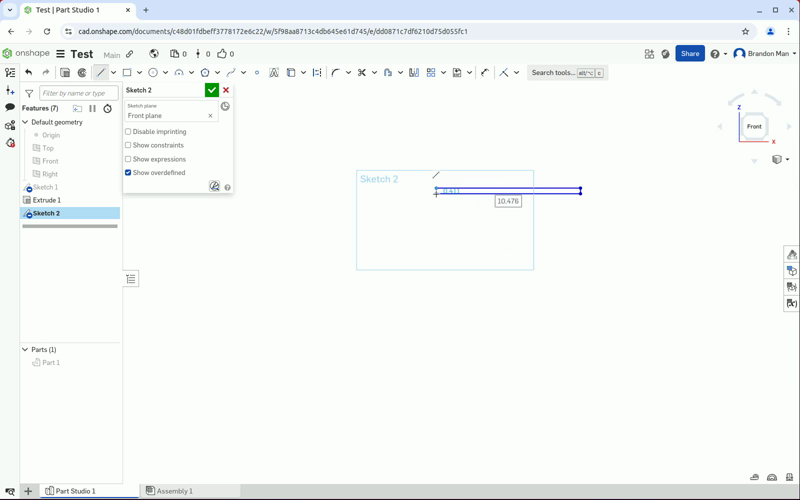
scroll(6)
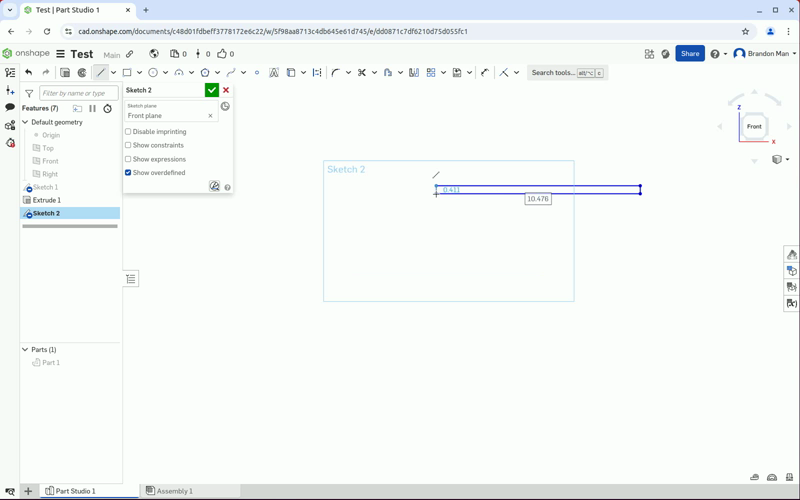
scroll(6)
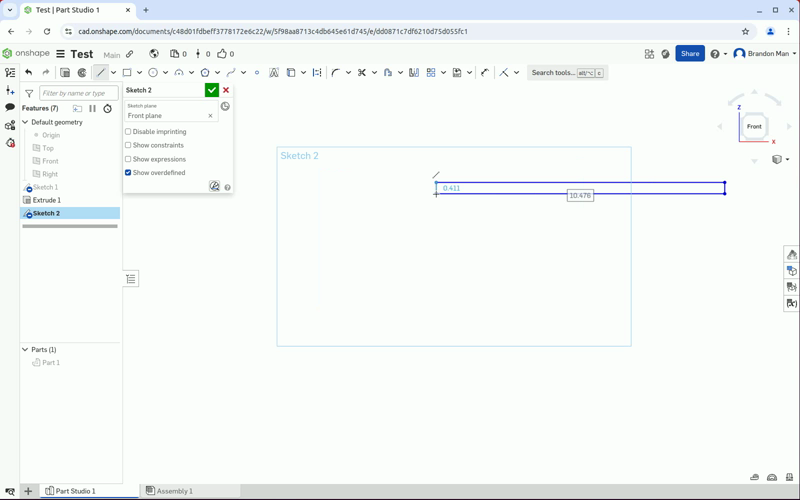
scroll(6)
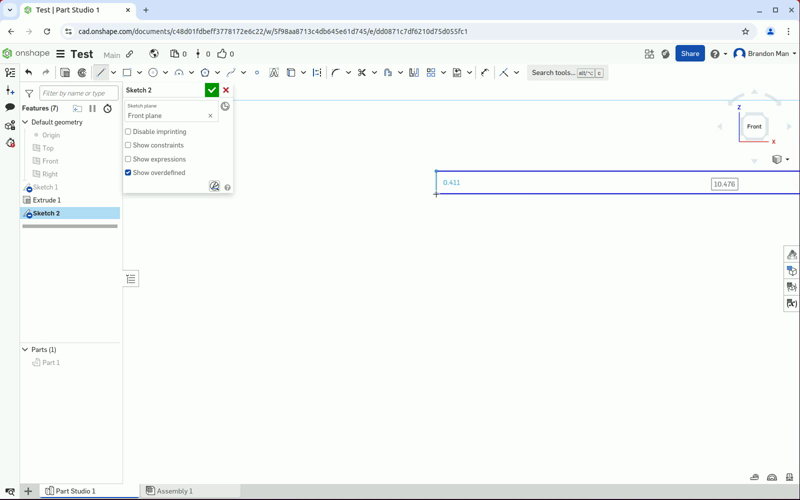
key_up(shift)
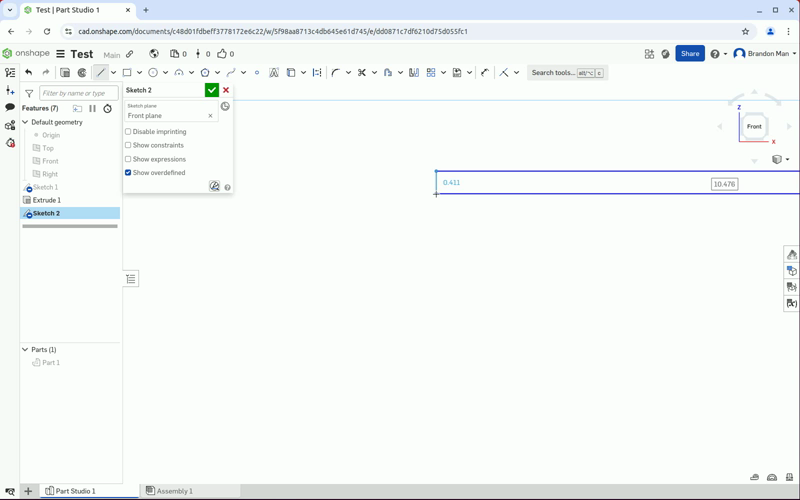
click(436, 193)
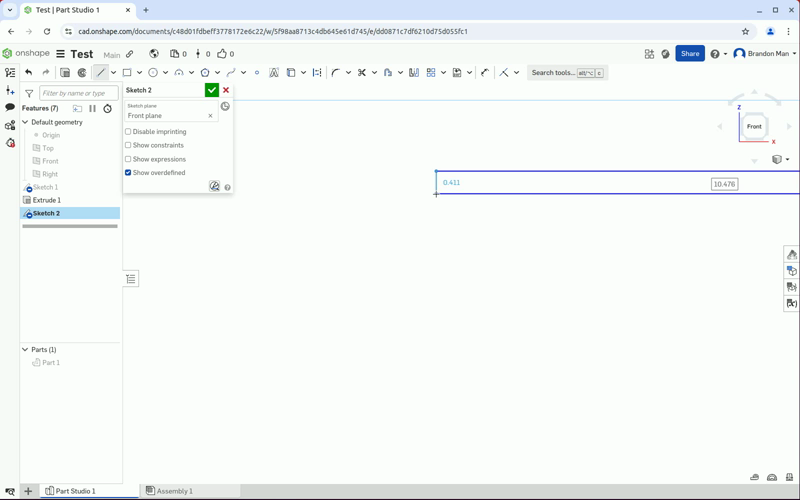
scroll(-6)
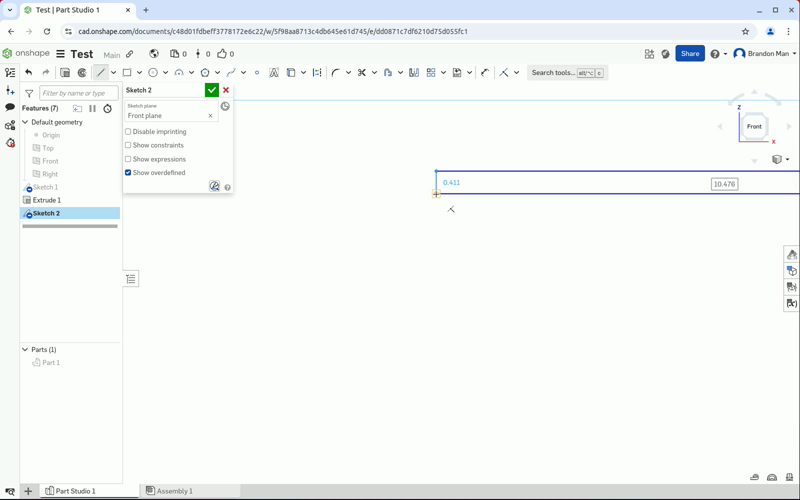
scroll(-6)
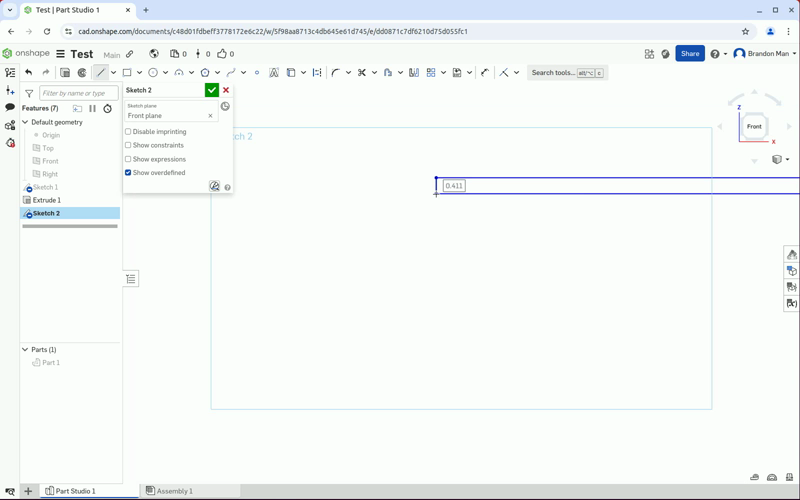
scroll(-6)
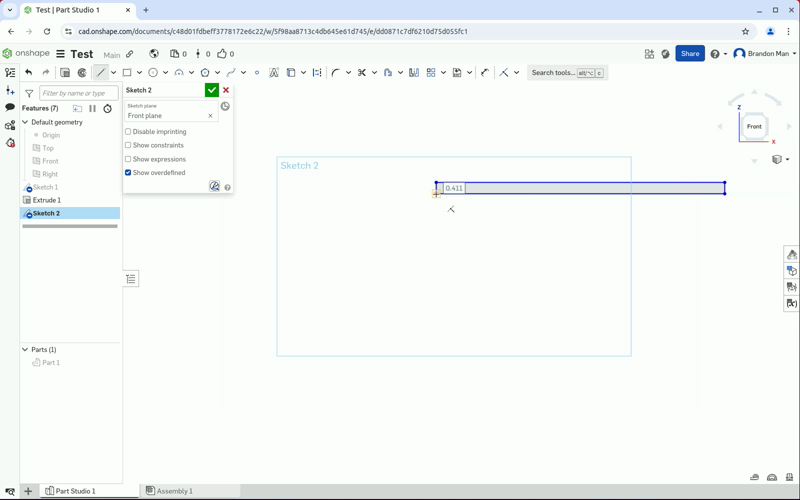
scroll(-6)
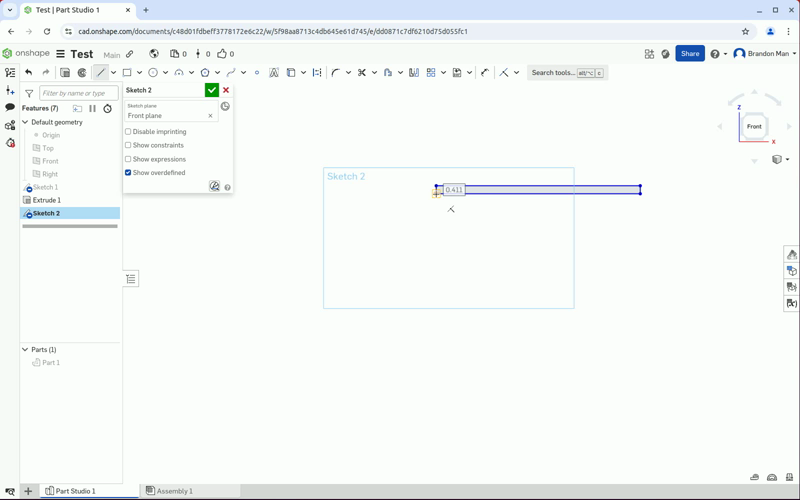
scroll(-6)
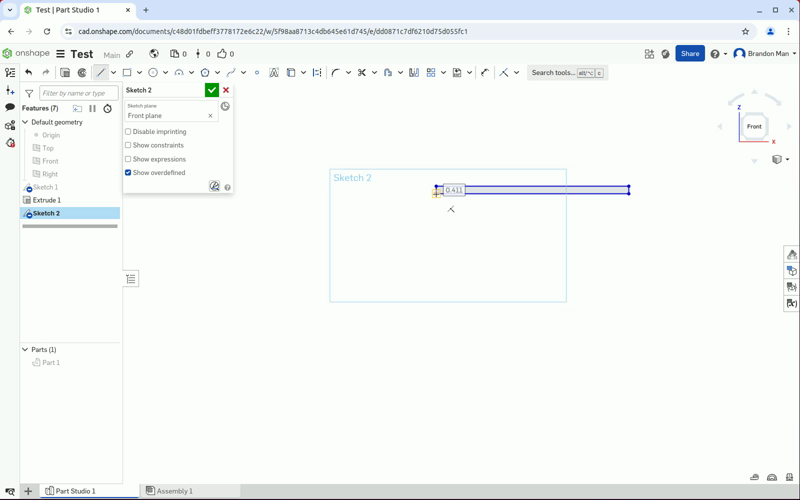
scroll(-6)
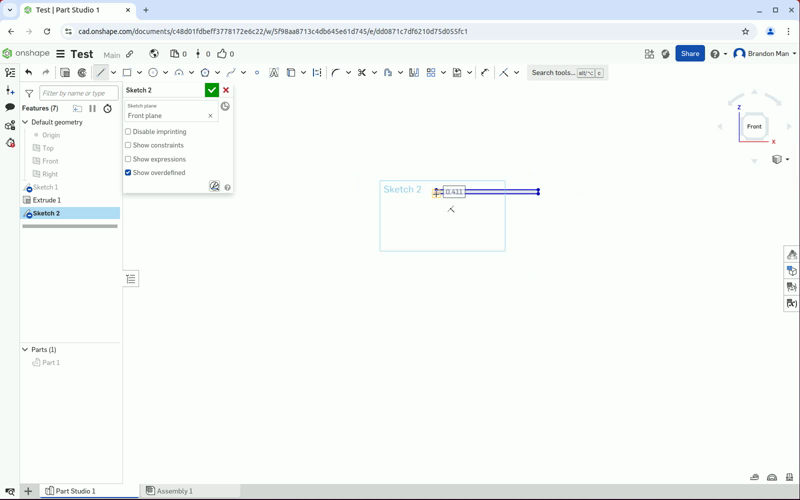
scroll(-6)
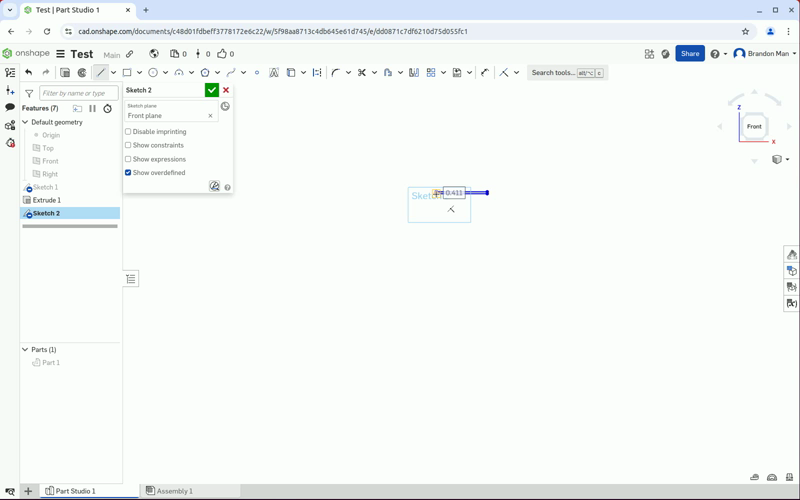
key(esc)
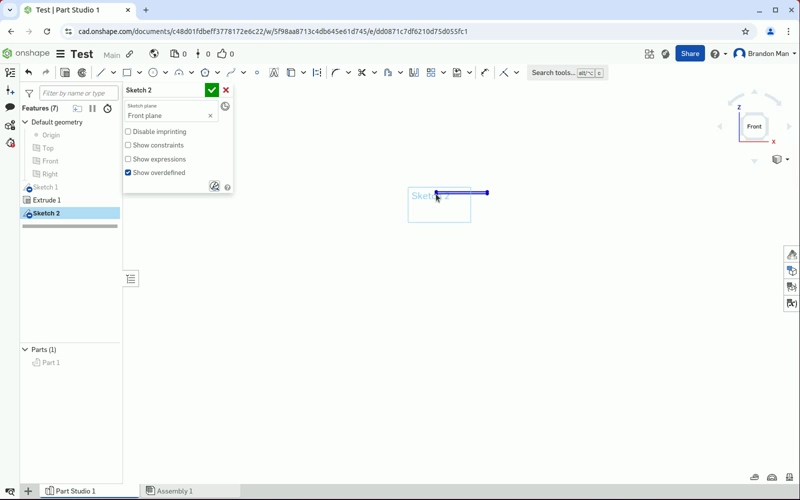
mouse_move(460, 192)
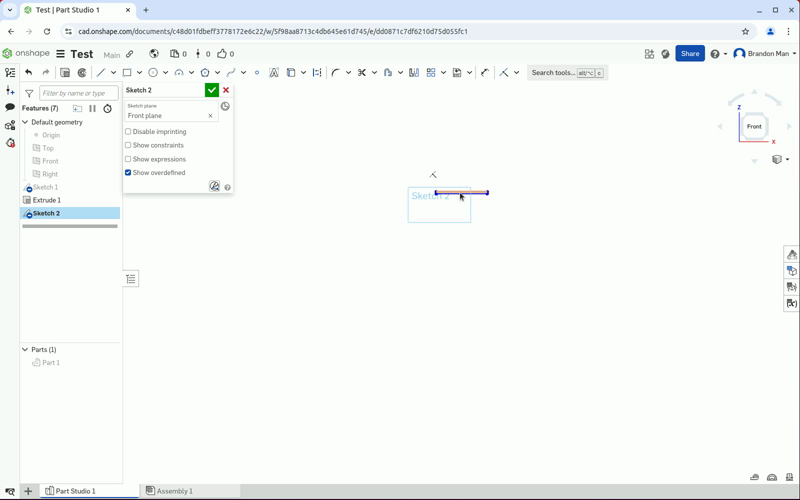
scroll(6)
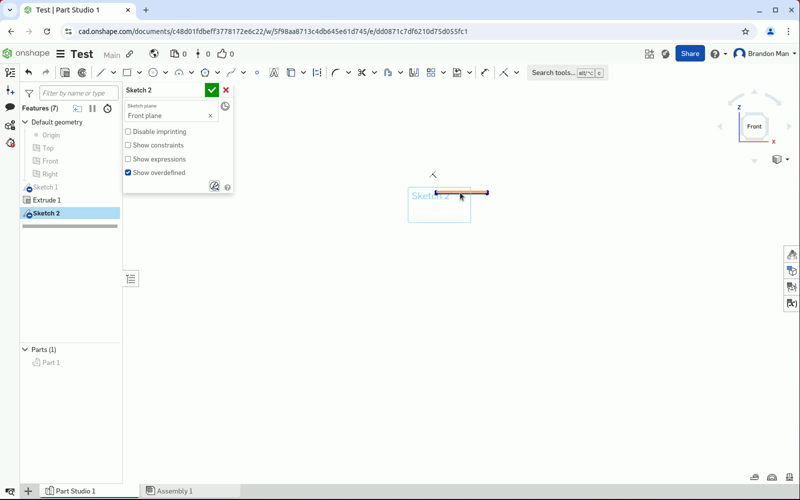
scroll(6)
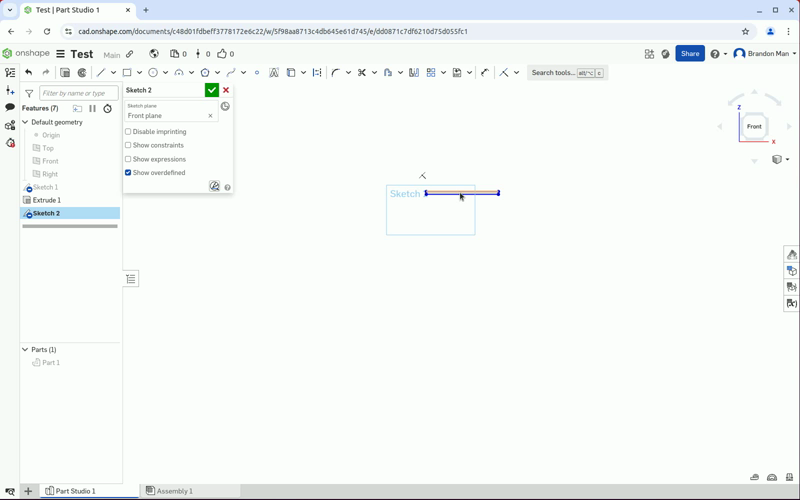
scroll(6)
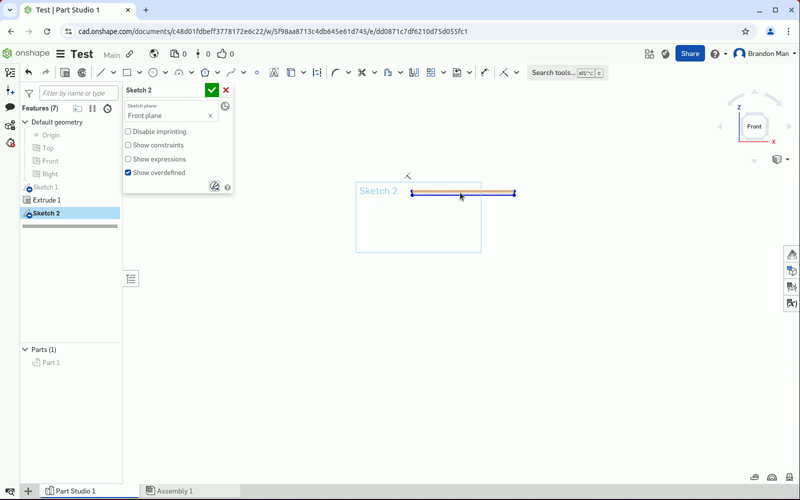
scroll(6)
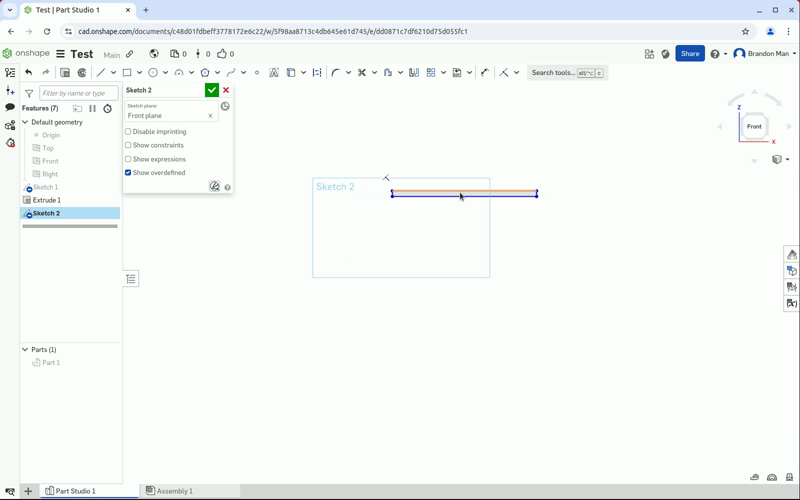
scroll(6)
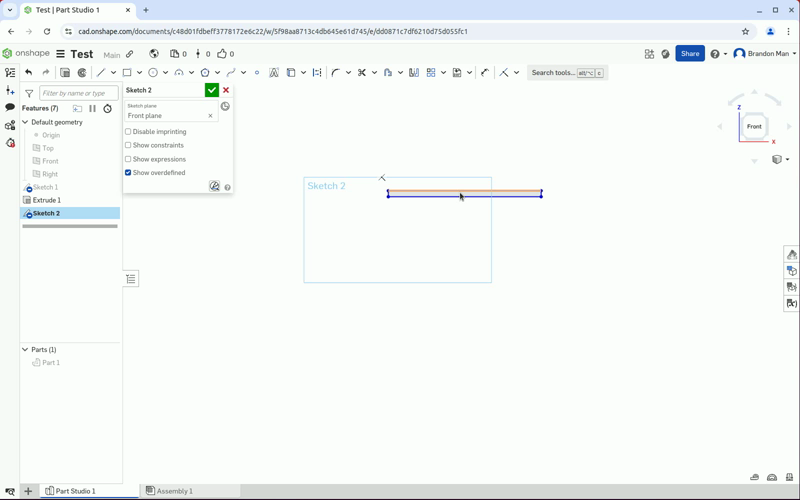
scroll(6)
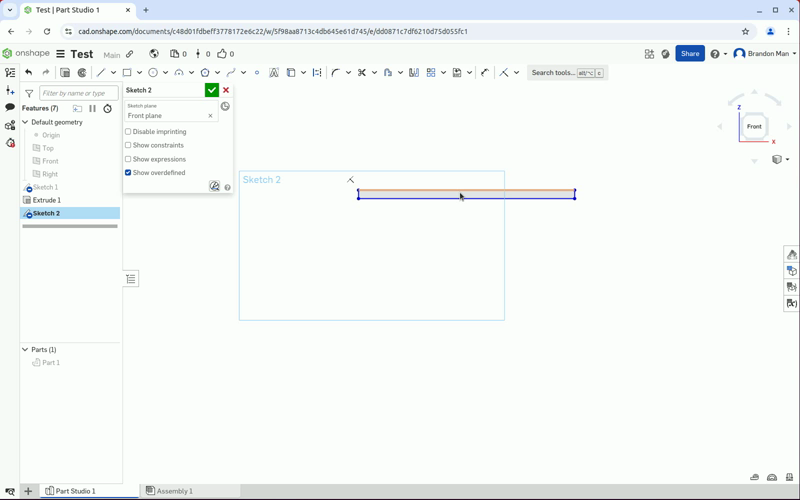
scroll(6)
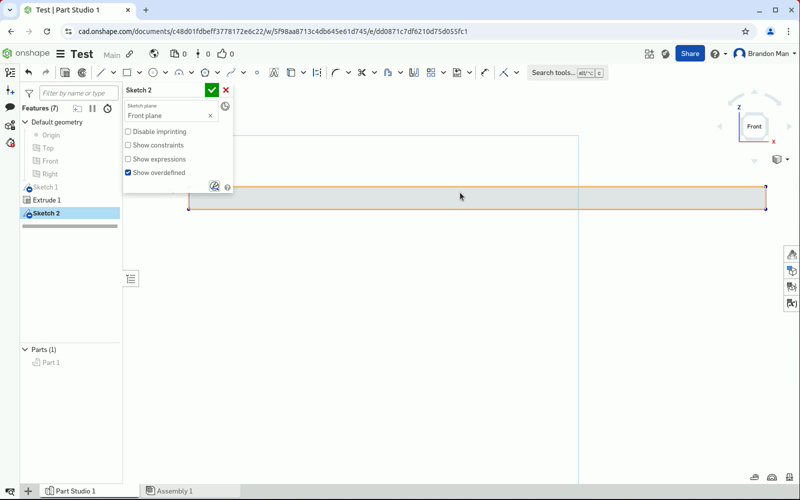
click(460, 192)
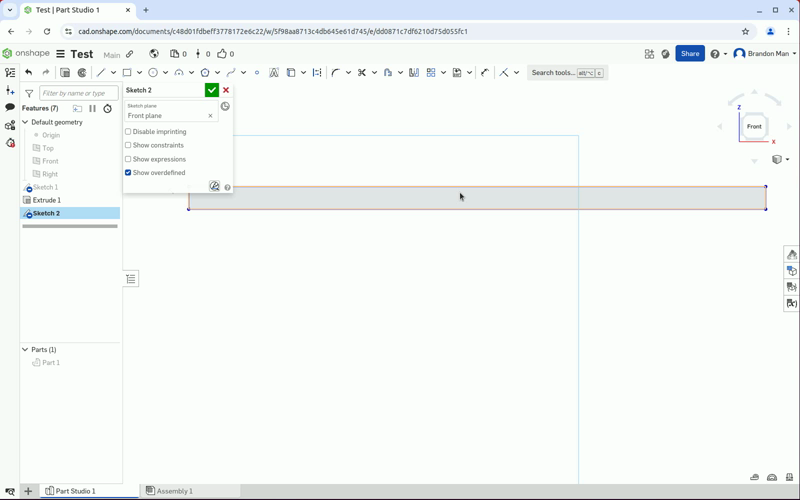
scroll(-6)
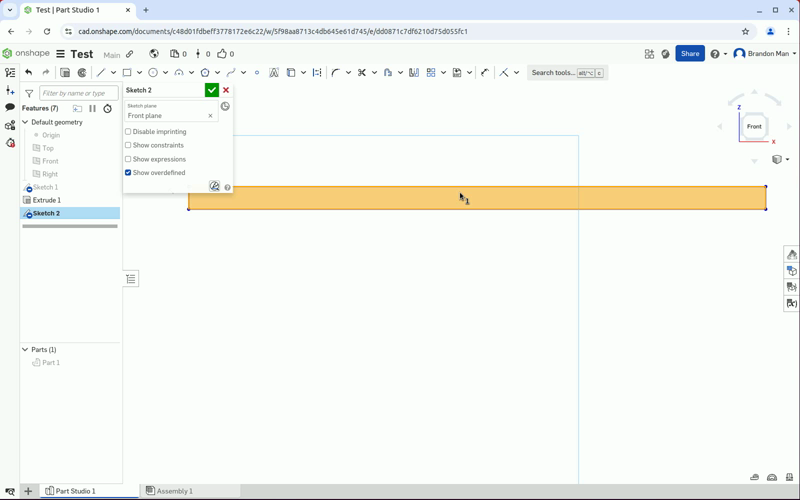
scroll(-6)
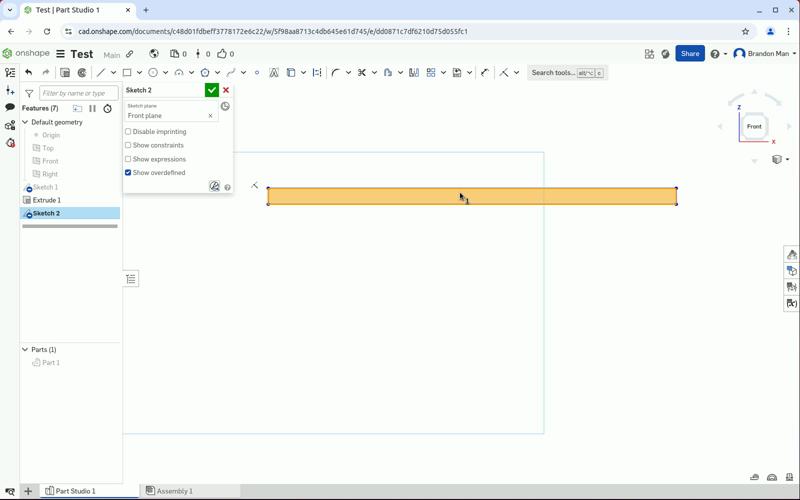
scroll(-6)
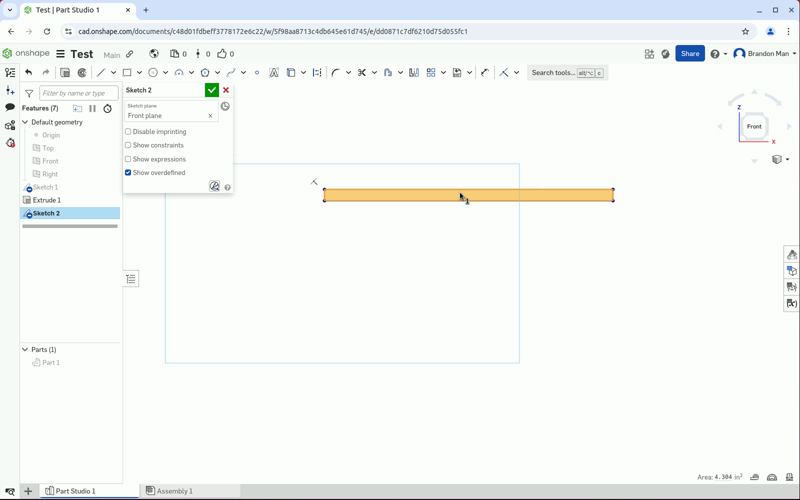
scroll(-6)
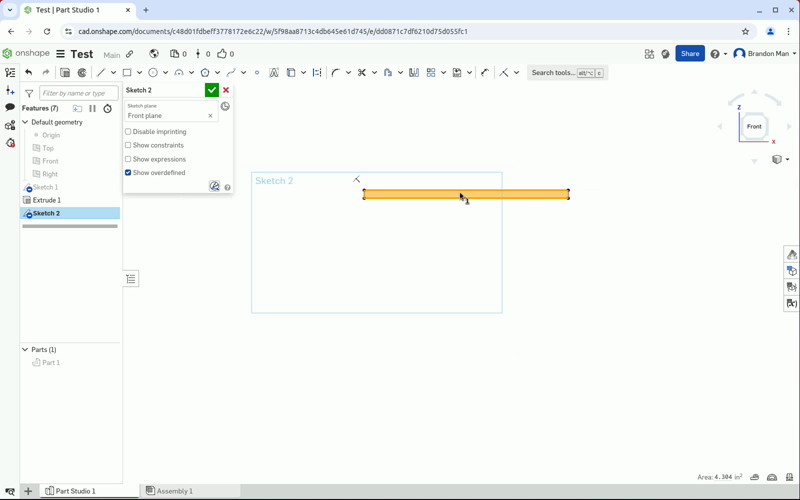
scroll(-6)
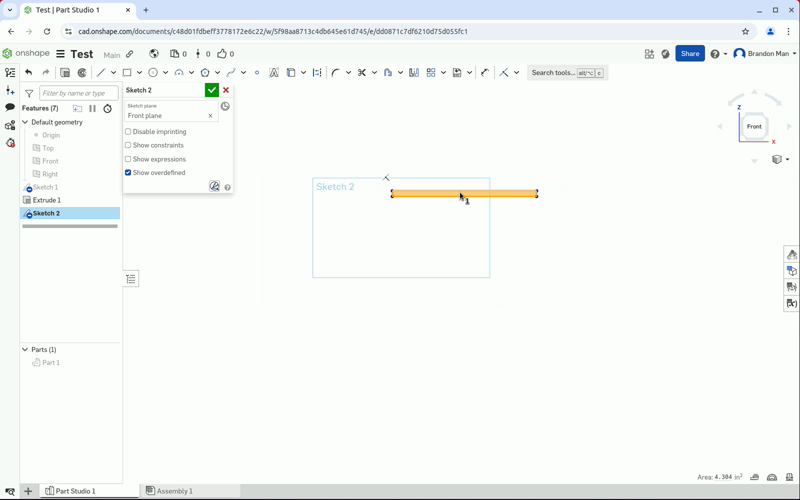
scroll(-6)
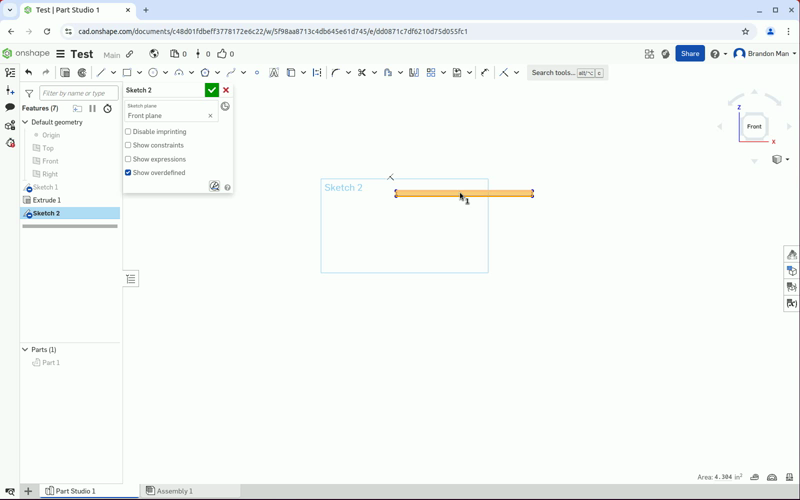
scroll(-6)
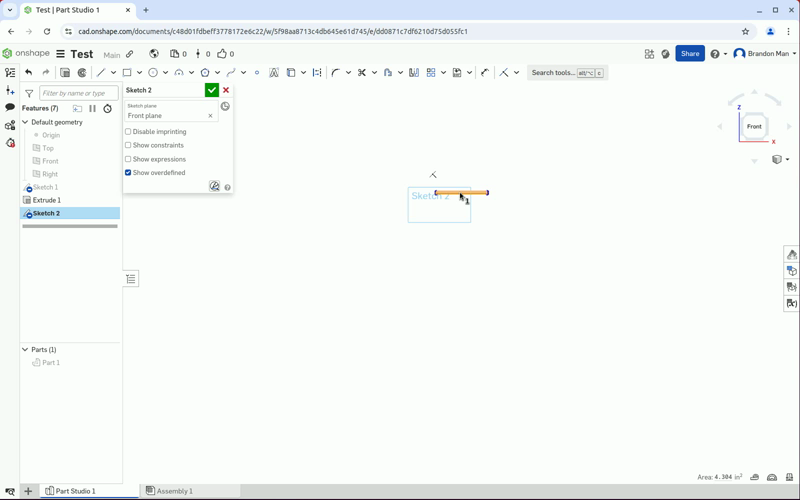
mouse_move(73, 352)
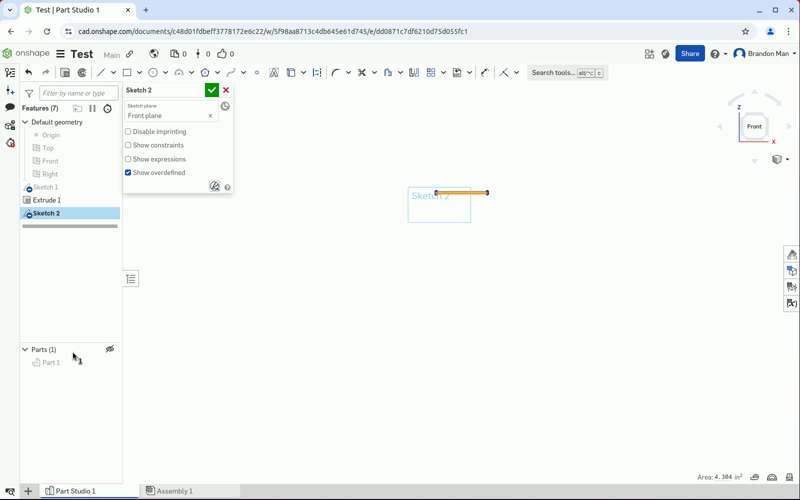
key(shift+y)
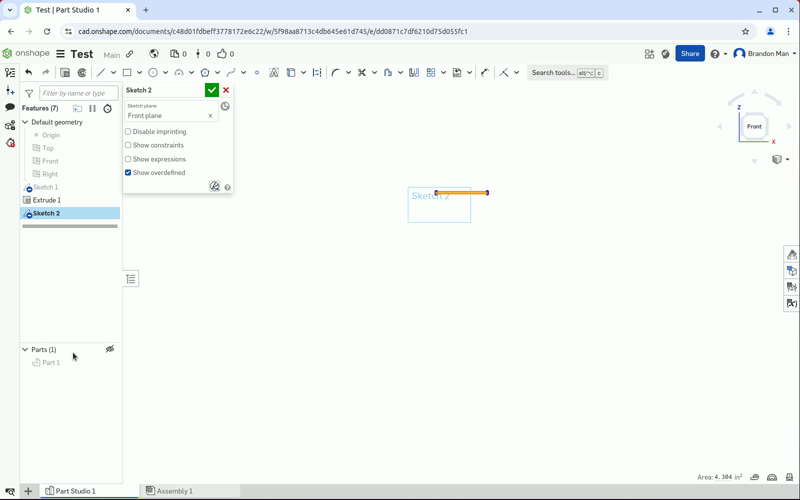
key(shift+e)
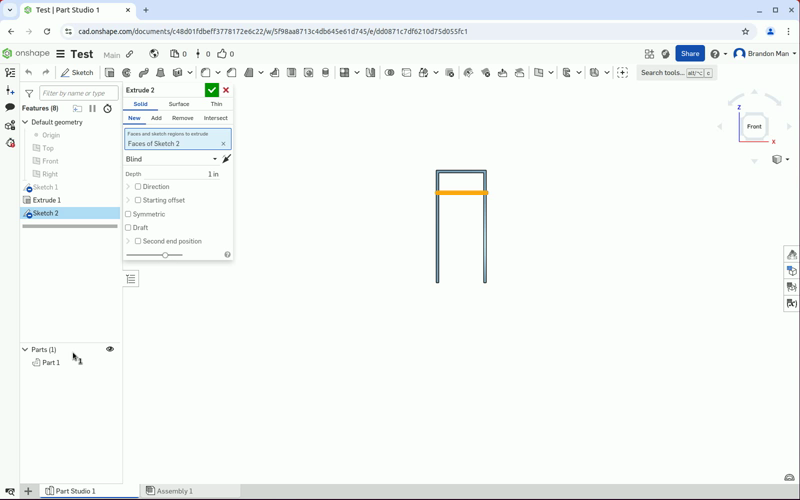
mouse_move(143, 106)
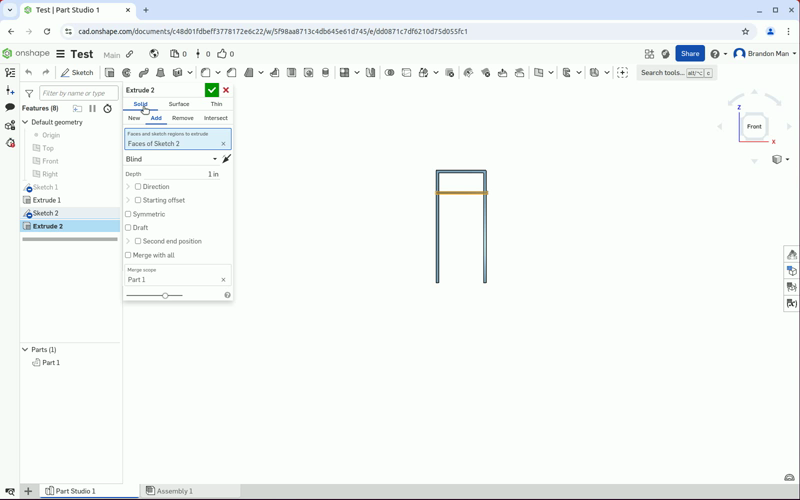
click(143, 106)
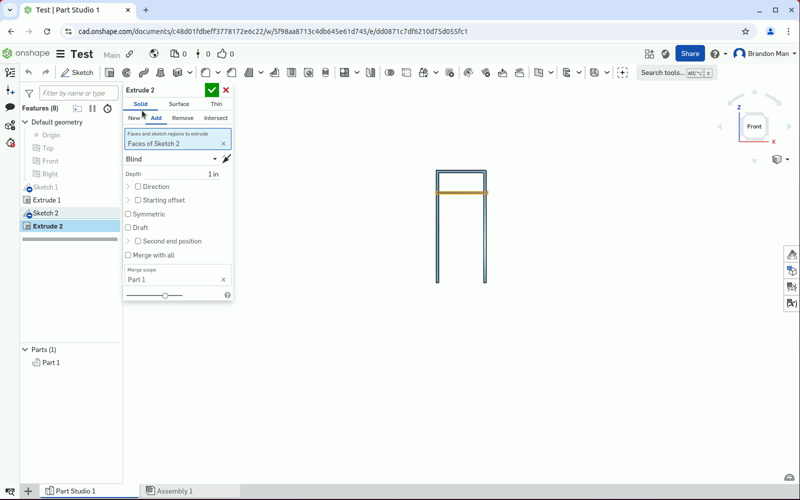
mouse_move(137, 120)
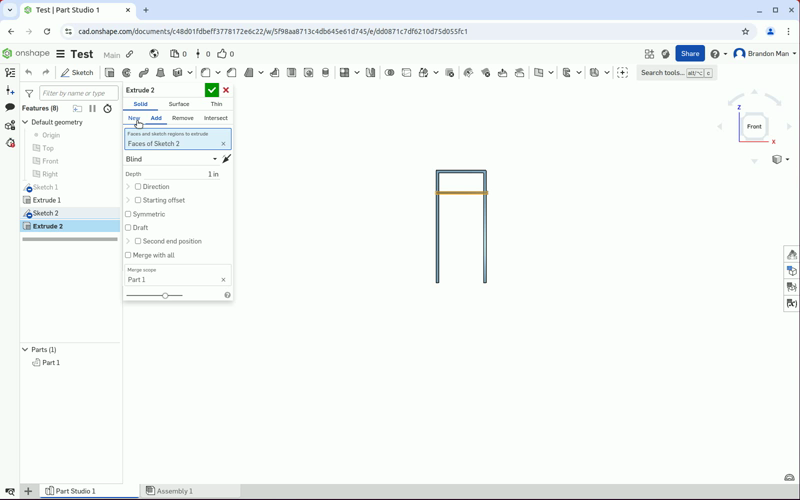
click(137, 120)
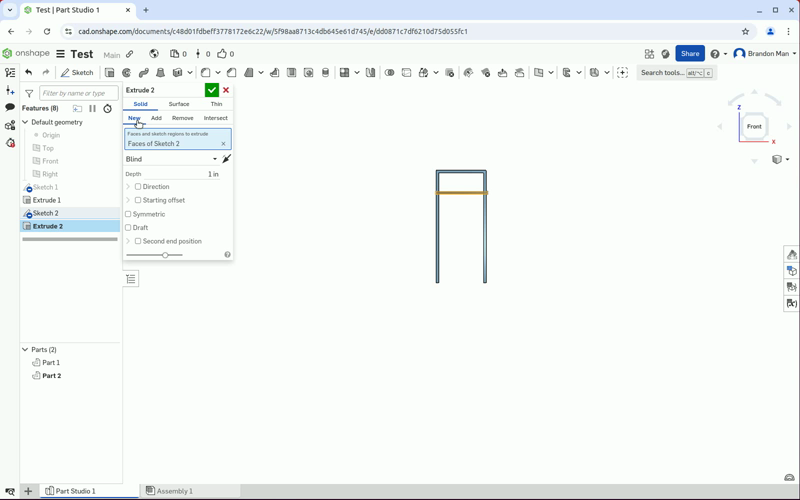
key(tab, 4)
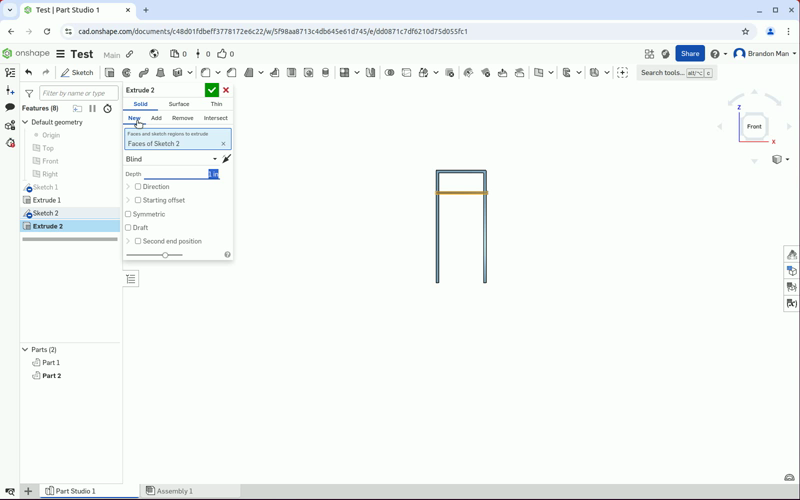
text(10.351)
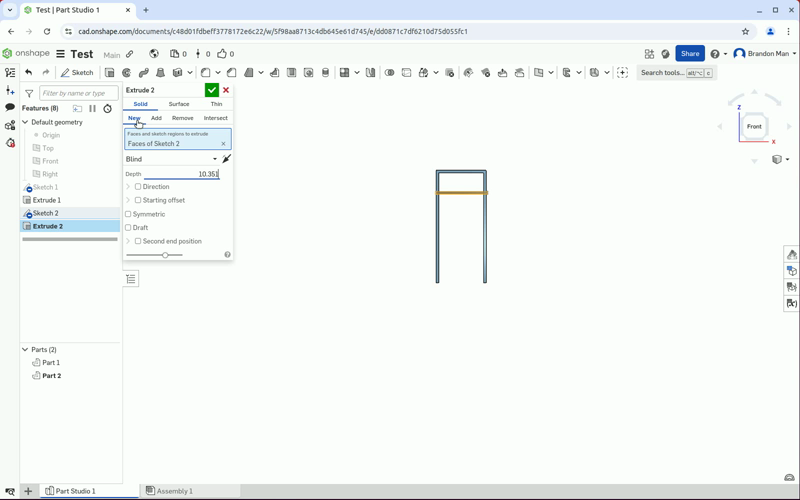
key(enter)
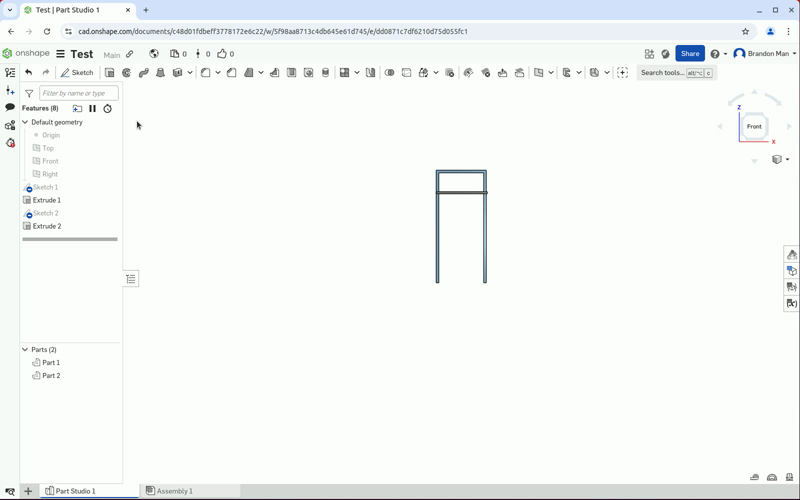
key(shift+h)
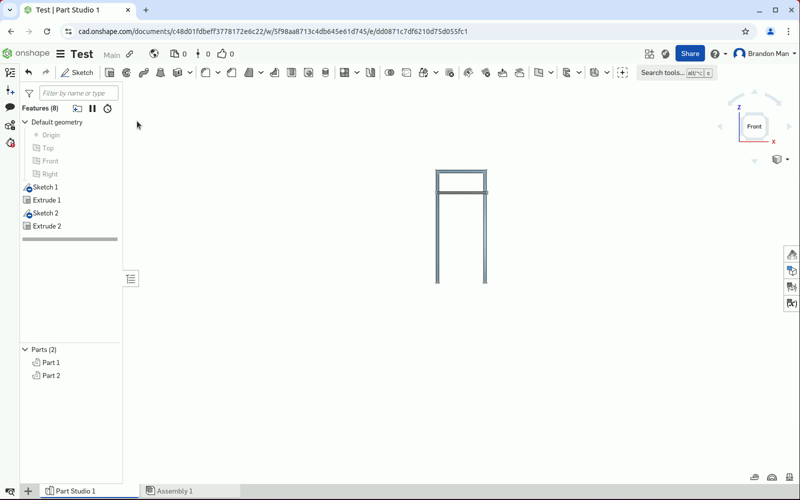
key(shift+h)
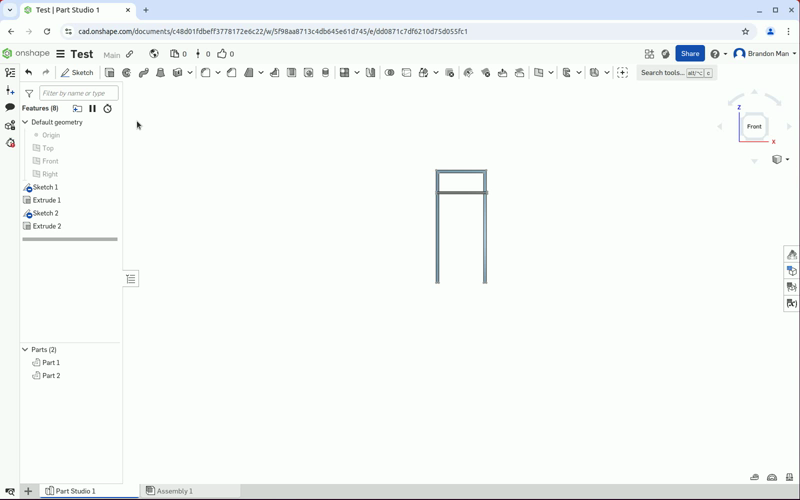
key(shift+7)
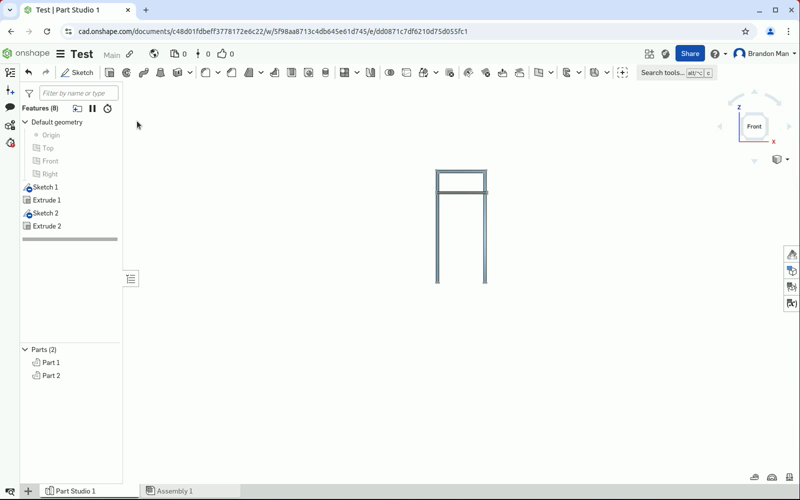
key(left, 2)
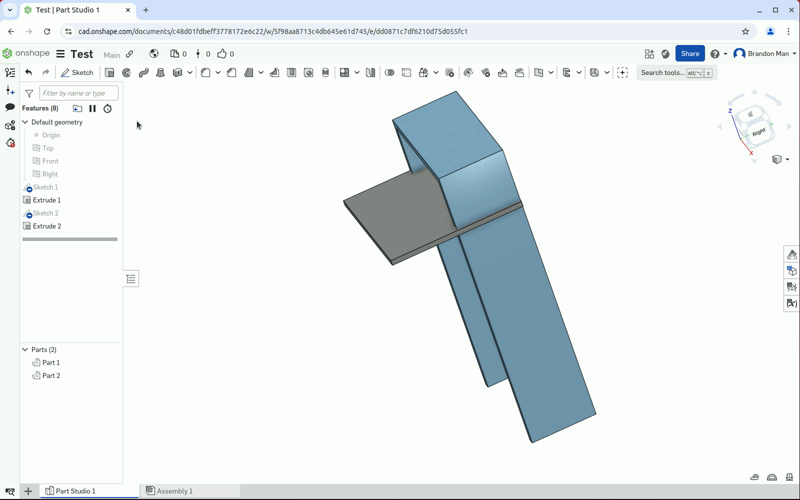
key(down, 2)
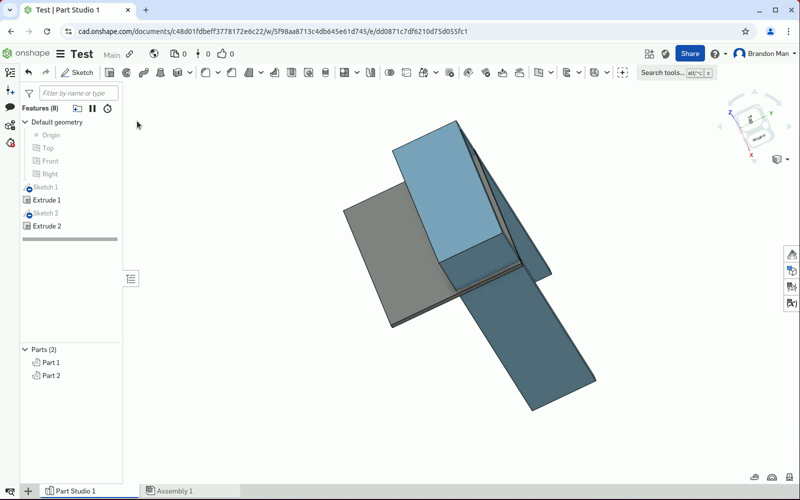
key(up, 2)
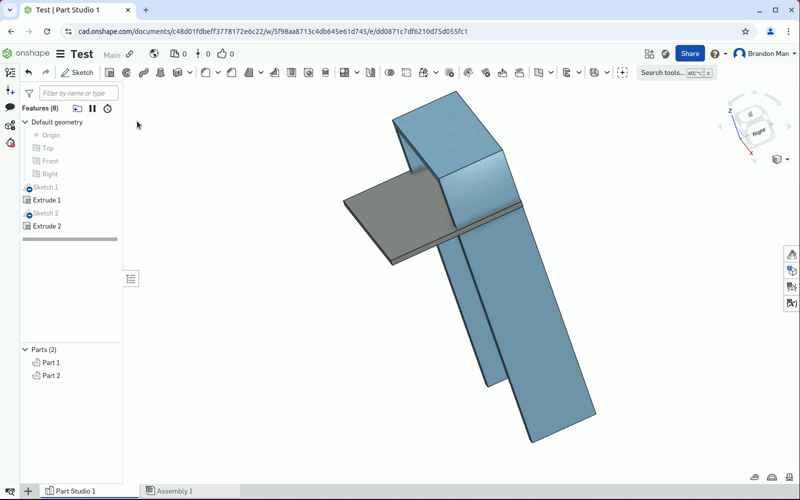
key(right, 2)
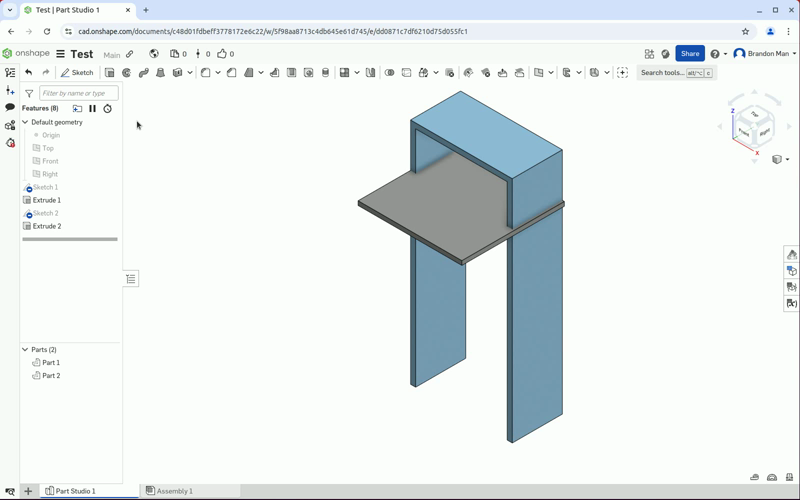
mouse_move(73, 189)
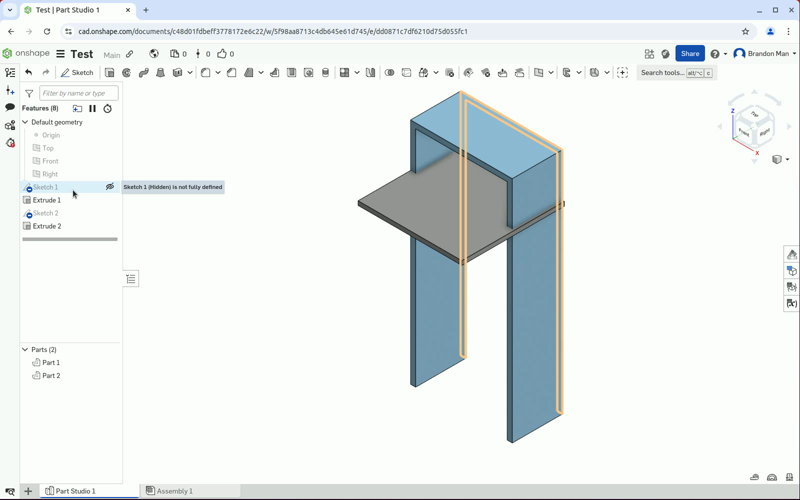
click(73, 189)